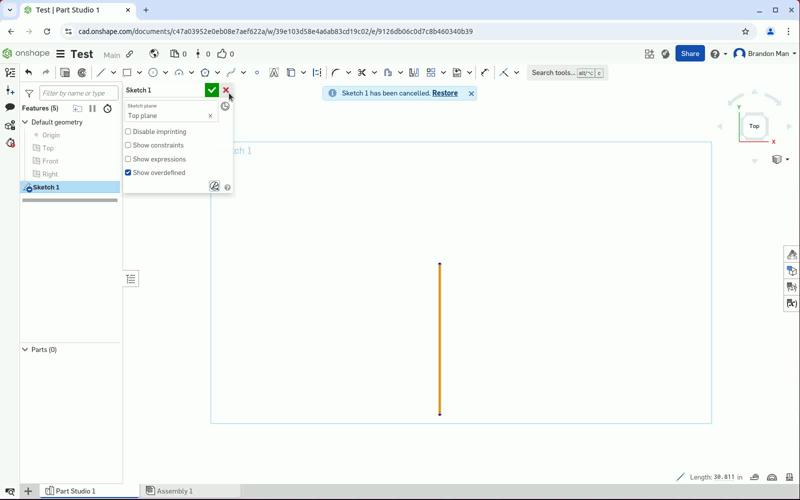
key(shift+h)
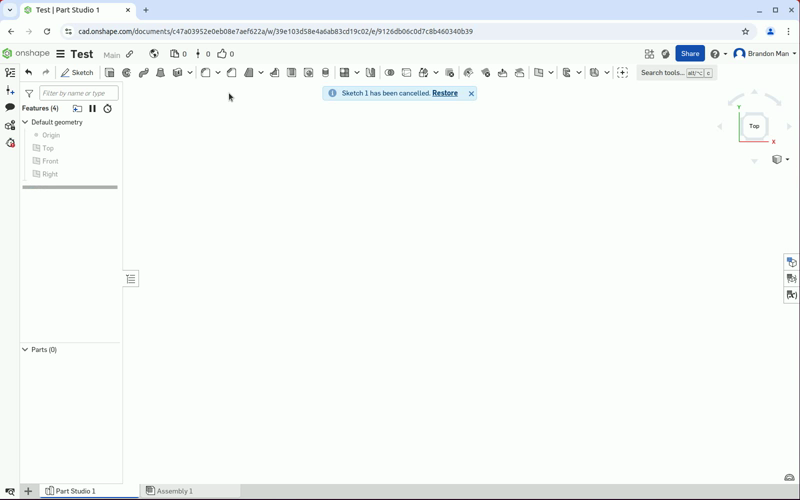
mouse_move(73, 352)
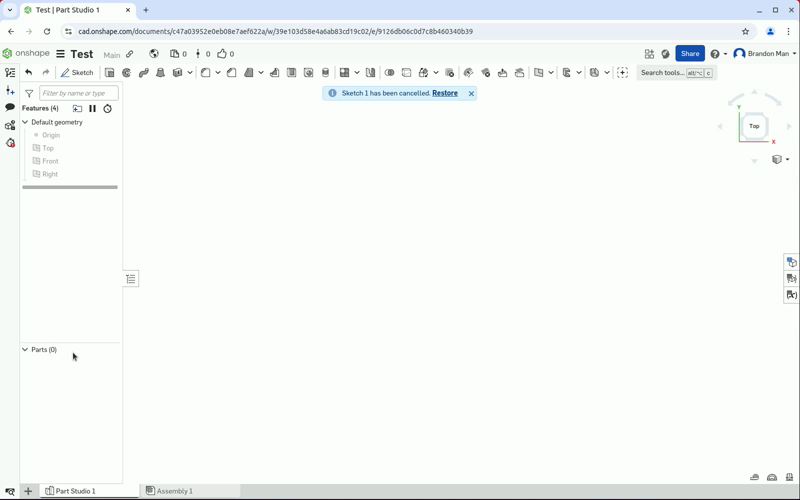
key(y)
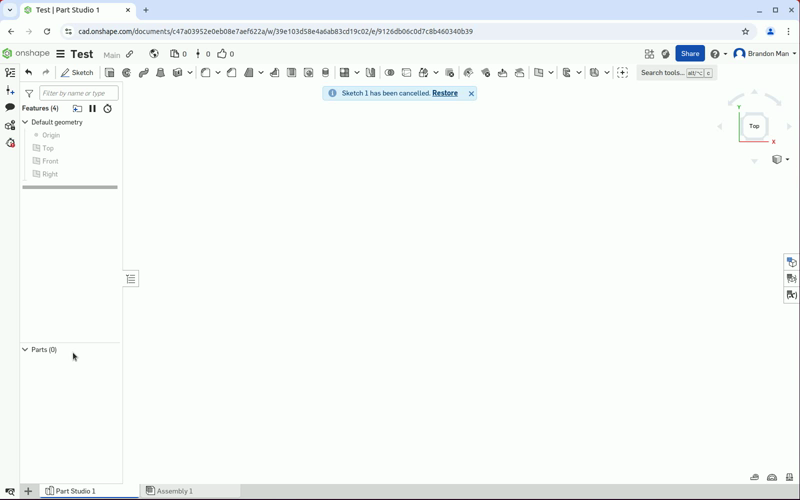
key(shift+p)
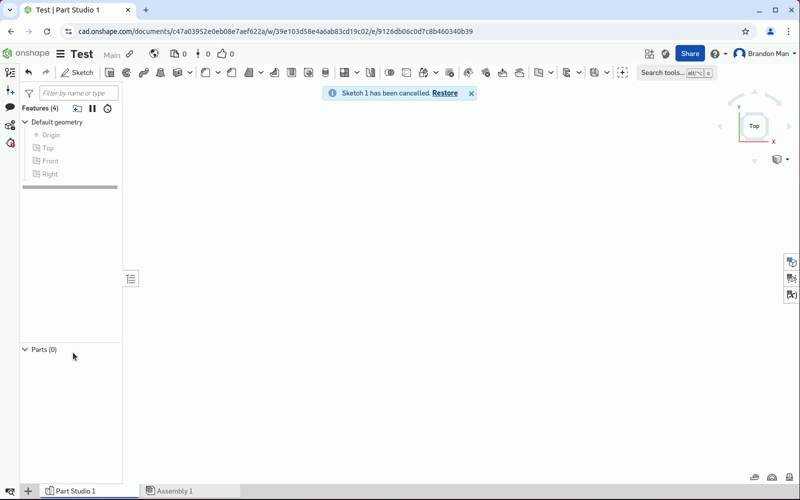
key(space)
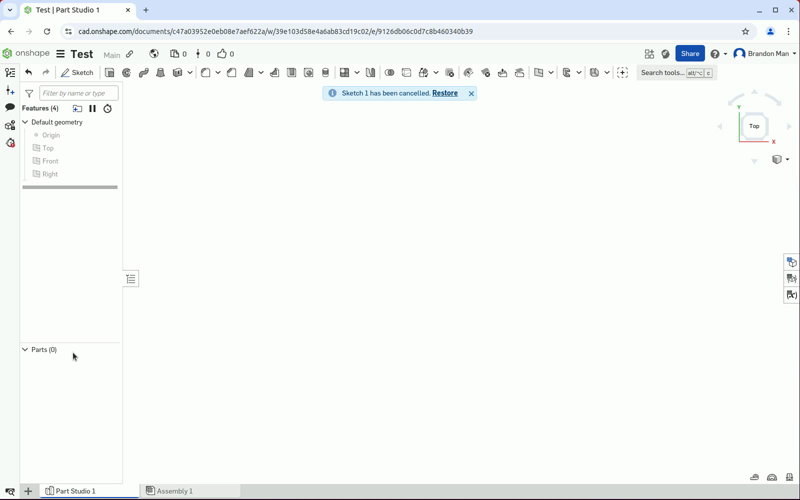
key_down(shift)
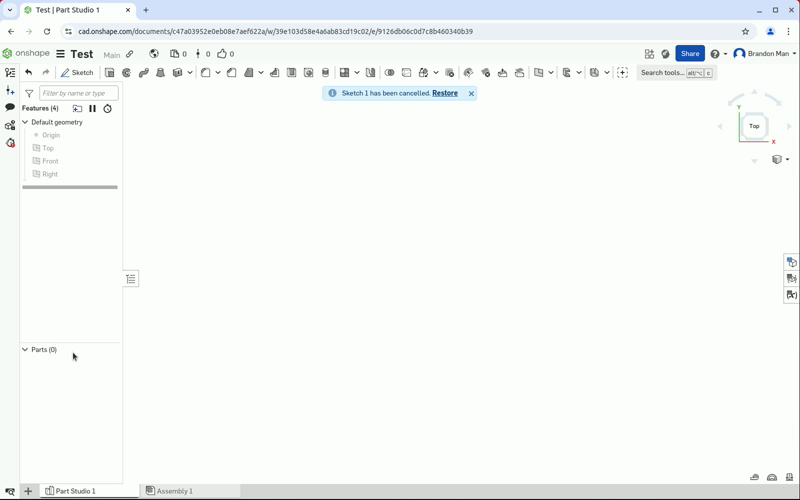
key(up)
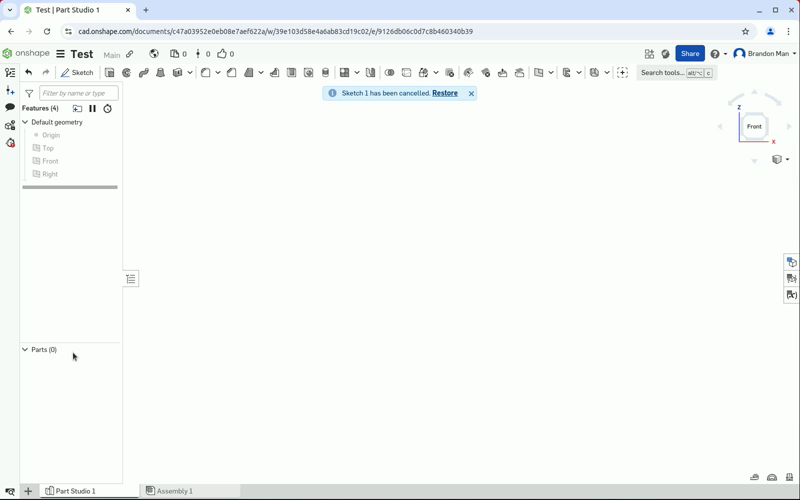
key_up(shift)
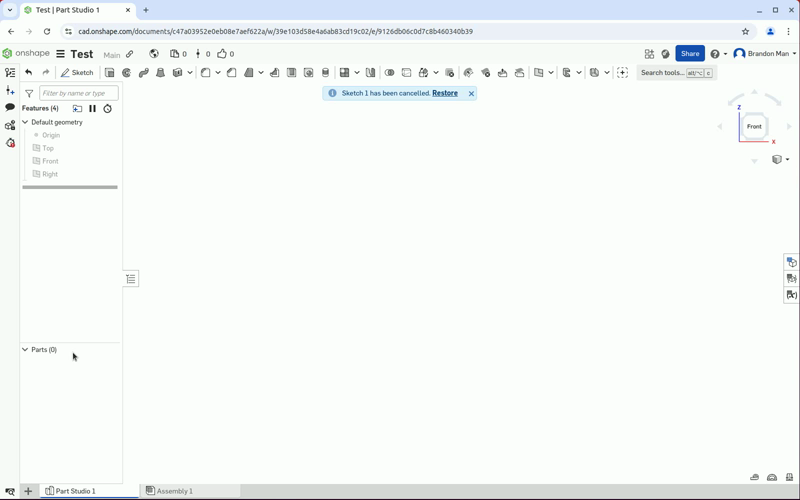
mouse_move(73, 352)
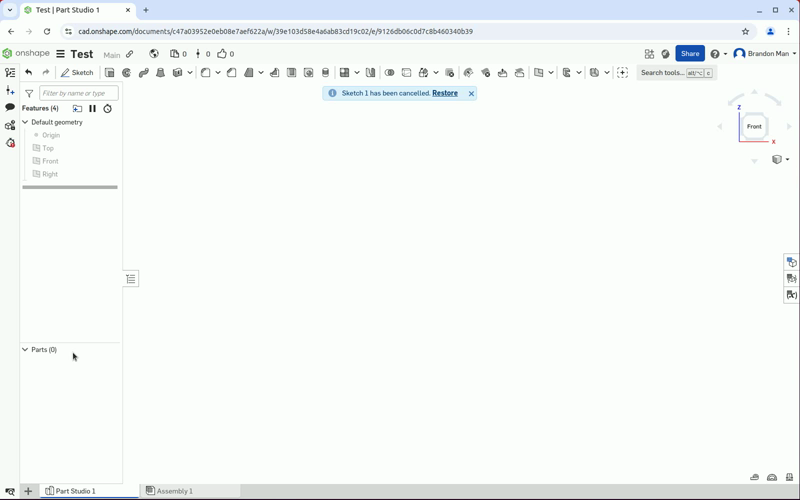
key(shift+y)
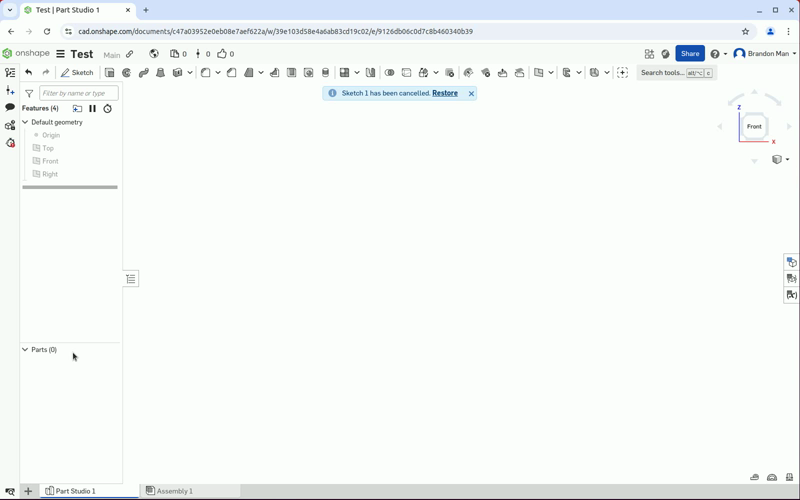
key(shift+s)
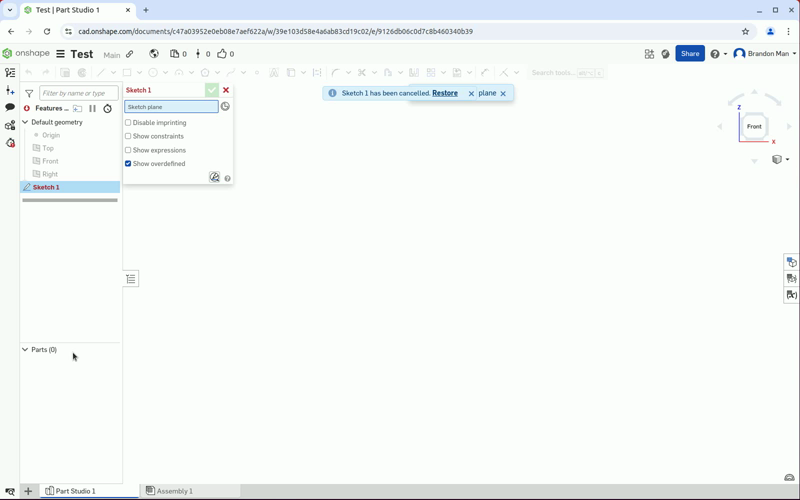
mouse_move(73, 163)
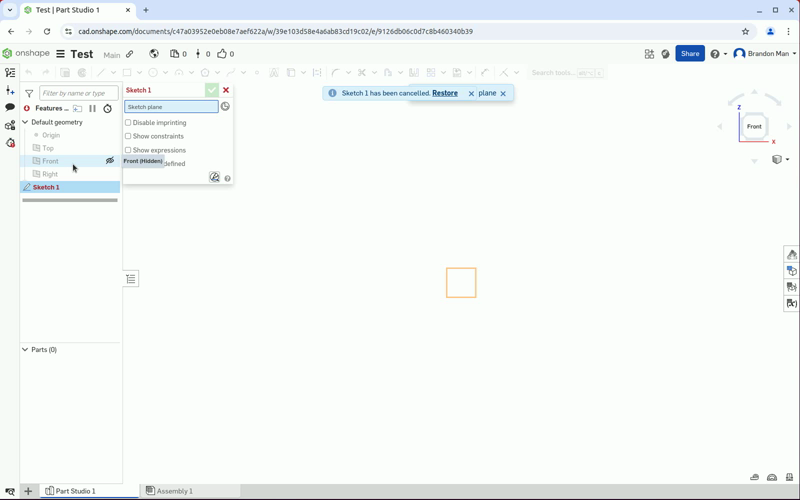
click(73, 163)
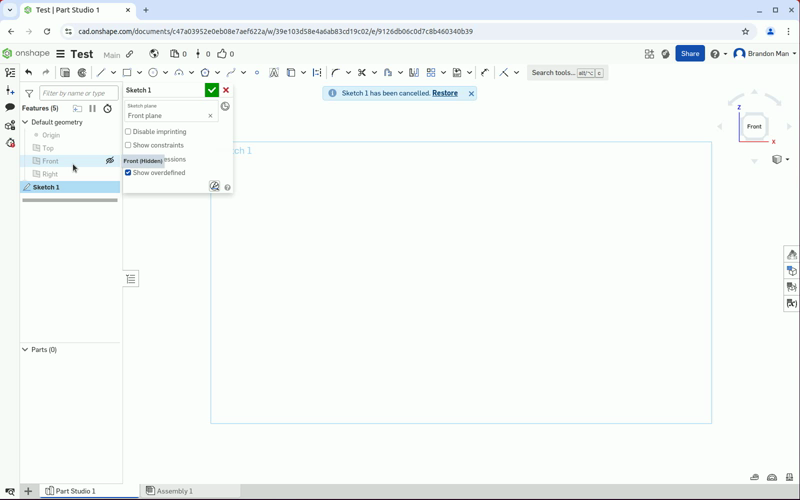
mouse_move(73, 352)
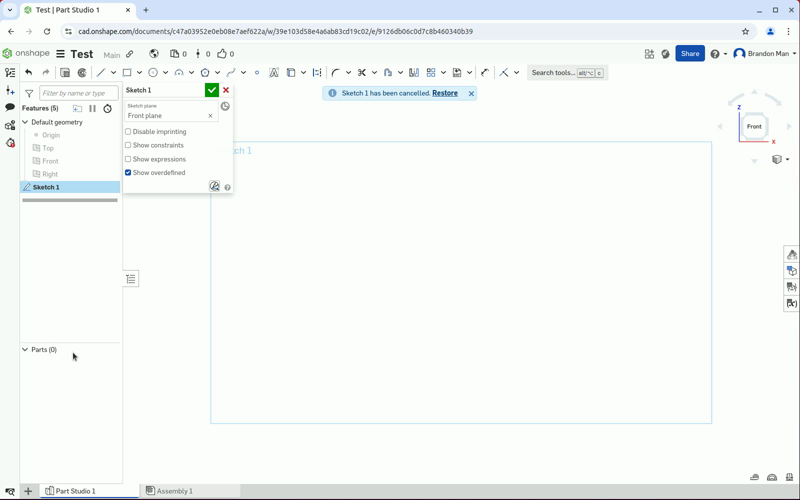
key(y)
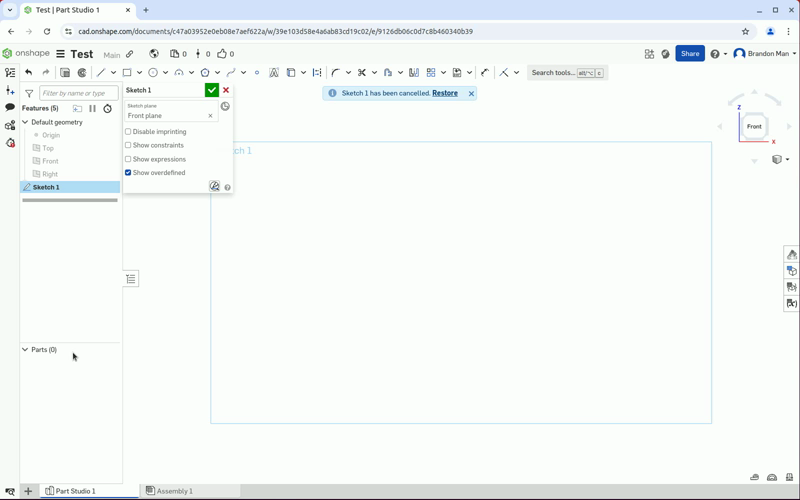
key(l)
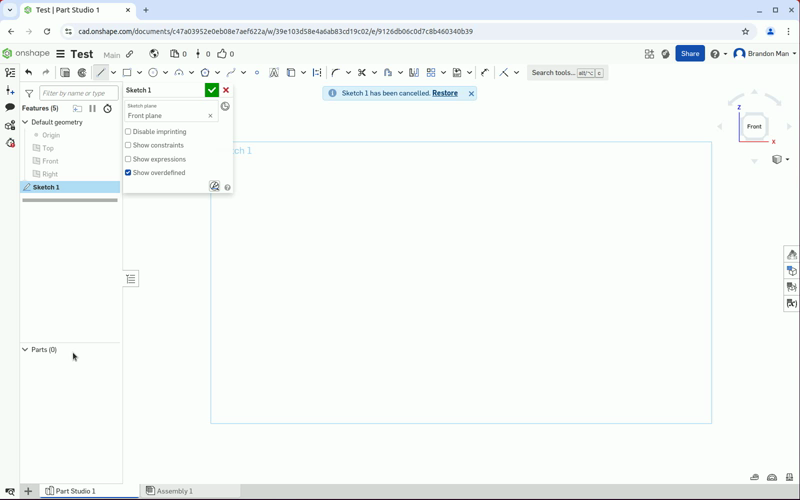
key_down(shift)
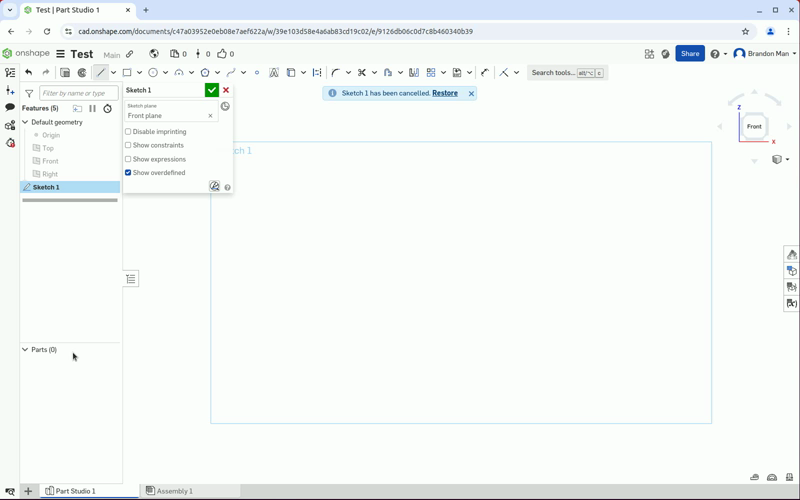
mouse_move(404, 395)
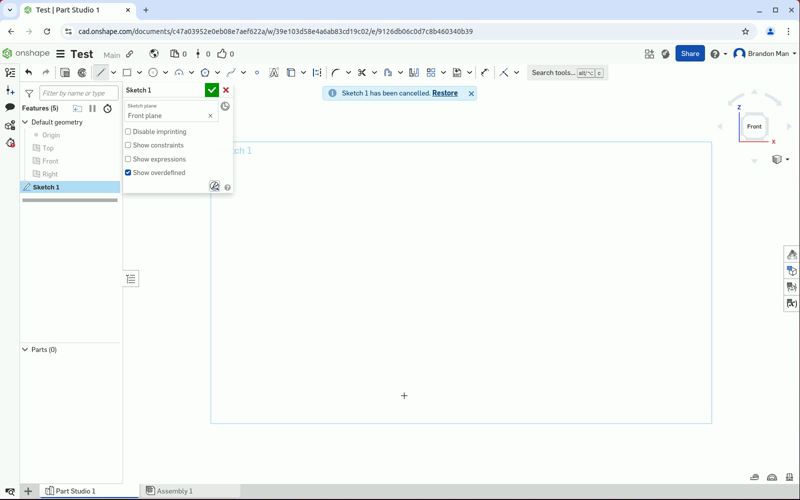
click(404, 395)
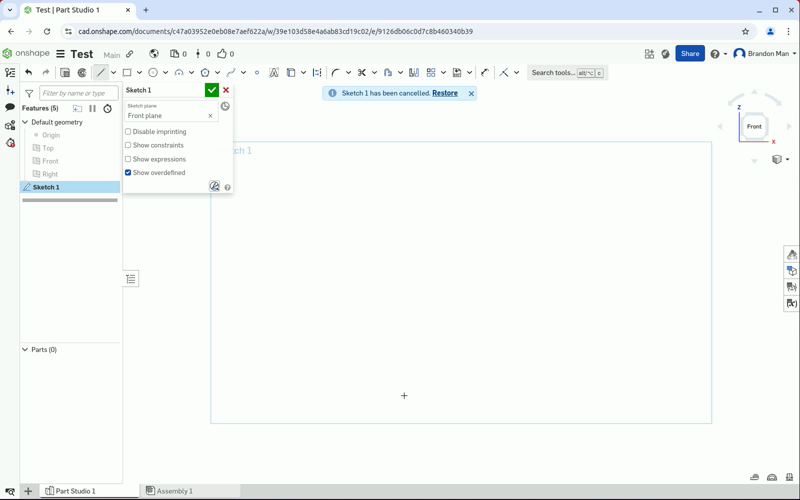
key_up(shift)
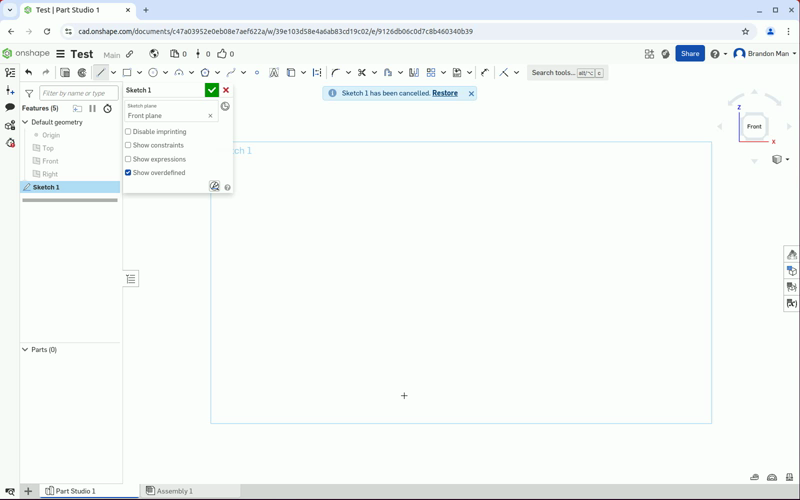
key_down(shift)
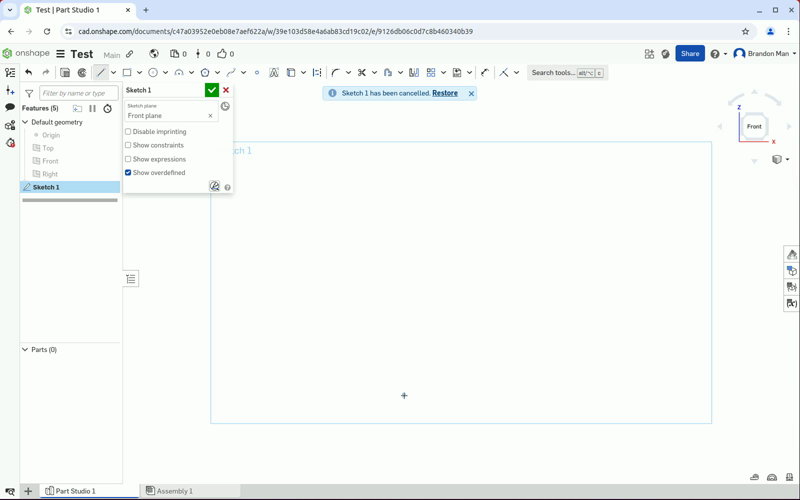
mouse_move(516, 395)
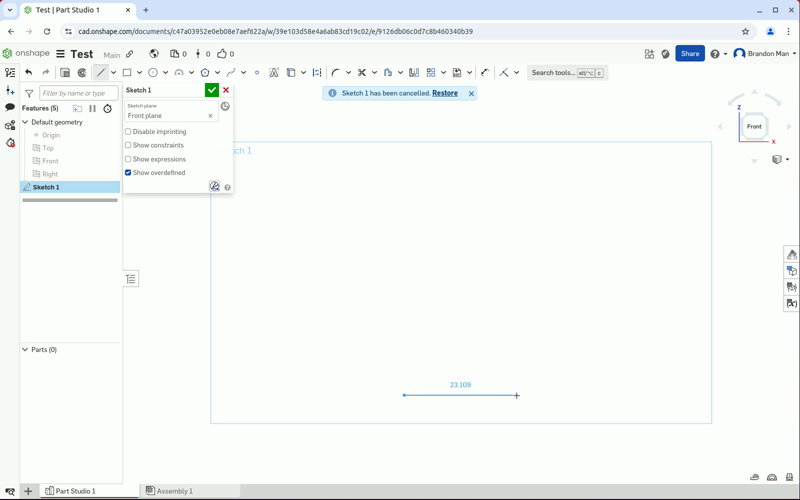
click(516, 395)
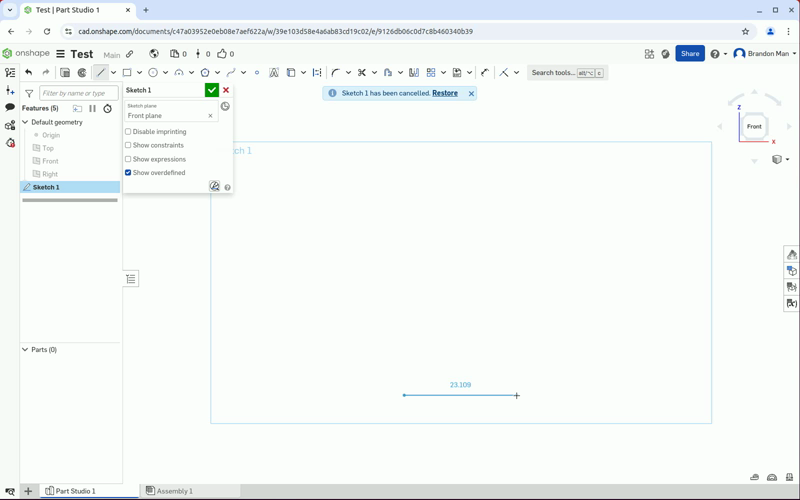
key_up(shift)
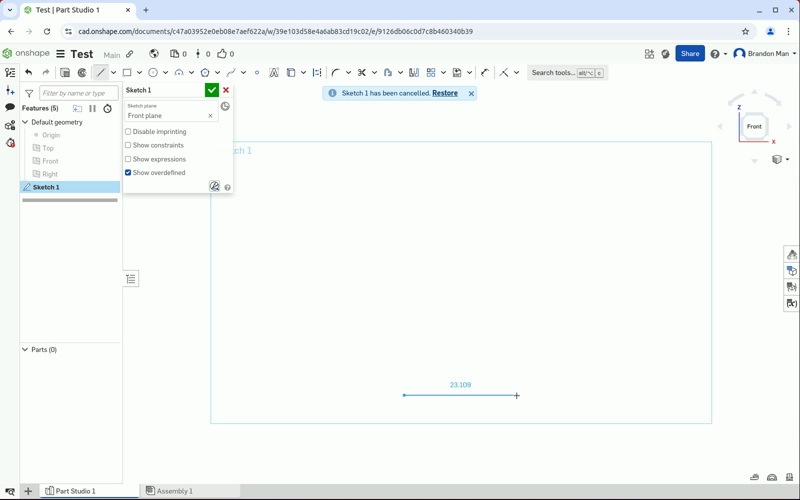
key_down(shift)
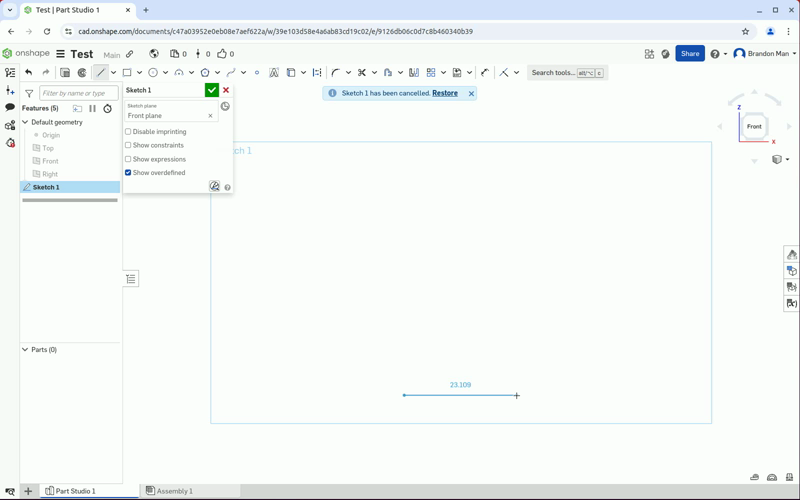
mouse_move(516, 282)
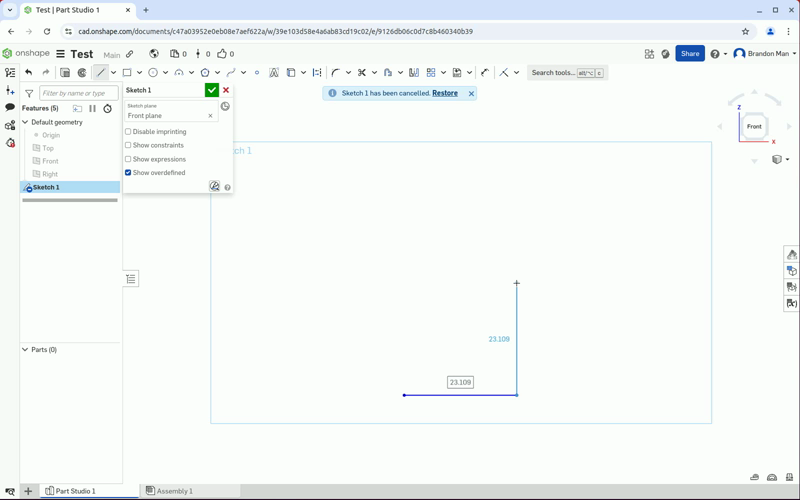
click(516, 282)
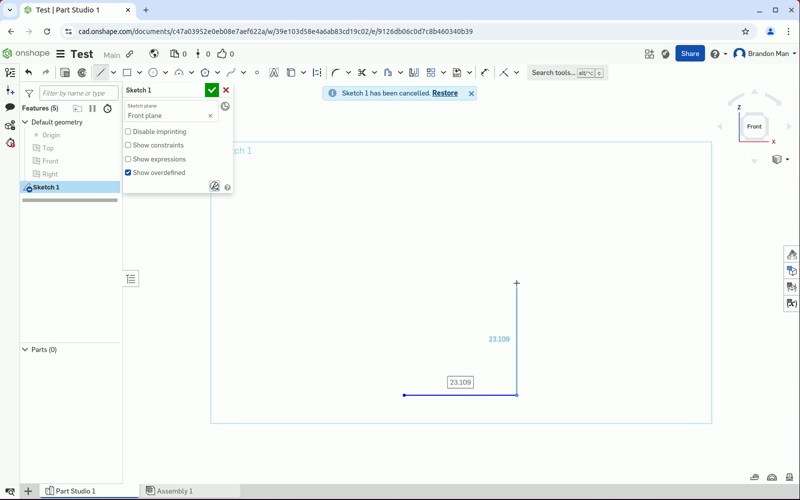
key_up(shift)
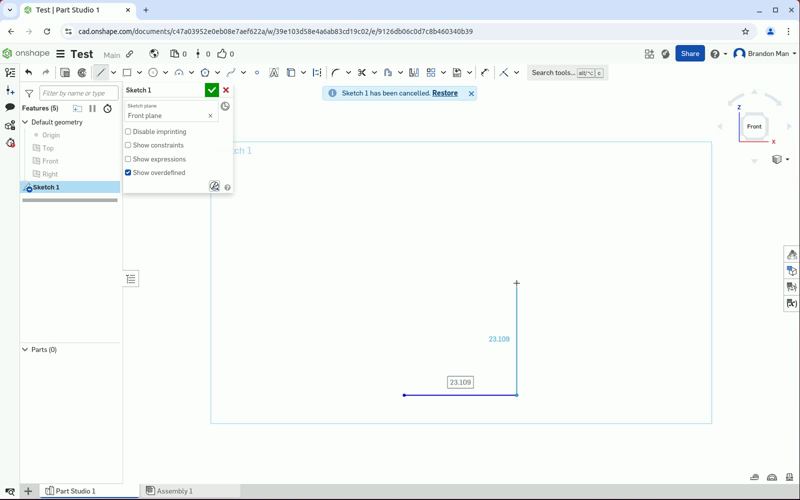
key_down(shift)
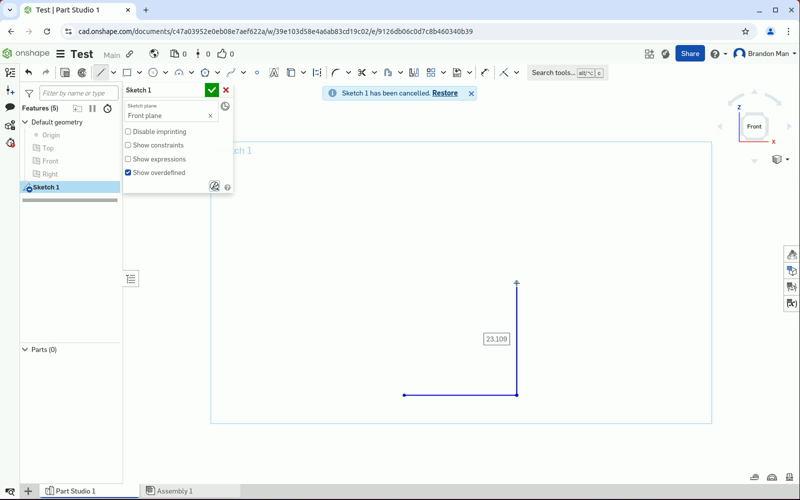
mouse_move(404, 282)
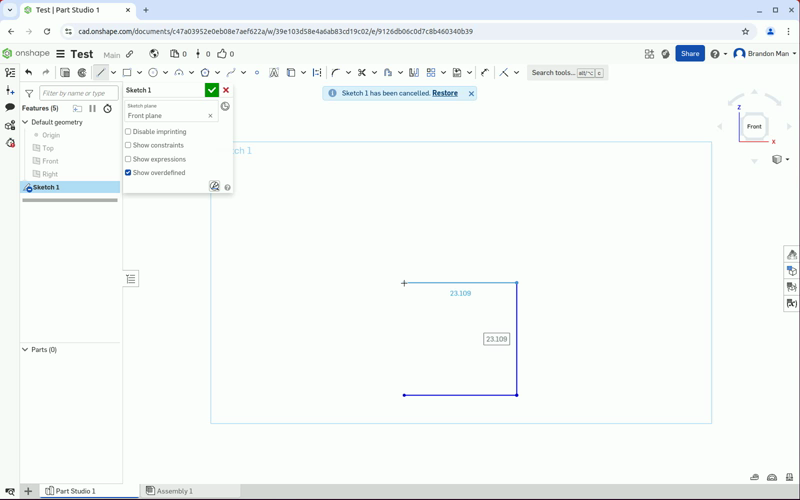
click(404, 282)
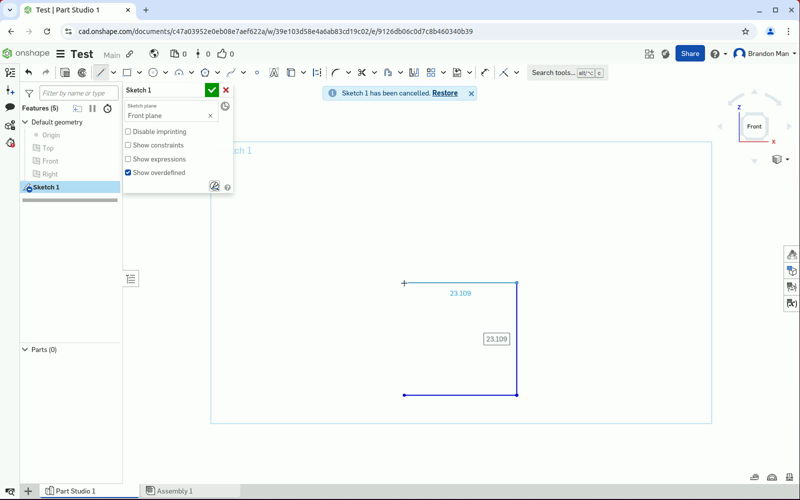
key_up(shift)
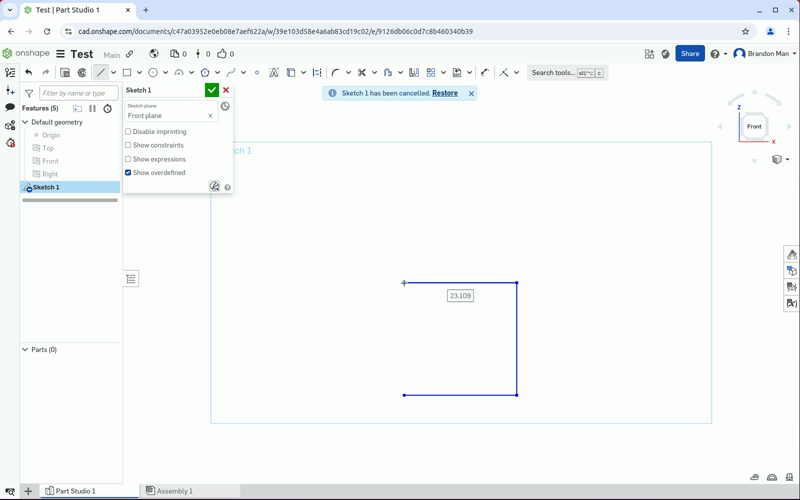
key_down(shift)
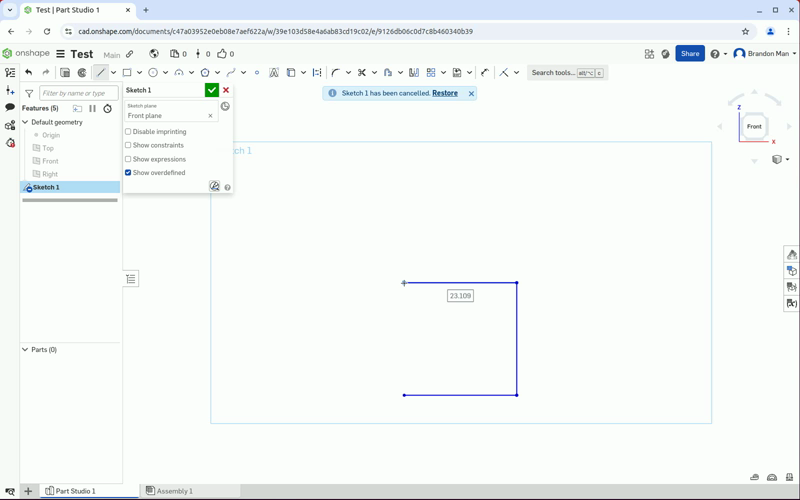
mouse_move(404, 395)
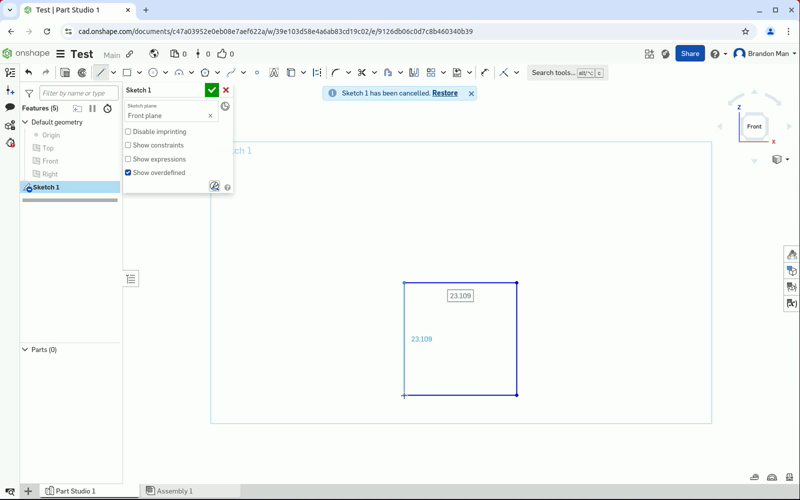
key_up(shift)
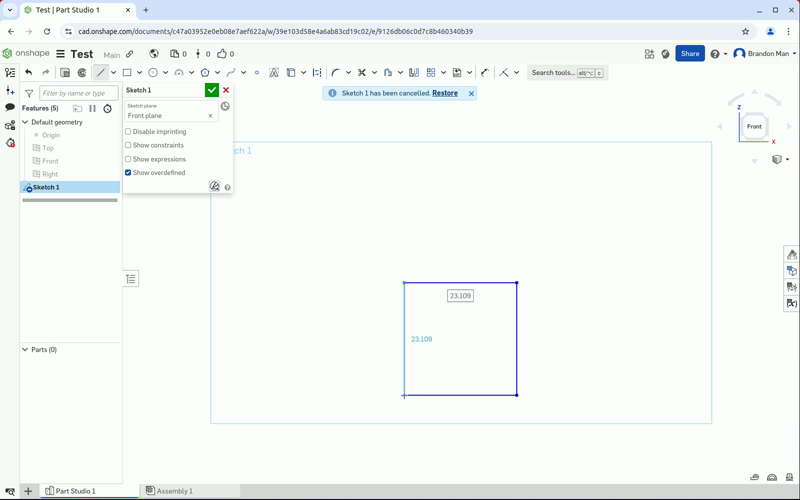
click(404, 395)
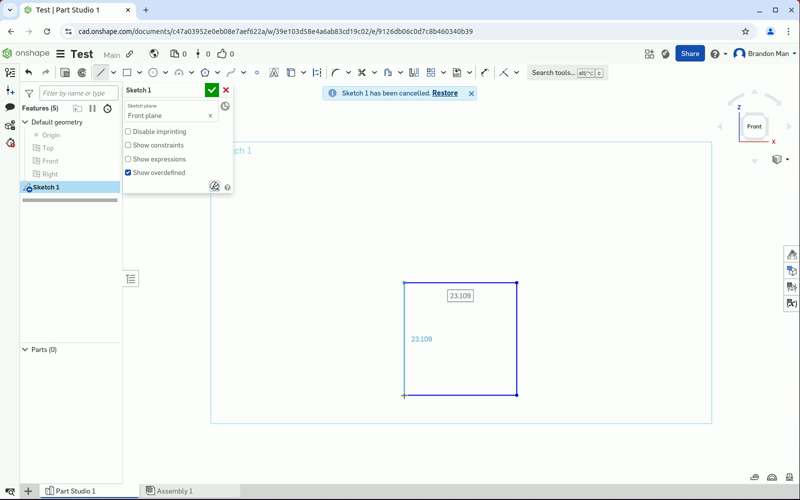
key(esc)
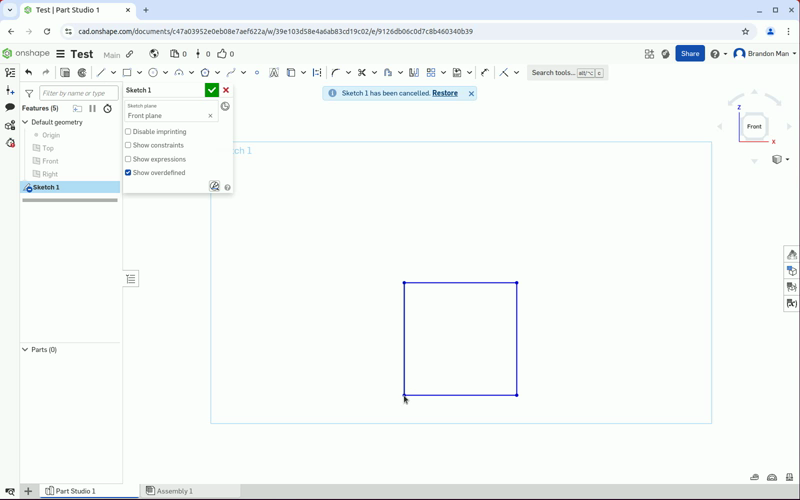
mouse_move(450, 351)
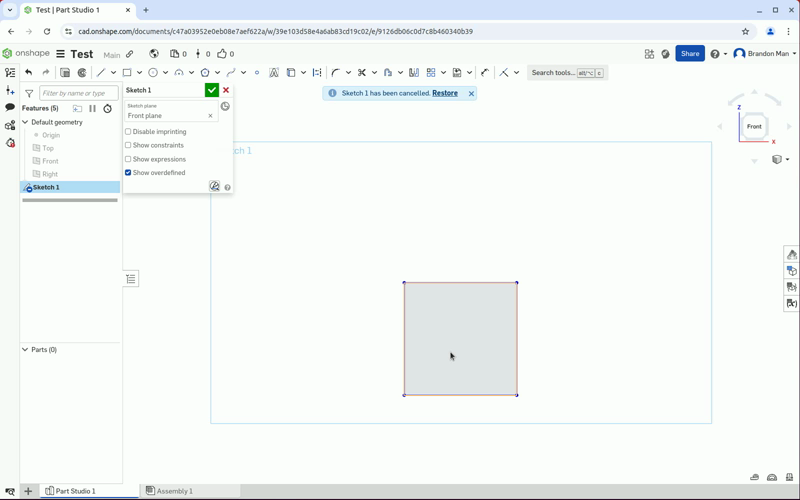
click(450, 351)
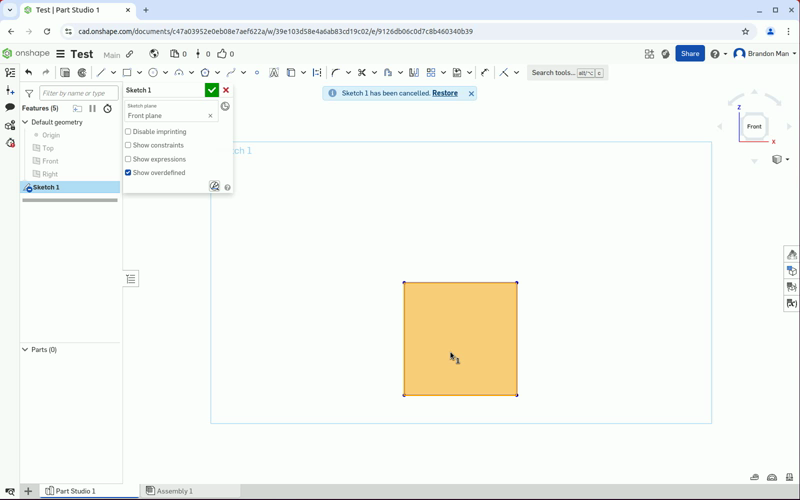
mouse_move(73, 352)
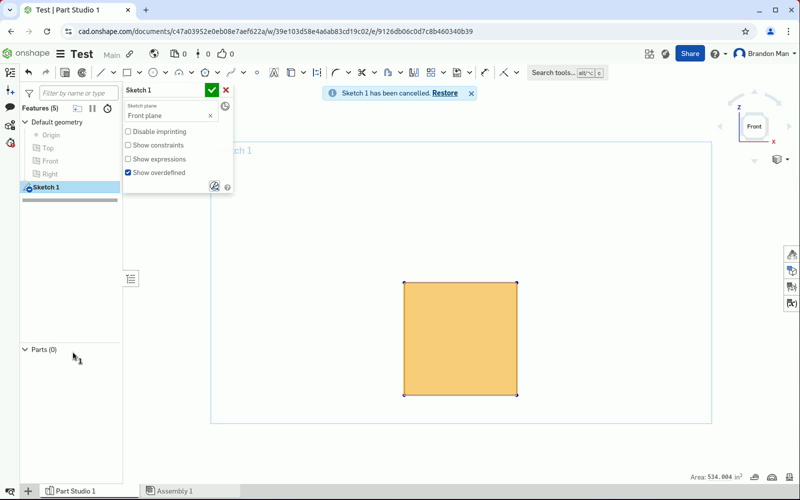
key(shift+y)
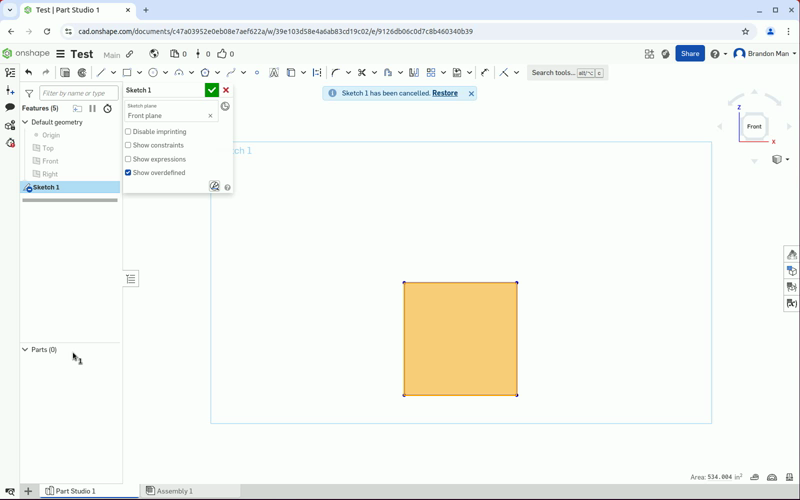
key(shift+e)
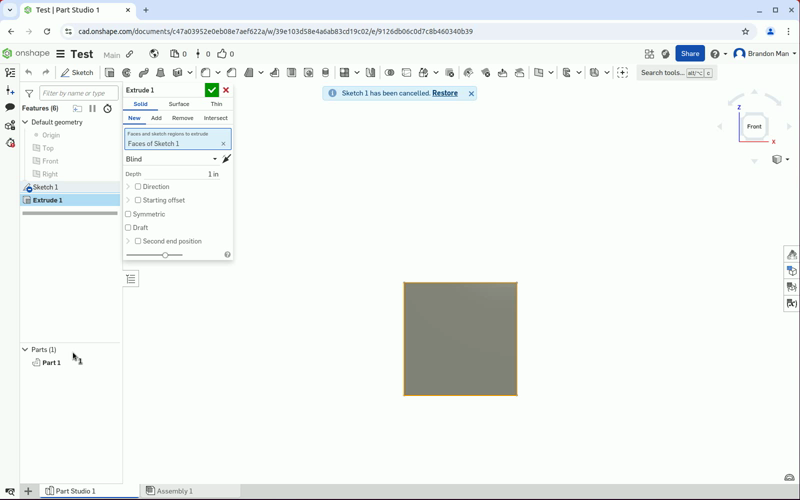
mouse_move(143, 106)
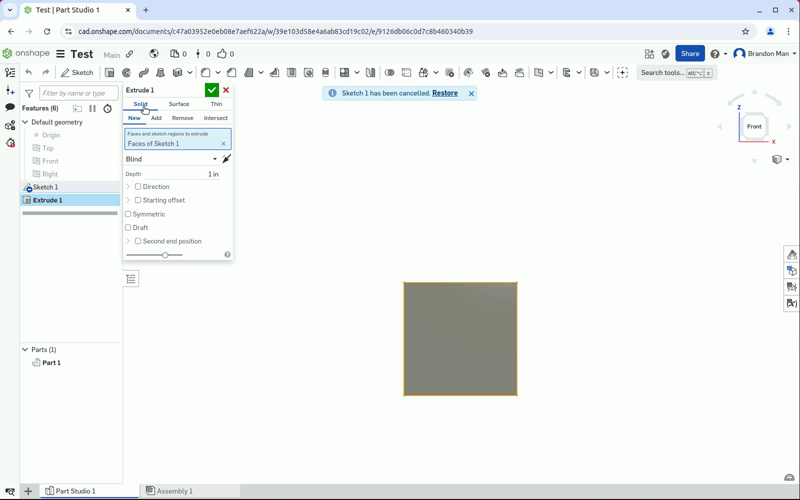
click(143, 106)
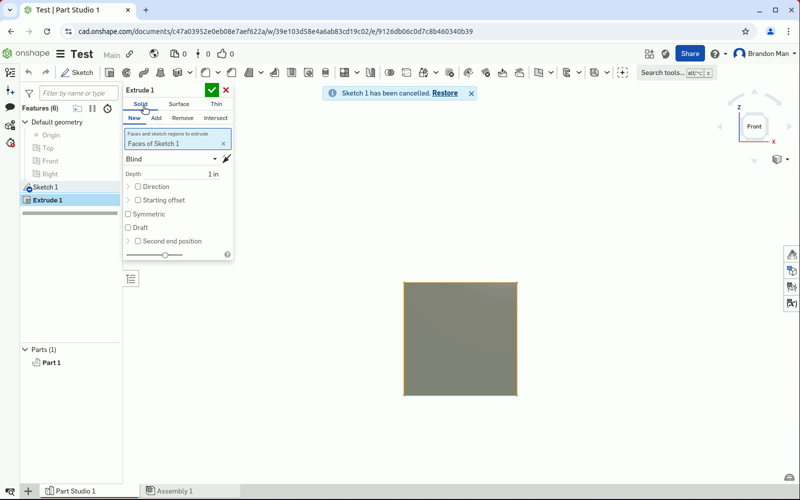
mouse_move(137, 120)
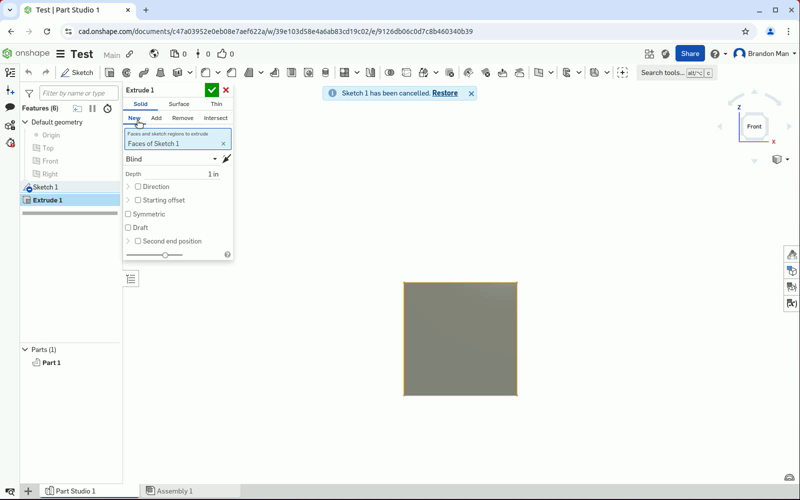
click(137, 120)
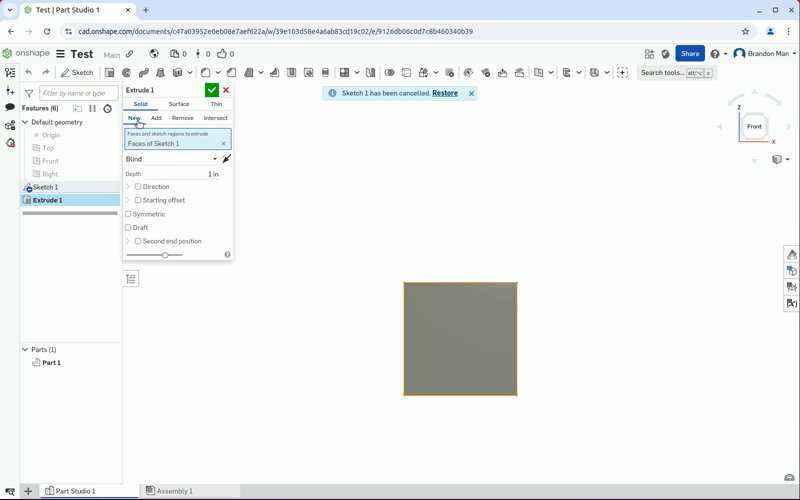
key(tab, 4)
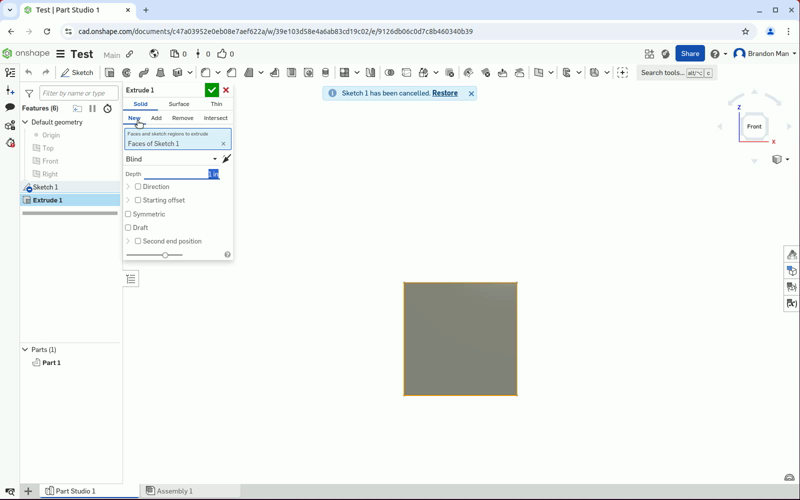
text(0.722)
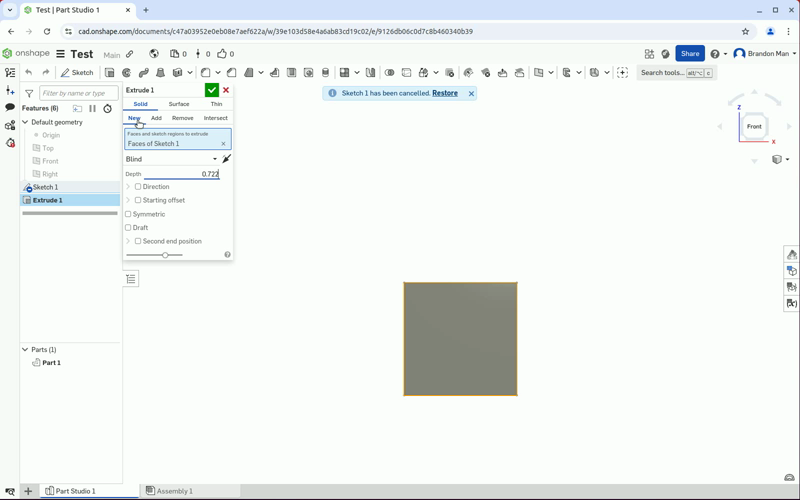
key(enter)
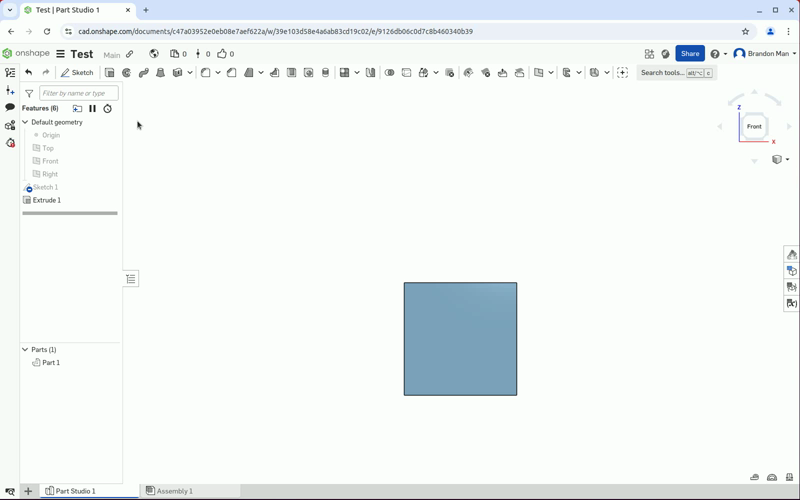
key(shift+h)
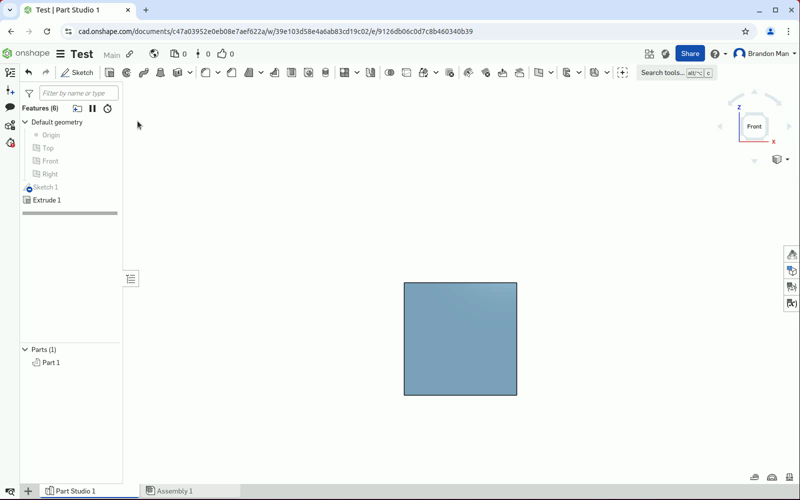
key(shift+h)
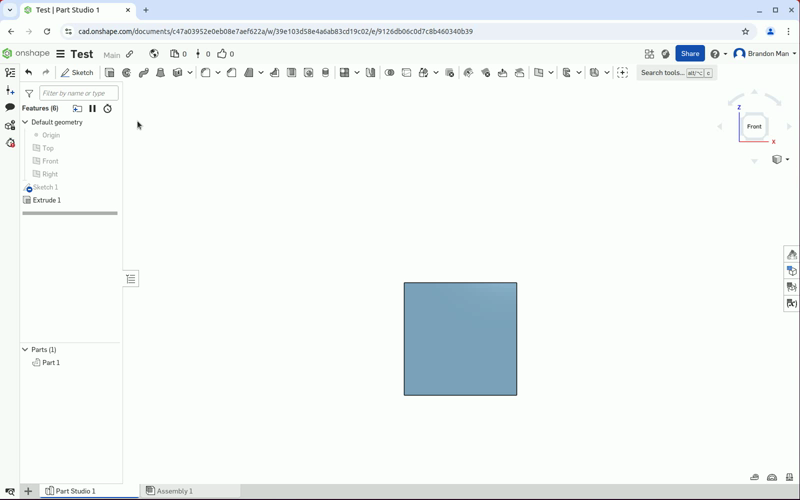
mouse_move(73, 189)
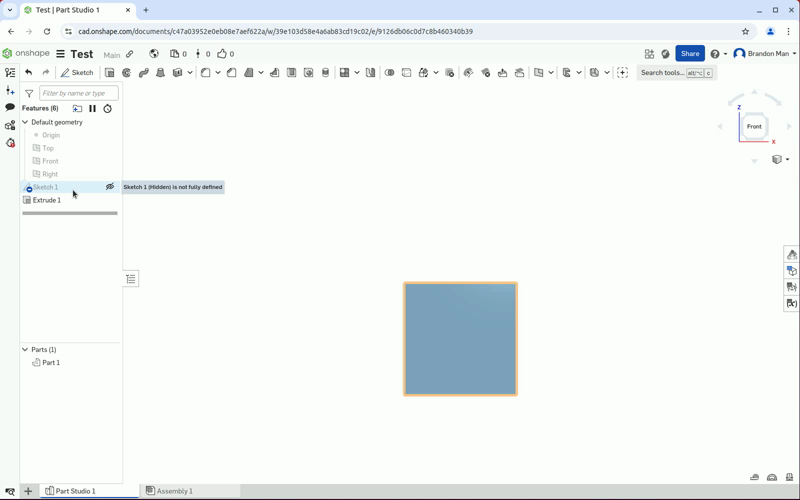
click(73, 189)
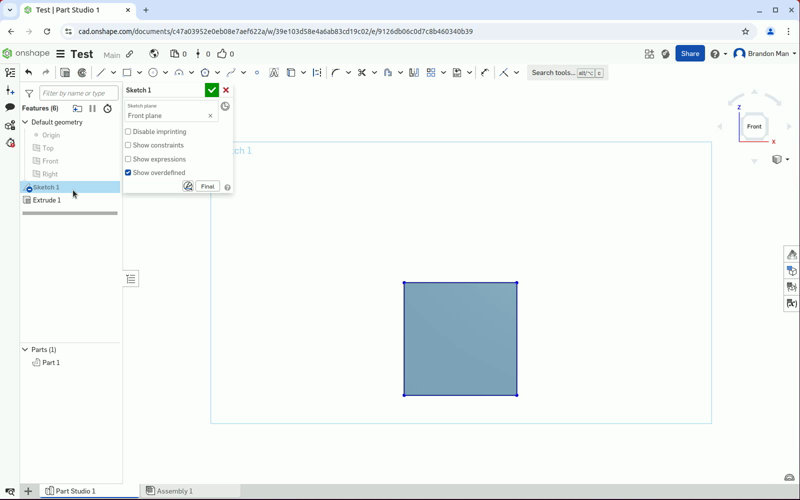
mouse_move(229, 92)
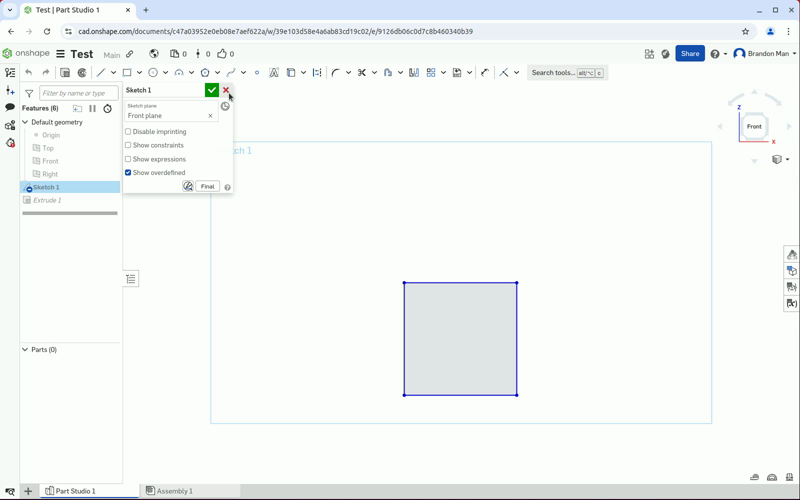
click(229, 92)
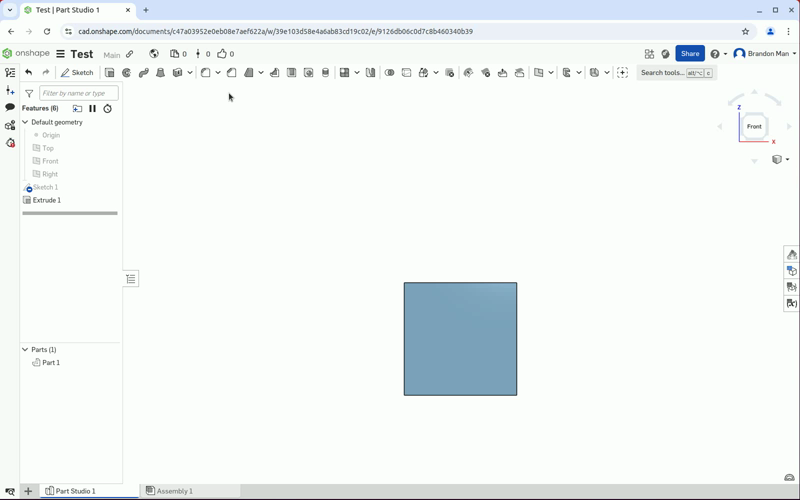
mouse_move(73, 352)
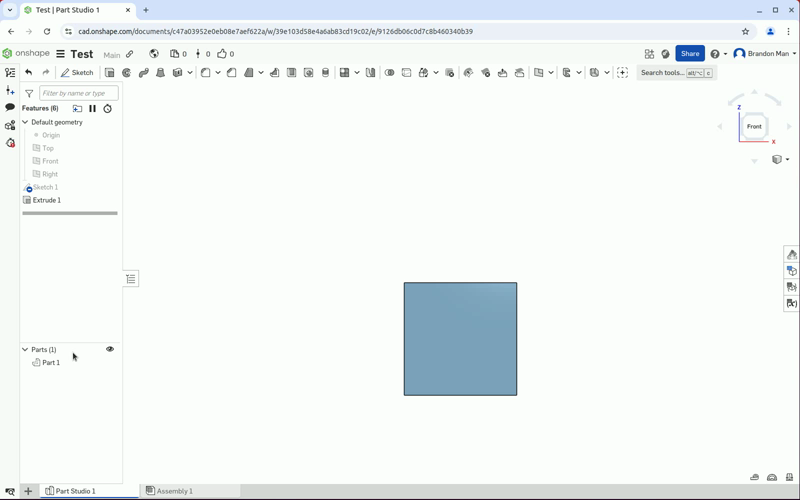
key(y)
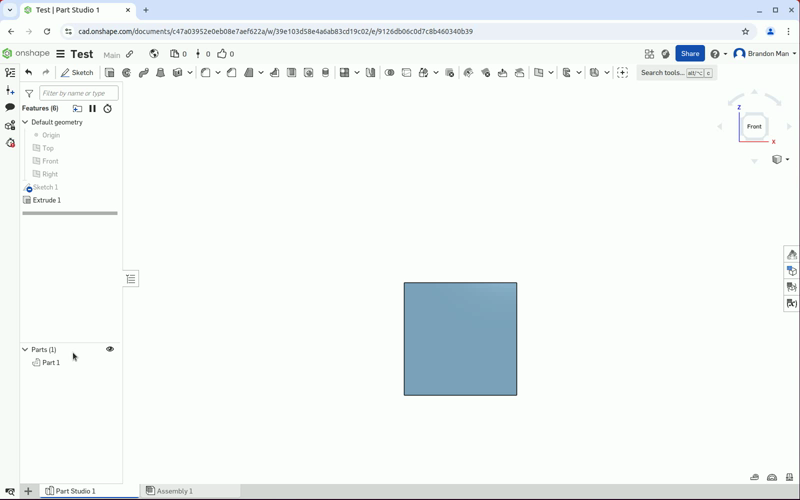
key(shift+p)
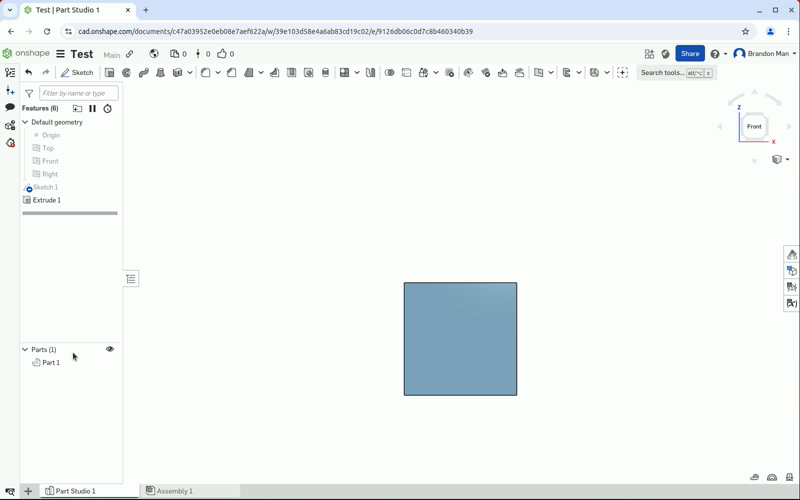
key(space)
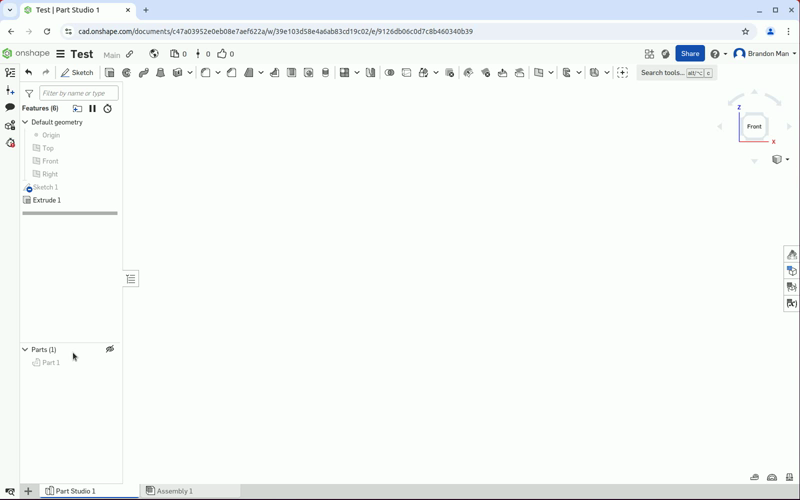
key_down(shift)
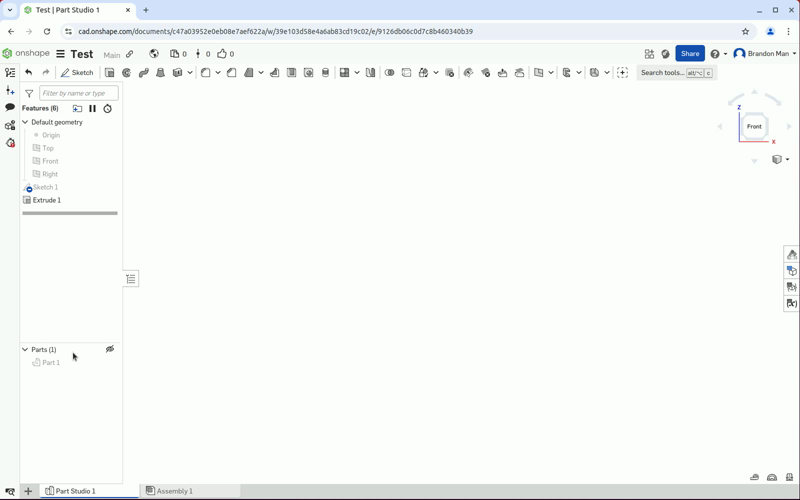
key(left)
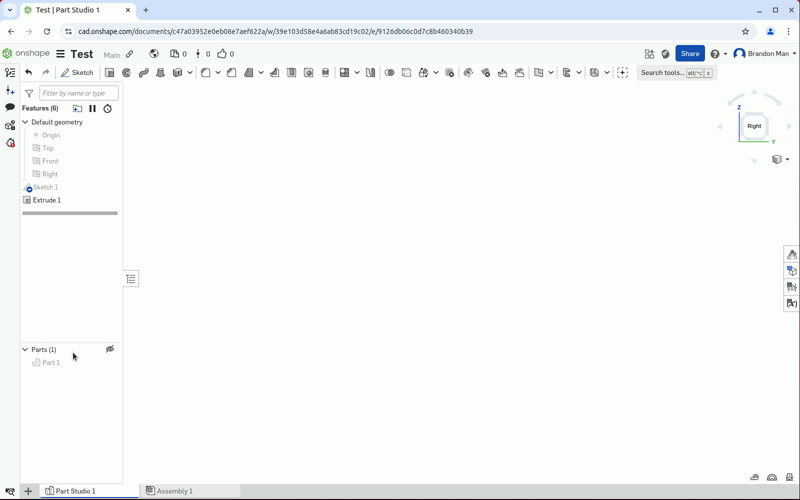
key_up(shift)
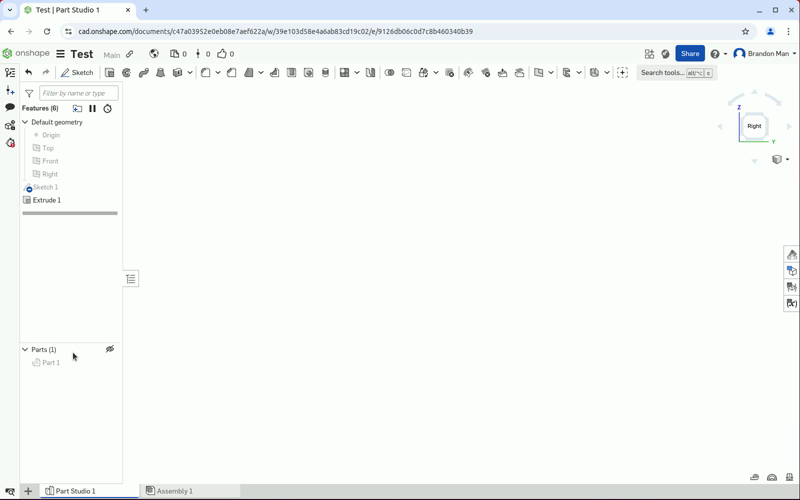
mouse_move(73, 352)
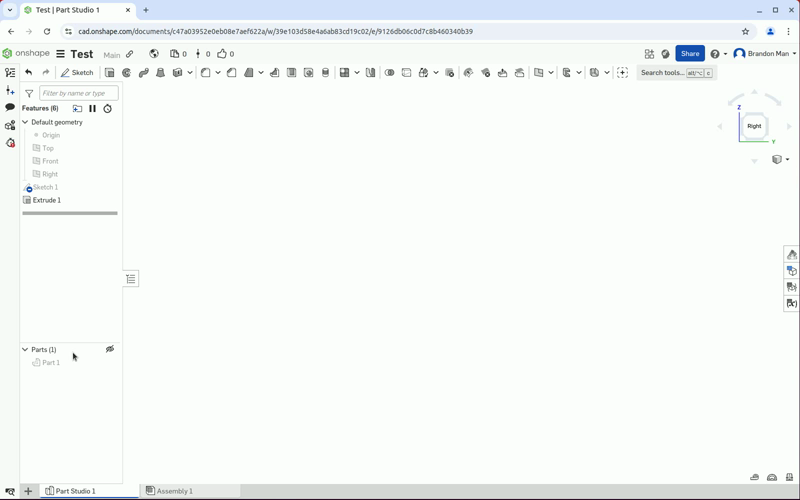
key(shift+y)
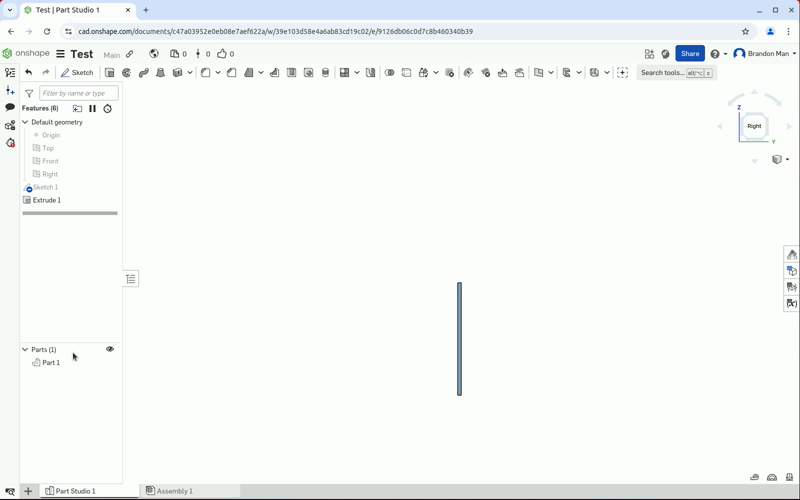
mouse_move(541, 75)
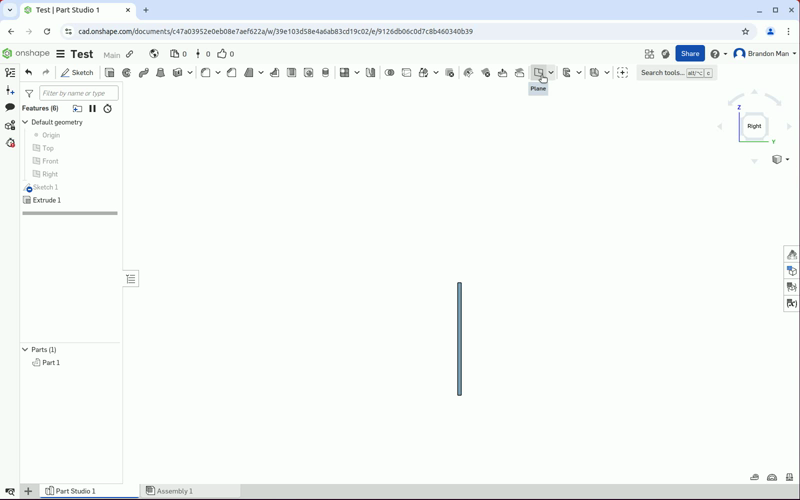
click(541, 75)
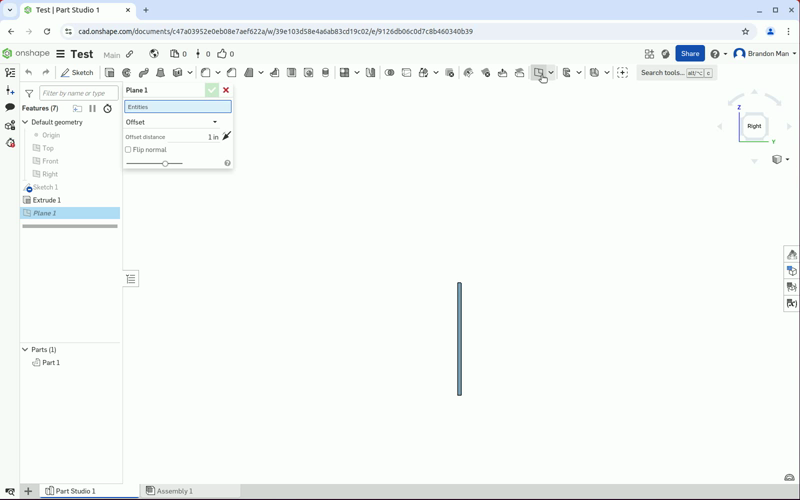
mouse_move(73, 176)
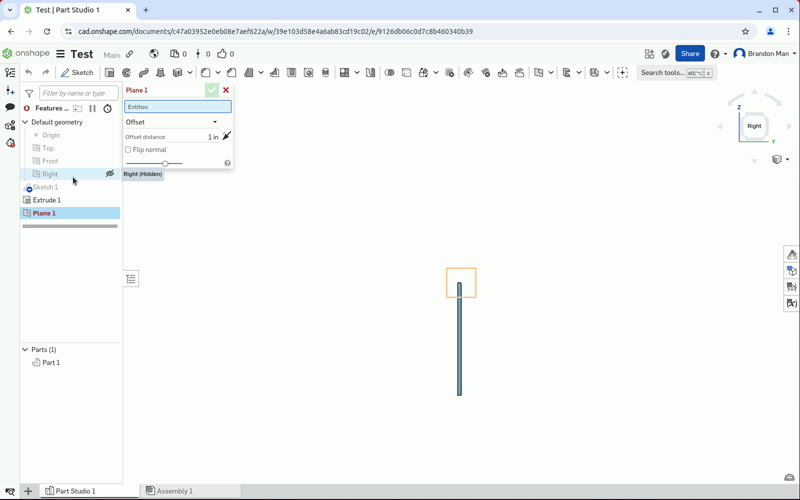
click(73, 176)
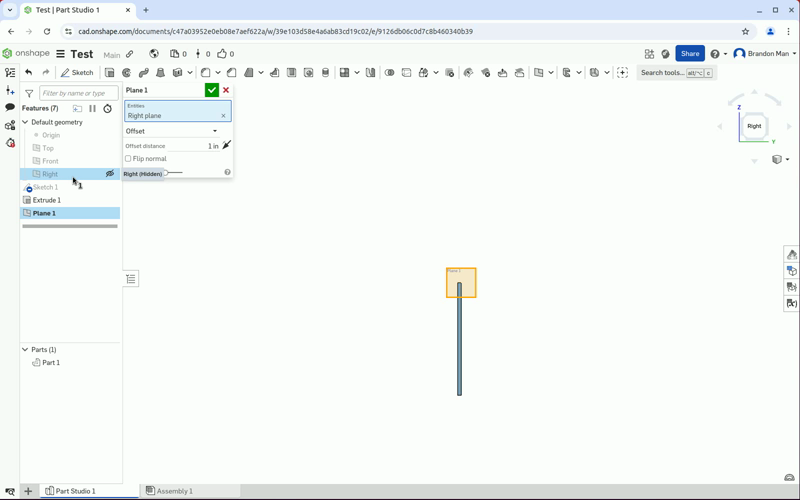
key(tab, 2)
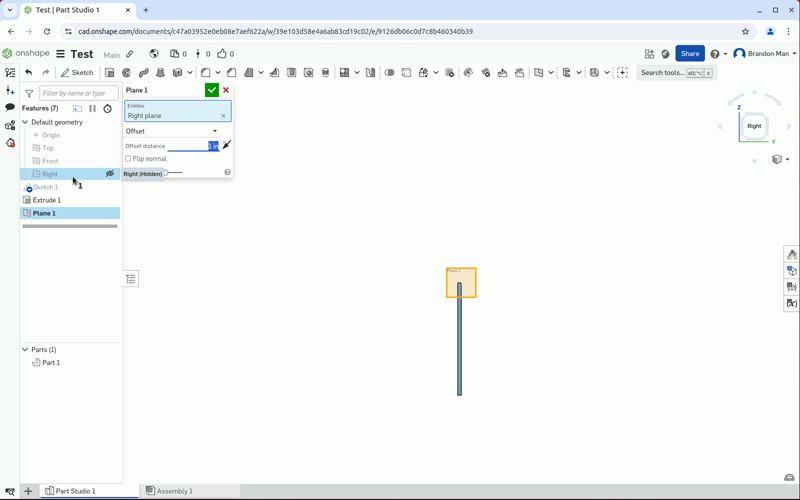
text(11.554)
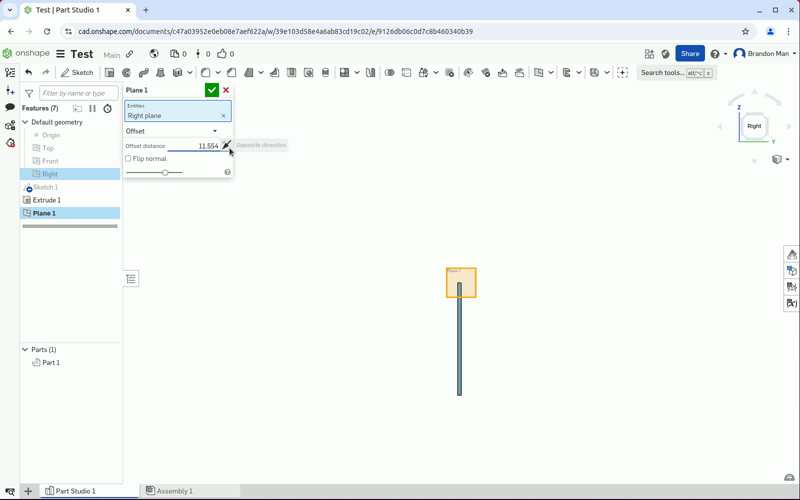
mouse_move(229, 147)
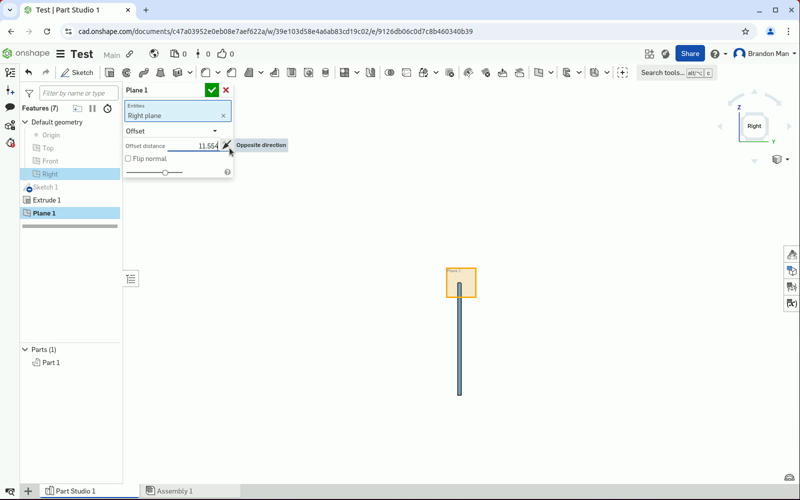
click(229, 147)
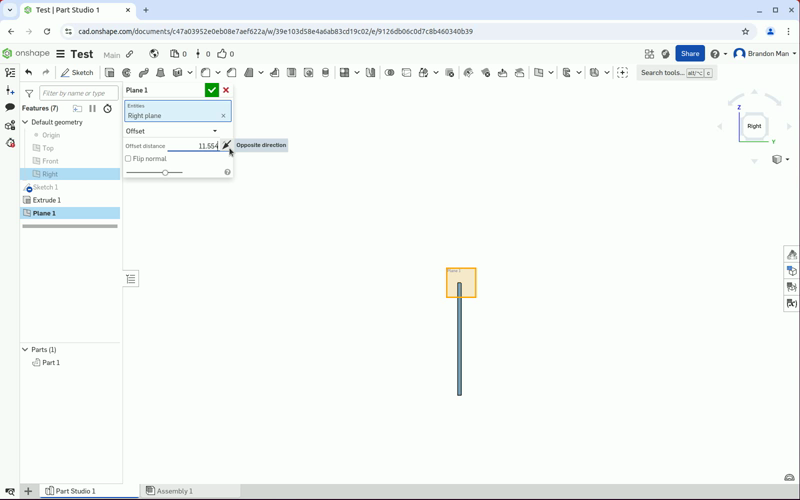
key(enter, 2)
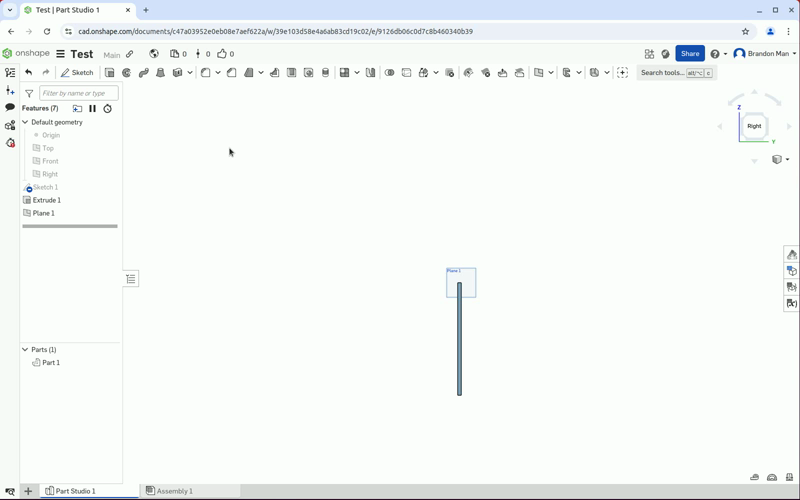
key(shift+s)
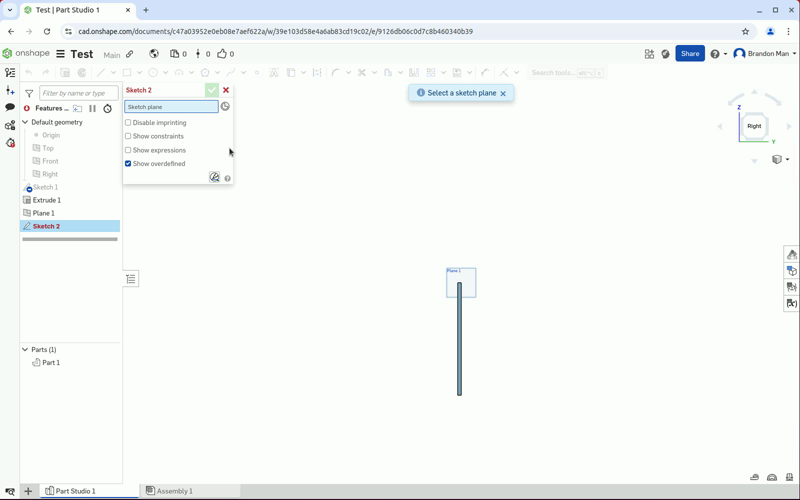
mouse_move(73, 215)
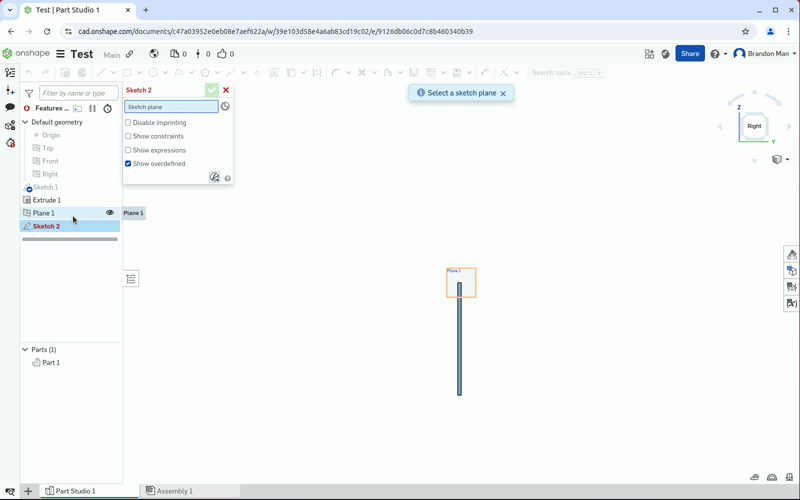
click(73, 215)
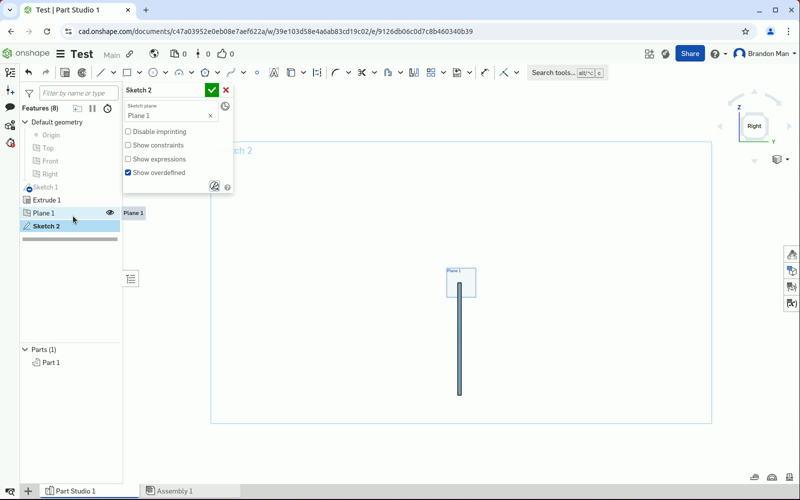
mouse_move(73, 352)
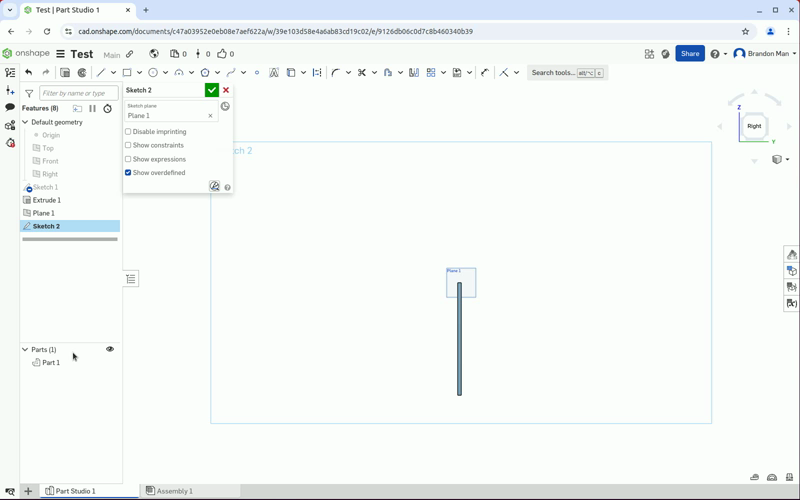
key(y)
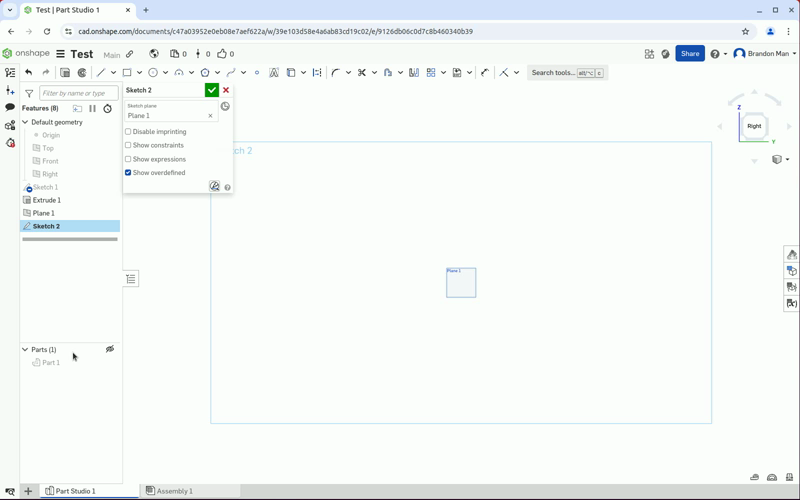
key(l)
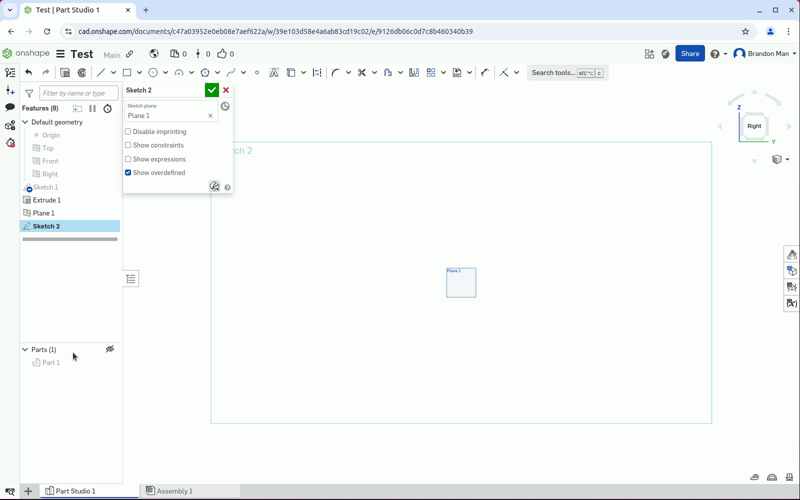
key_down(shift)
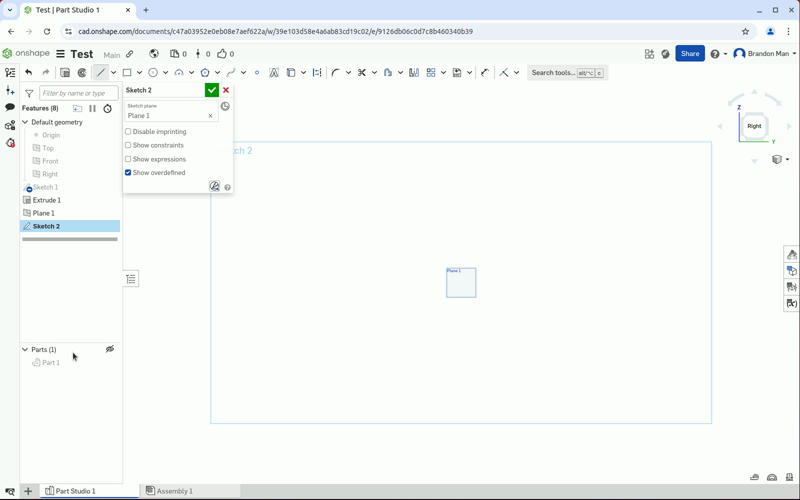
mouse_move(457, 395)
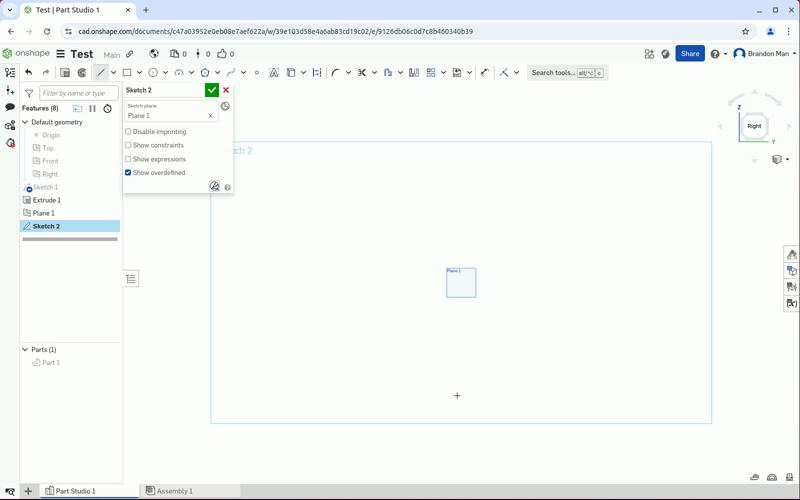
click(457, 395)
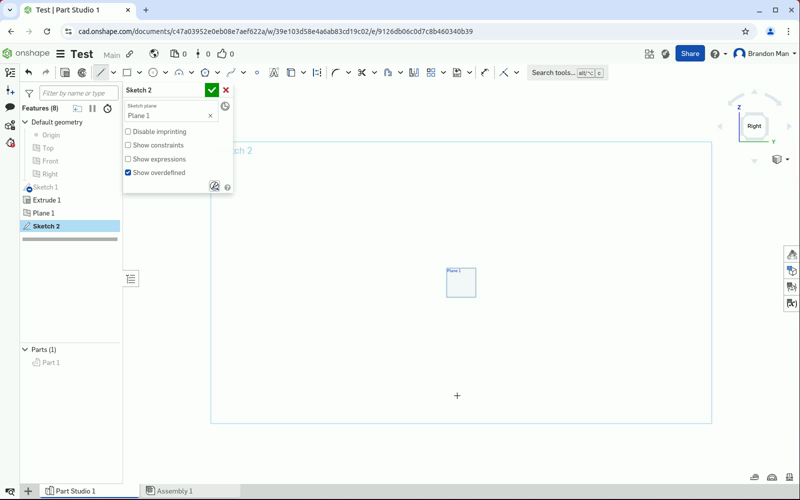
key_up(shift)
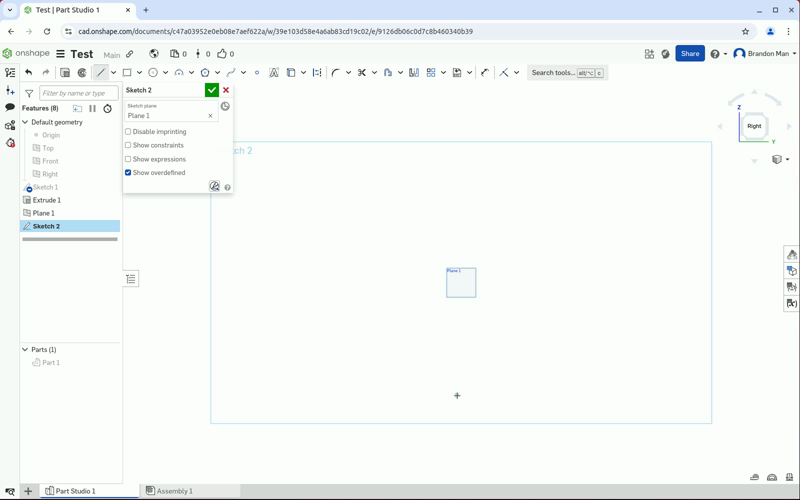
key_down(shift)
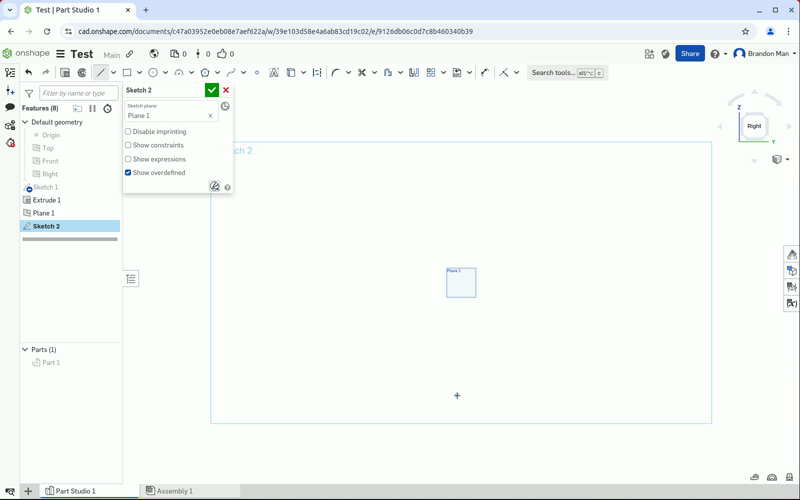
mouse_move(487, 395)
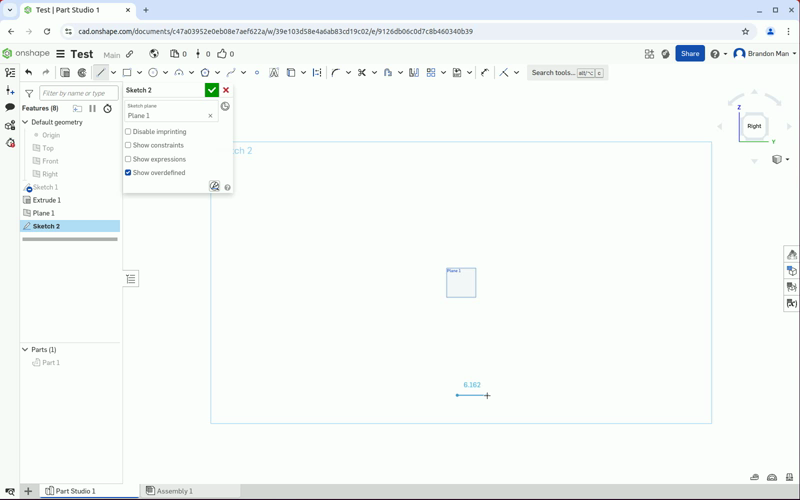
mouse_move(464, 395)
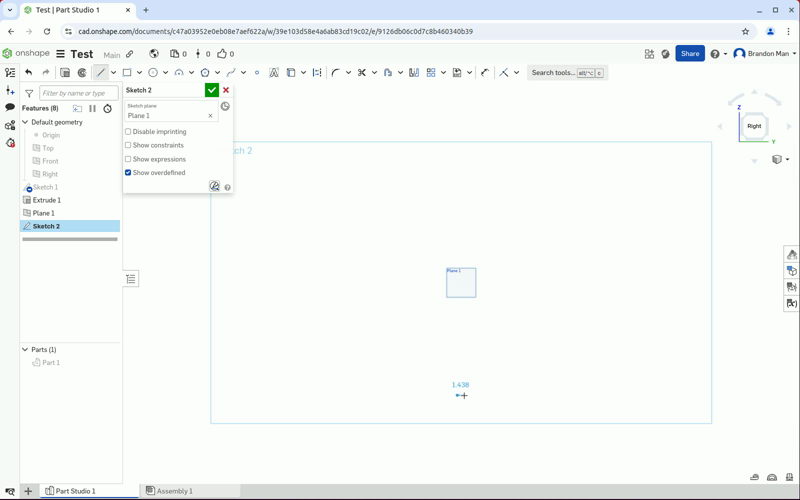
scroll(6)
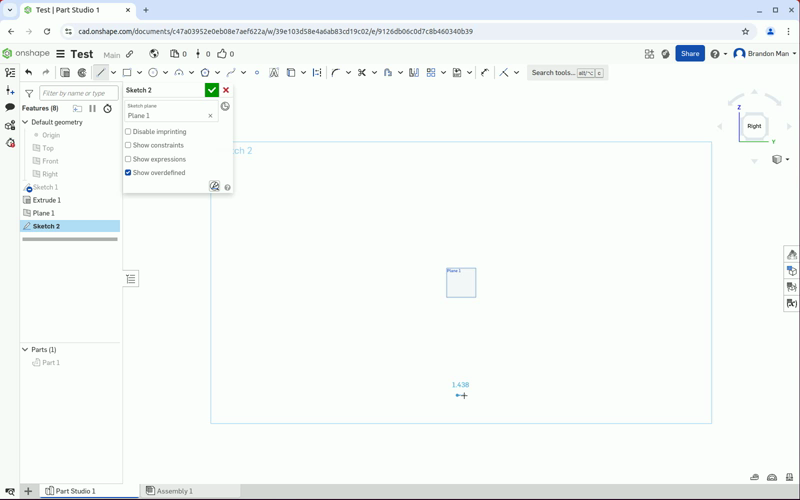
scroll(6)
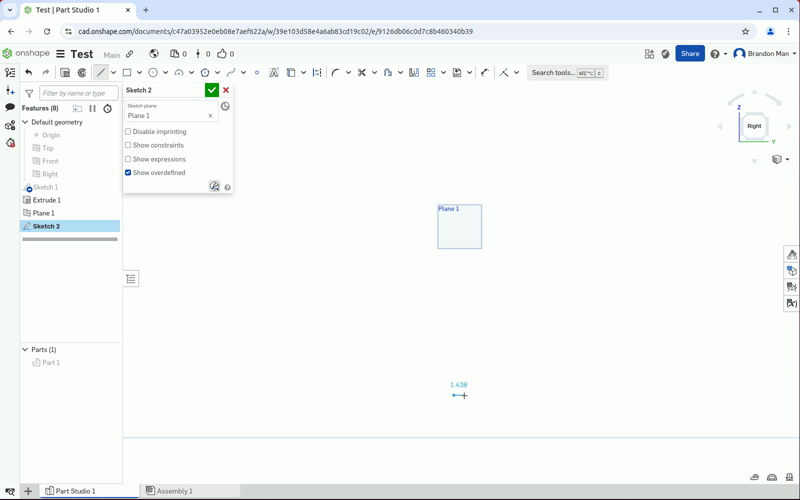
scroll(6)
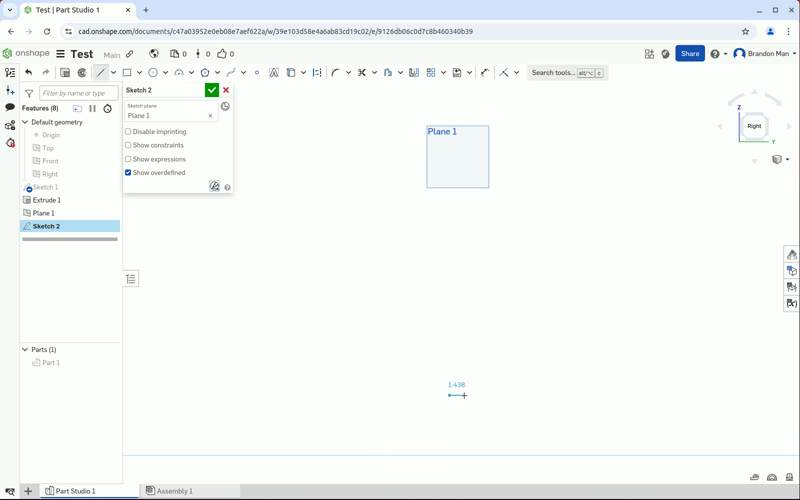
scroll(6)
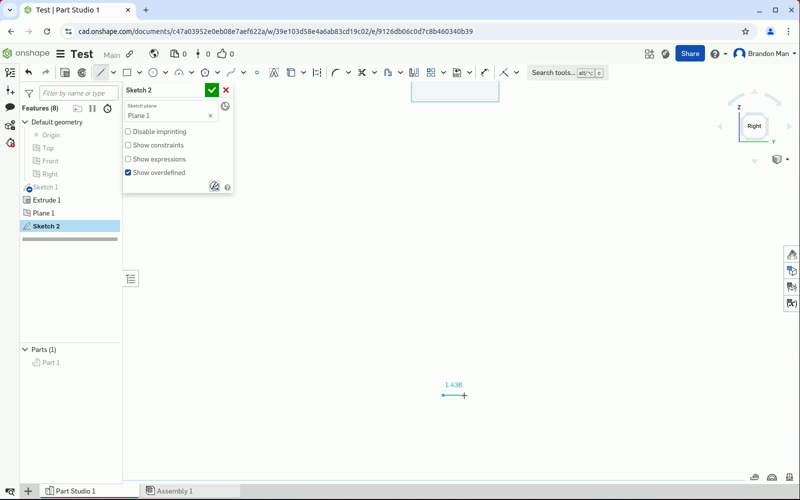
scroll(6)
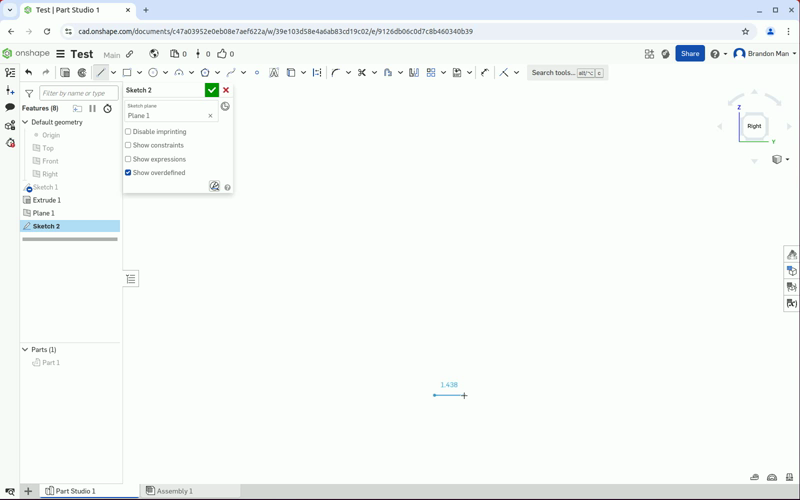
scroll(6)
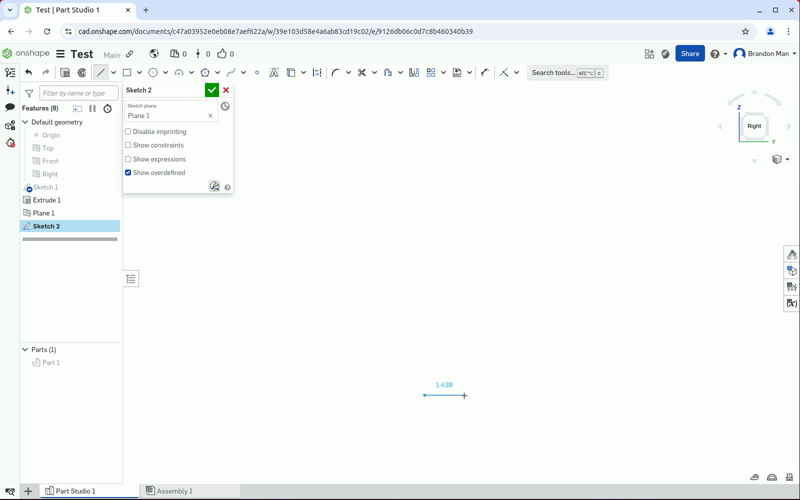
scroll(6)
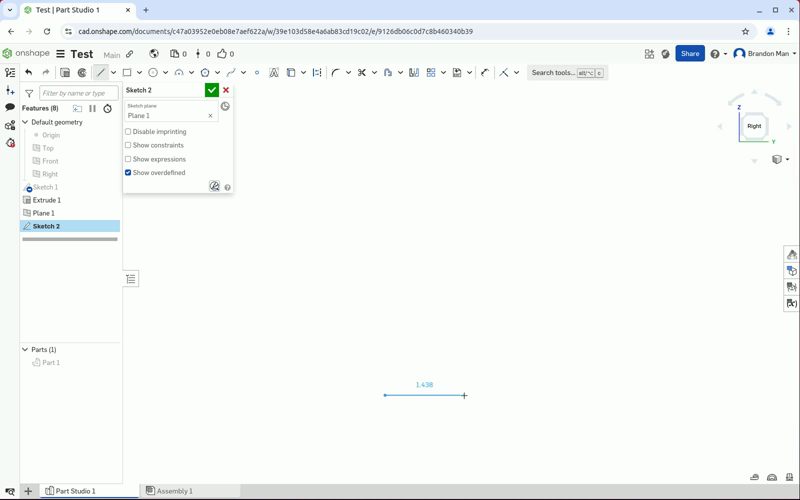
click(464, 395)
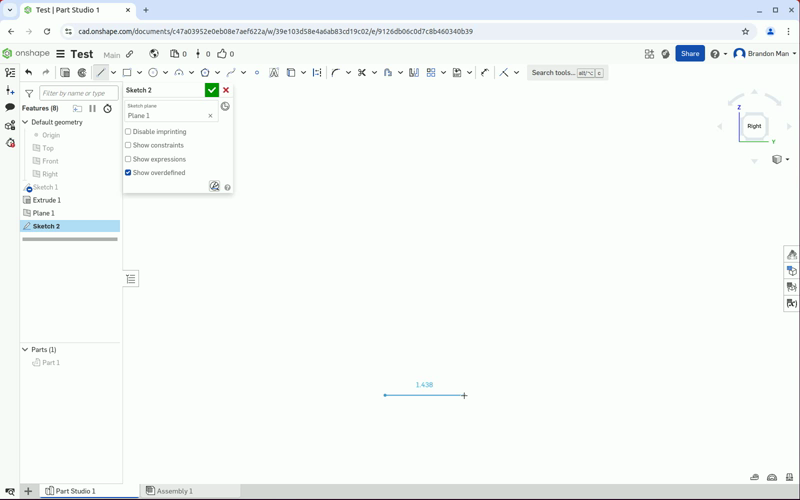
scroll(-6)
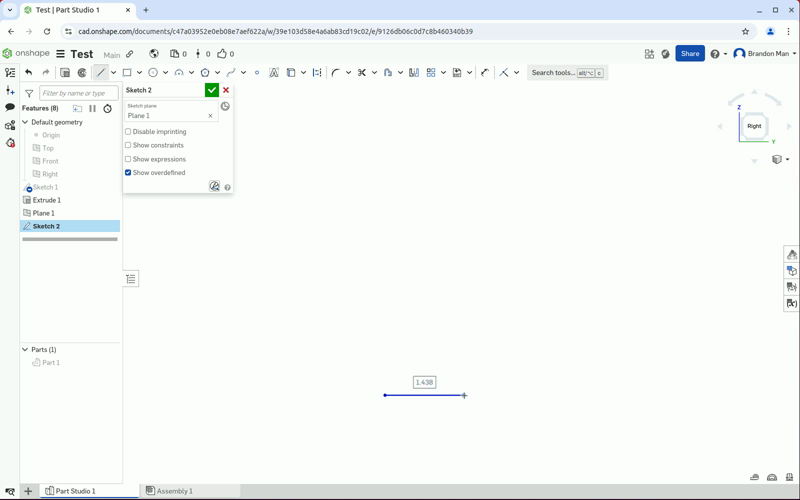
scroll(-6)
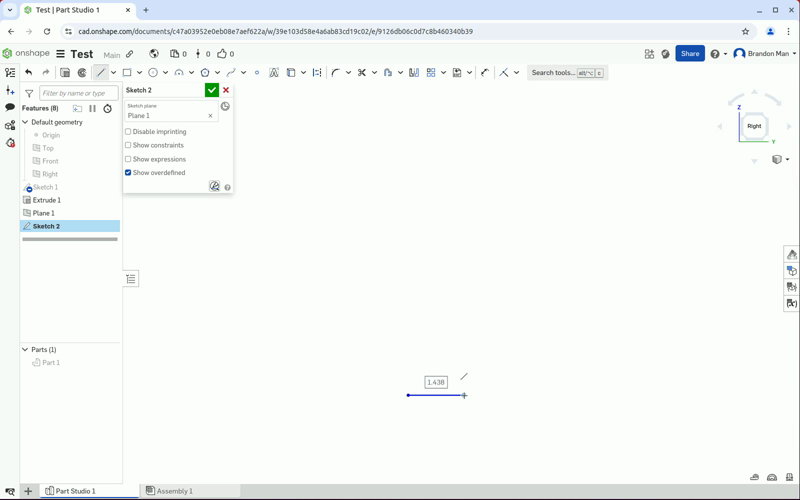
scroll(-6)
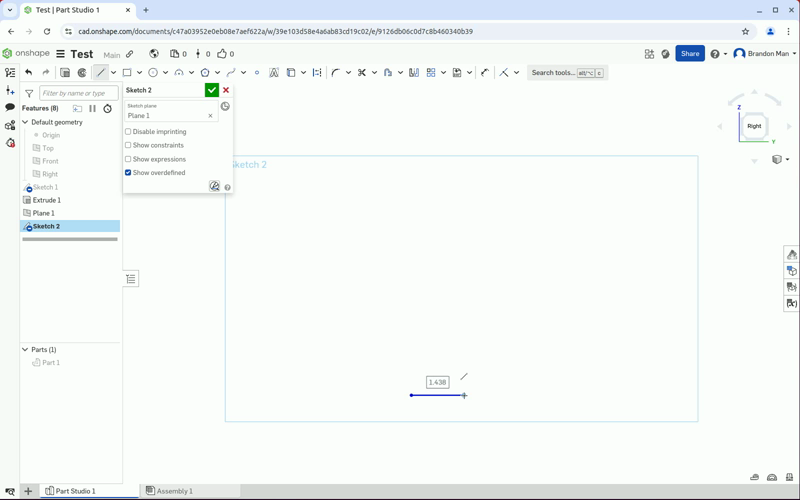
scroll(-6)
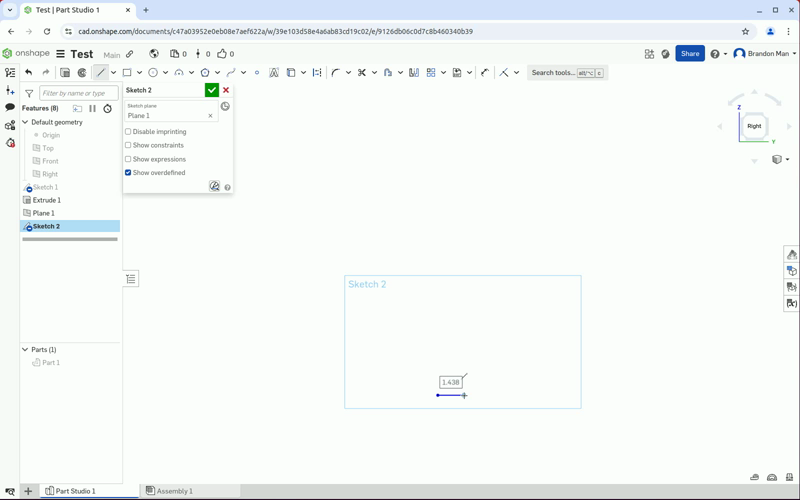
scroll(-6)
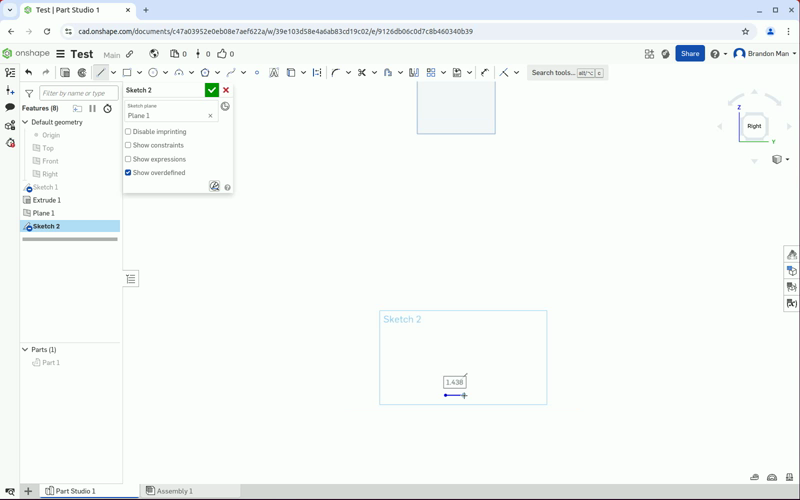
scroll(-6)
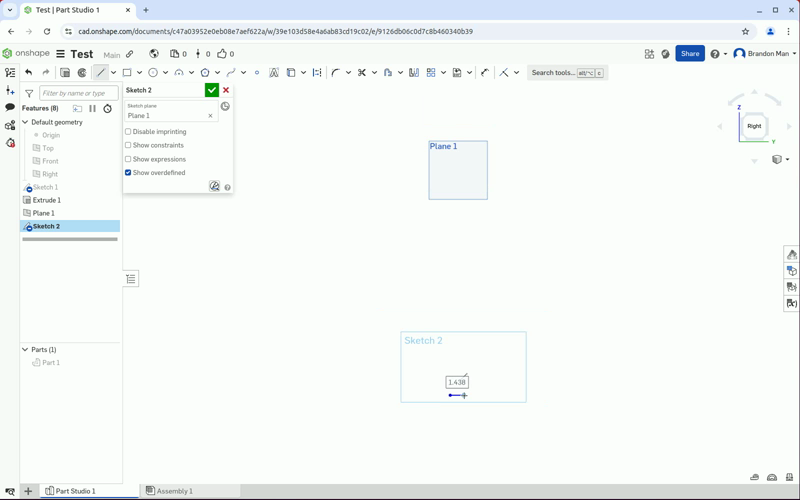
scroll(-6)
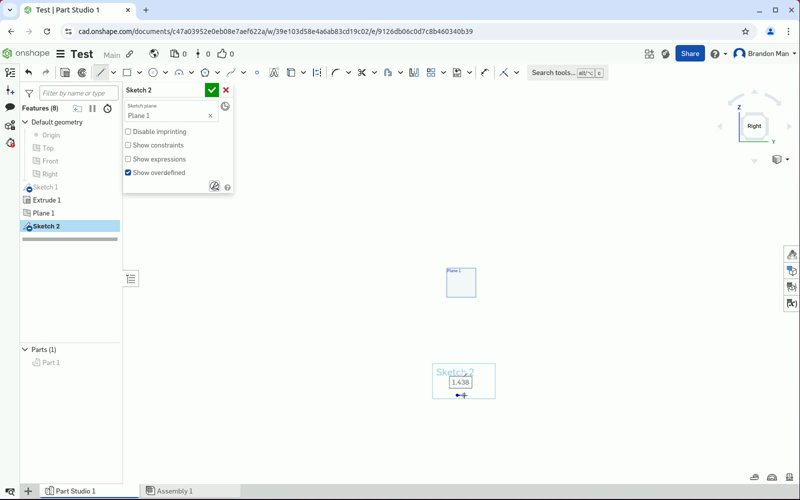
key_up(shift)
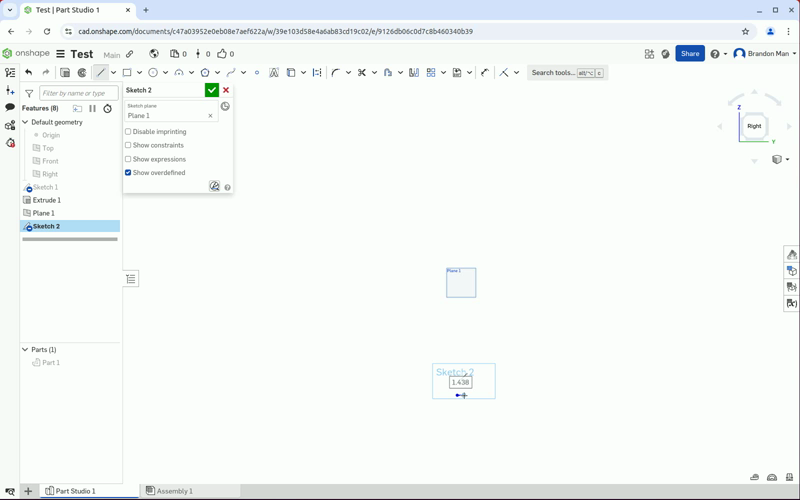
key_down(shift)
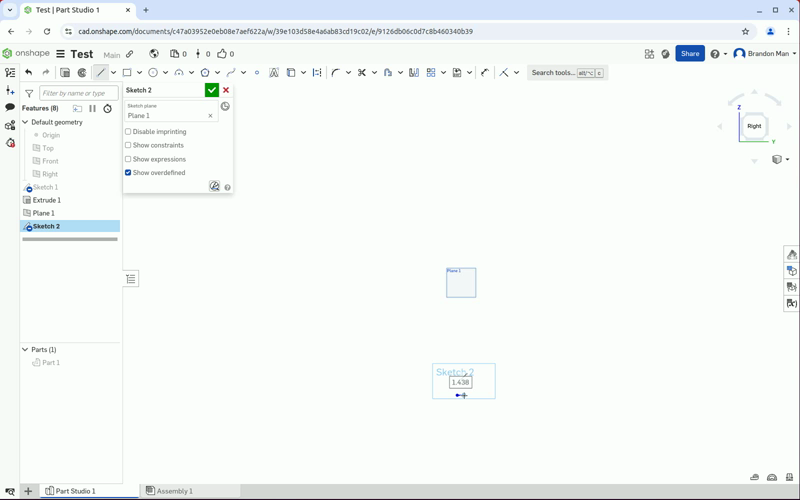
mouse_move(464, 282)
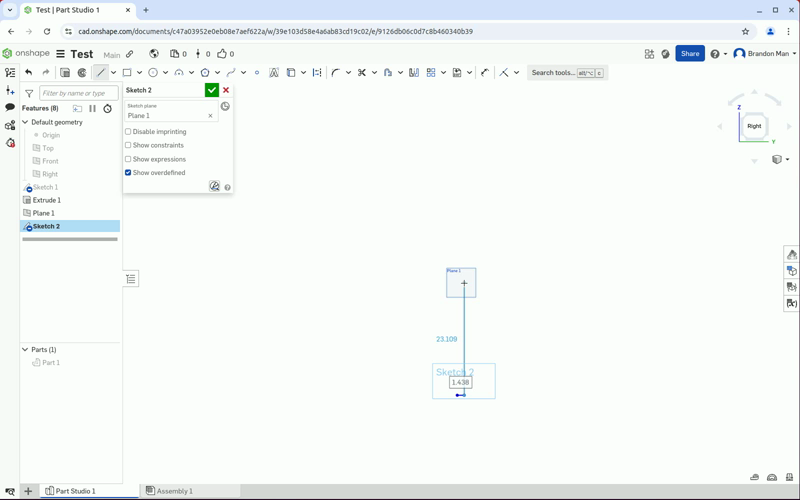
click(464, 282)
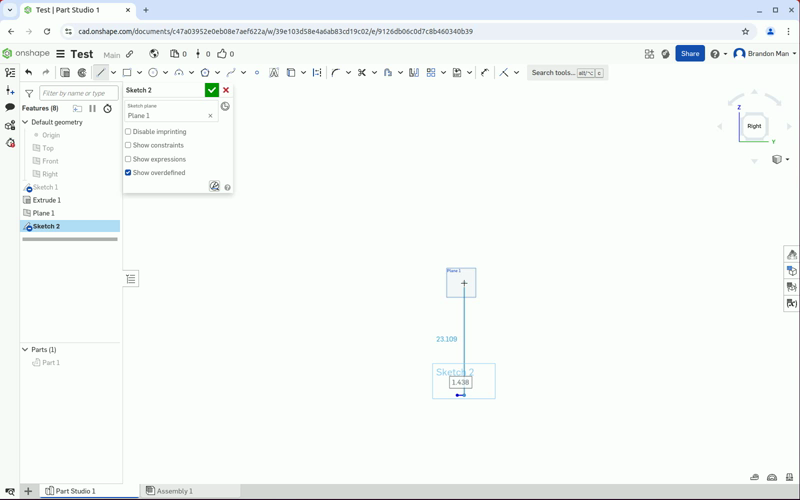
key_up(shift)
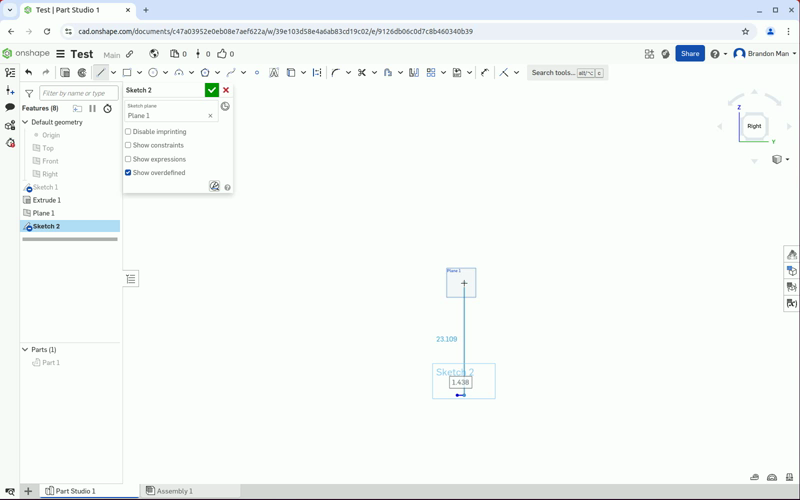
key_down(shift)
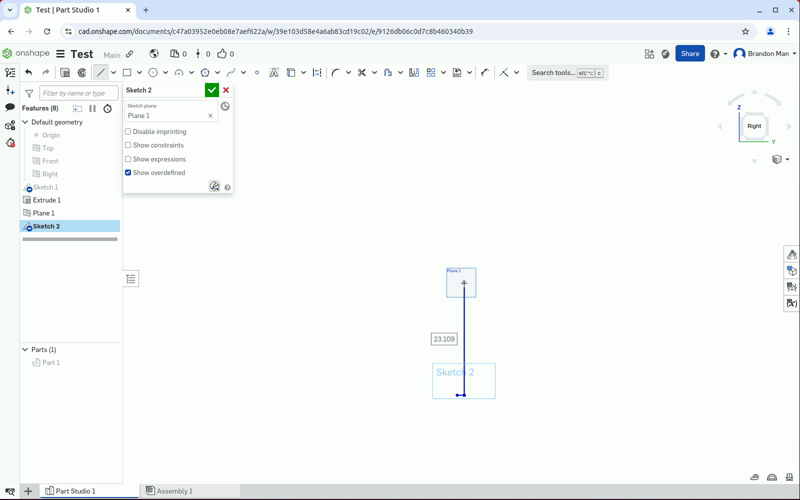
mouse_move(494, 282)
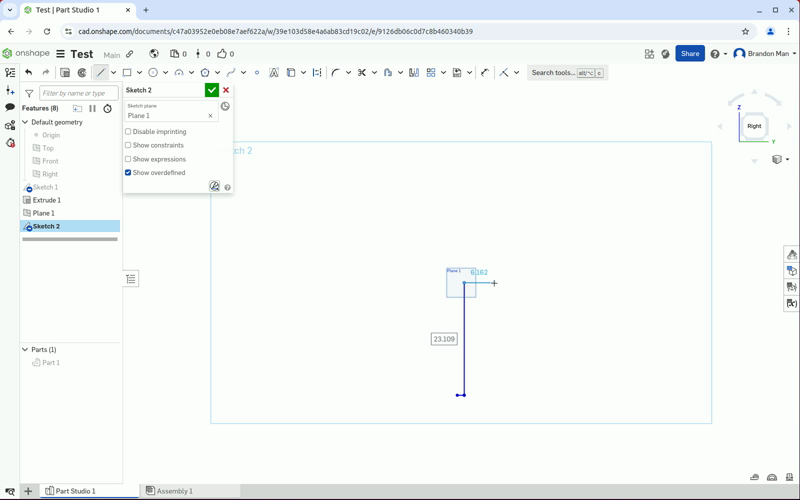
mouse_move(457, 282)
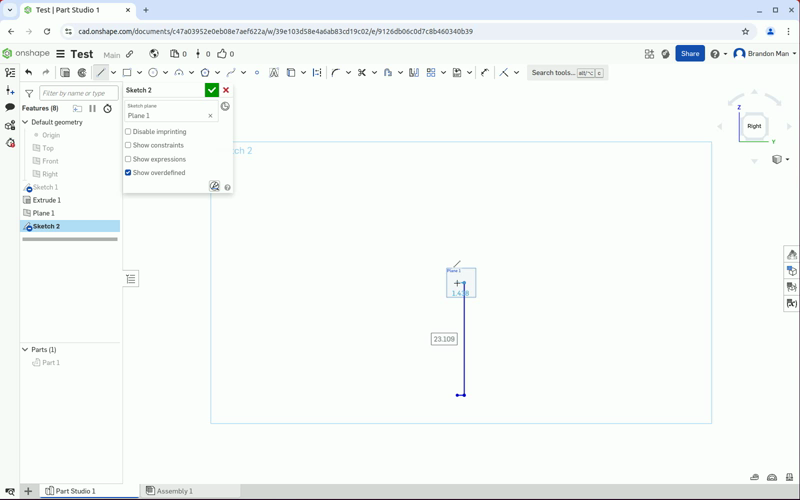
scroll(6)
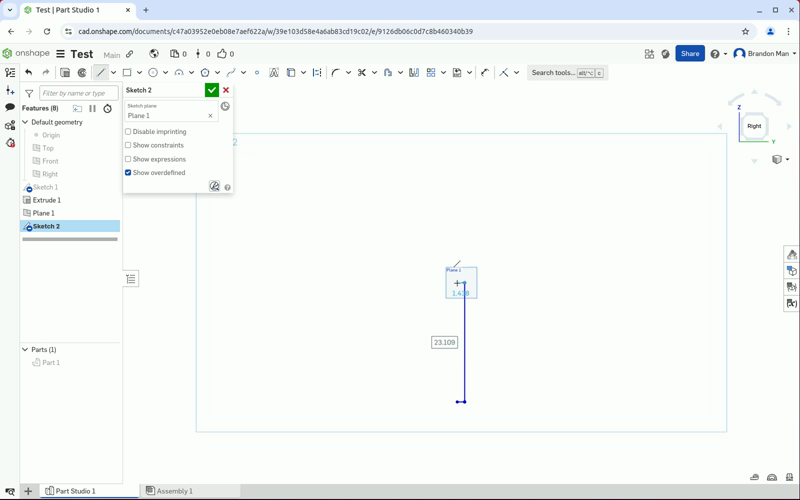
scroll(6)
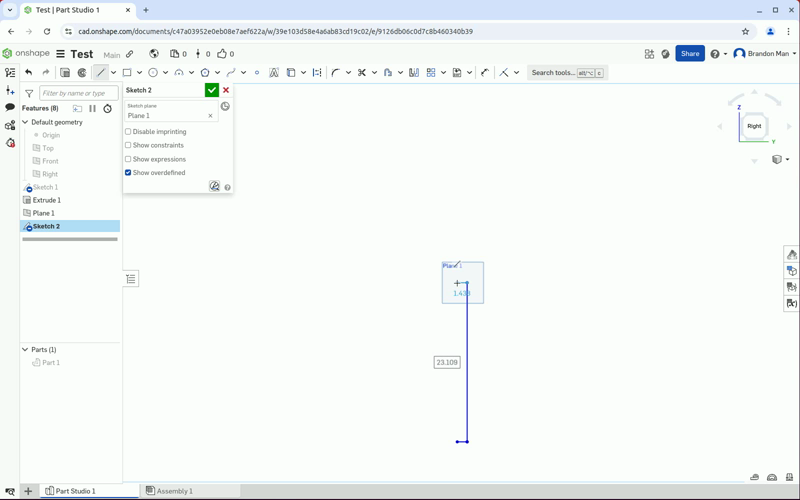
scroll(6)
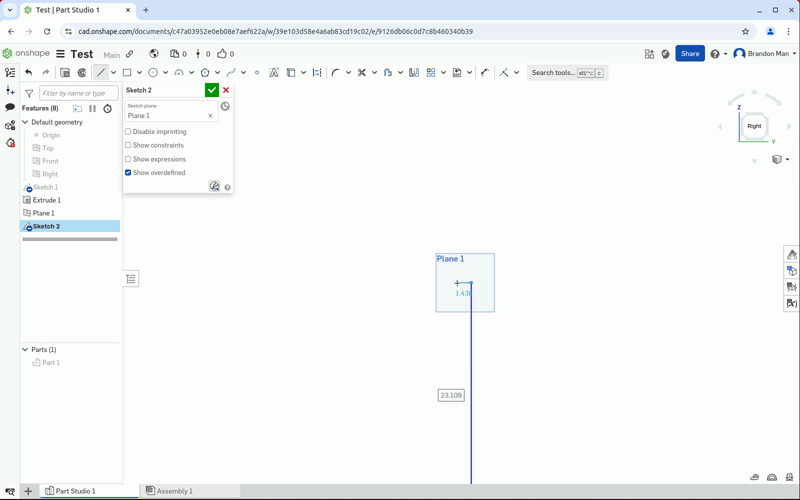
scroll(6)
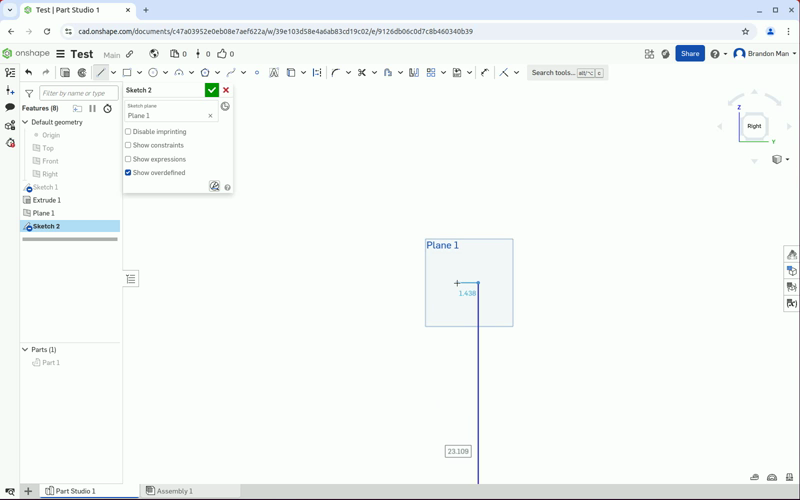
scroll(6)
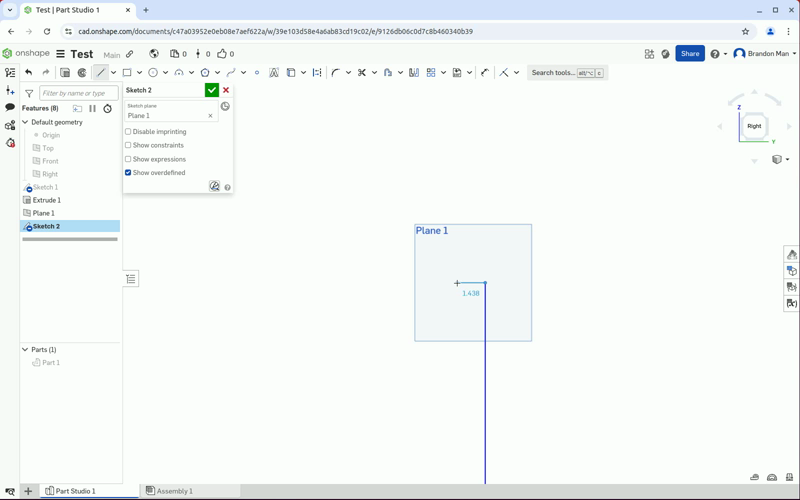
scroll(6)
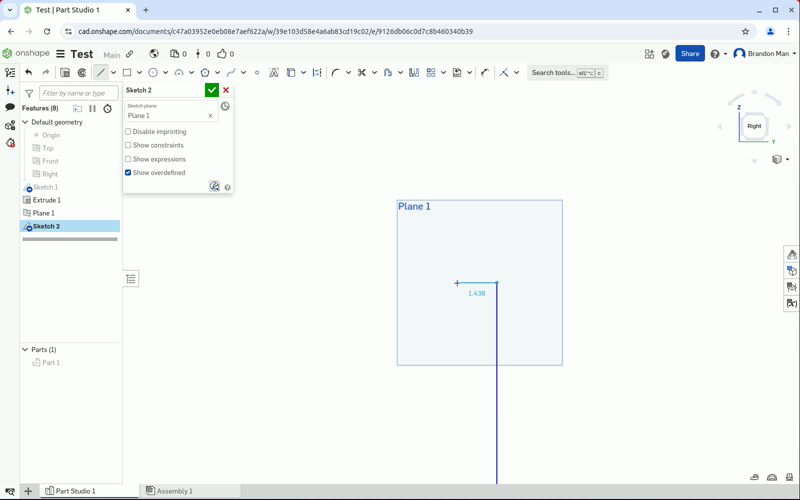
scroll(6)
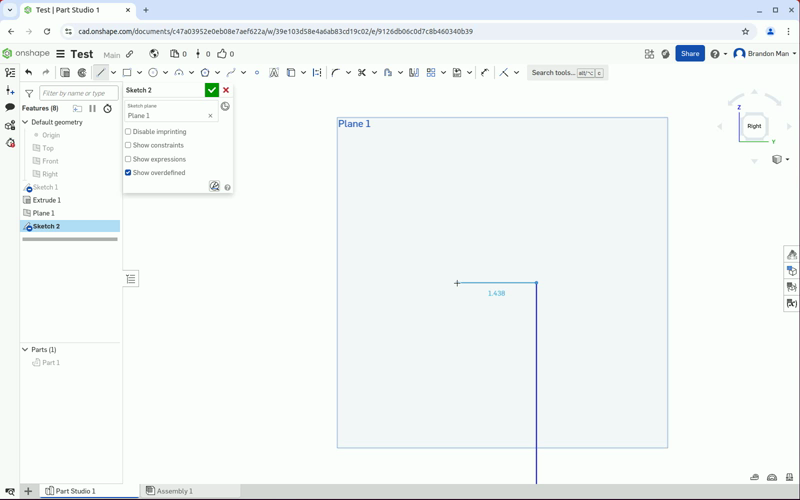
click(457, 282)
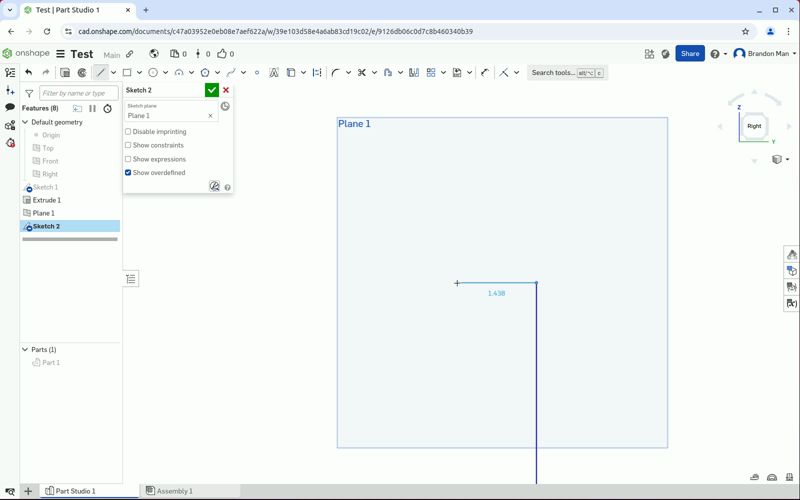
scroll(-6)
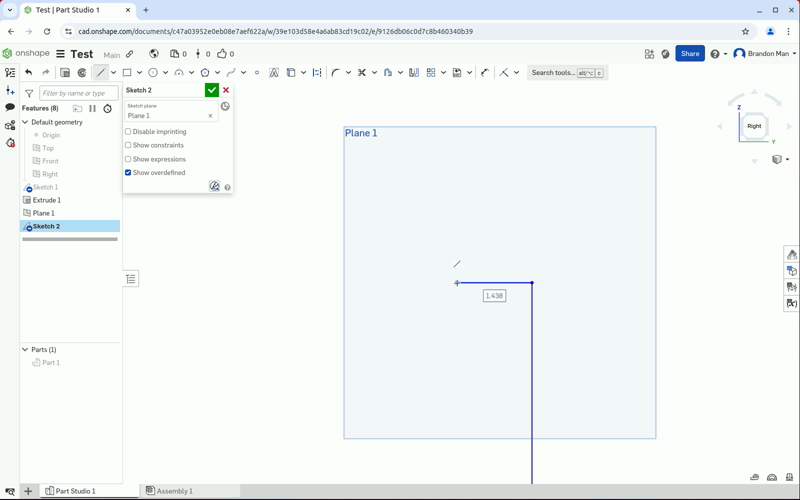
scroll(-6)
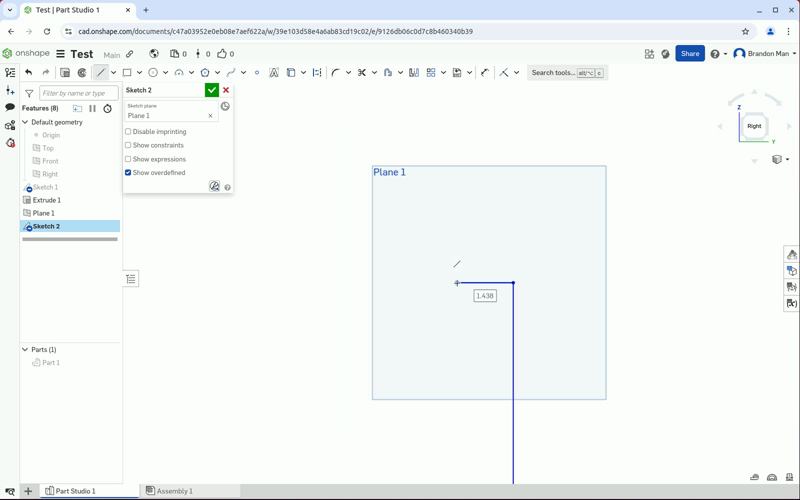
scroll(-6)
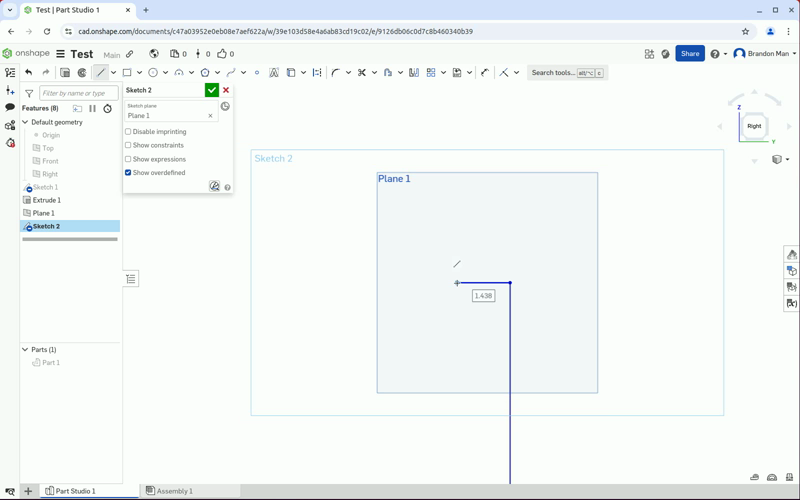
scroll(-6)
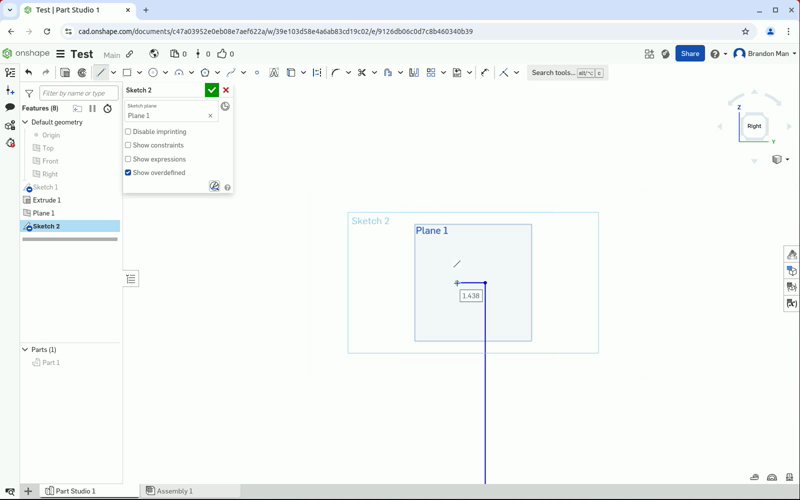
scroll(-6)
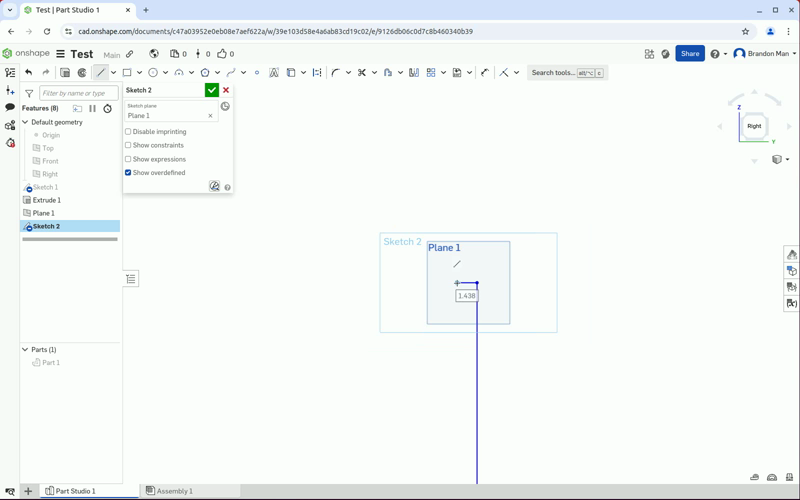
scroll(-6)
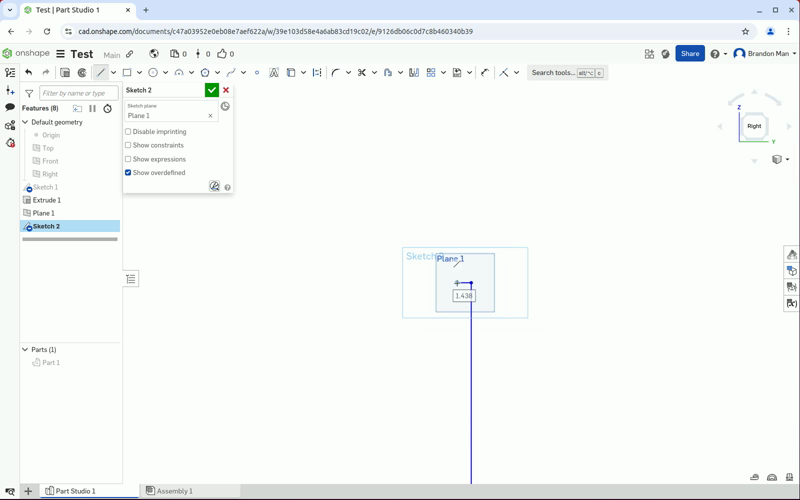
scroll(-6)
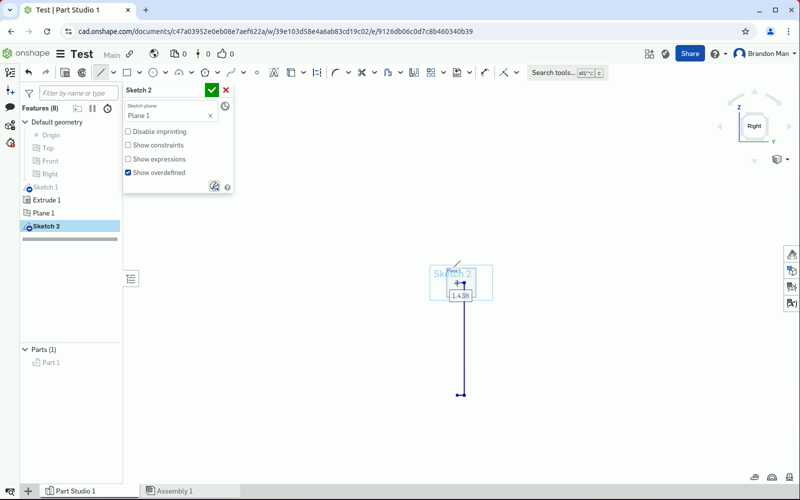
key_up(shift)
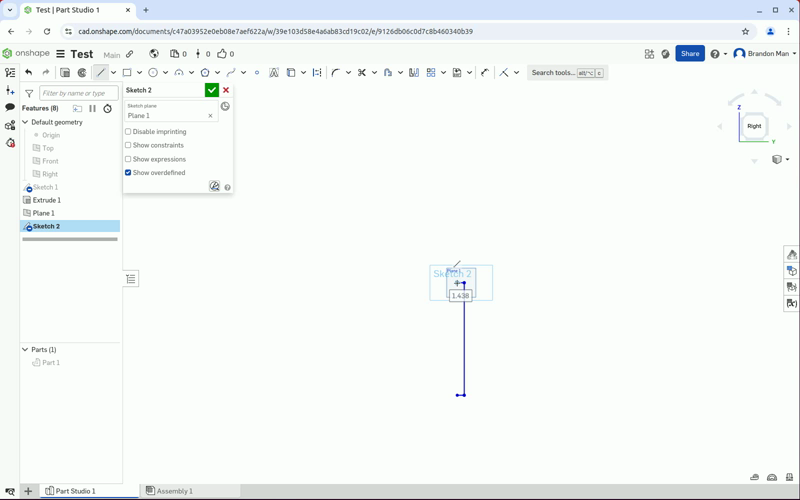
key_down(shift)
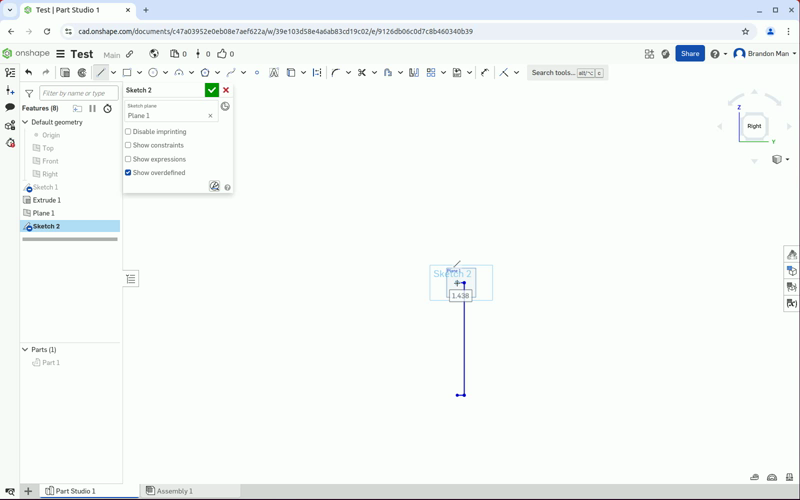
mouse_move(457, 395)
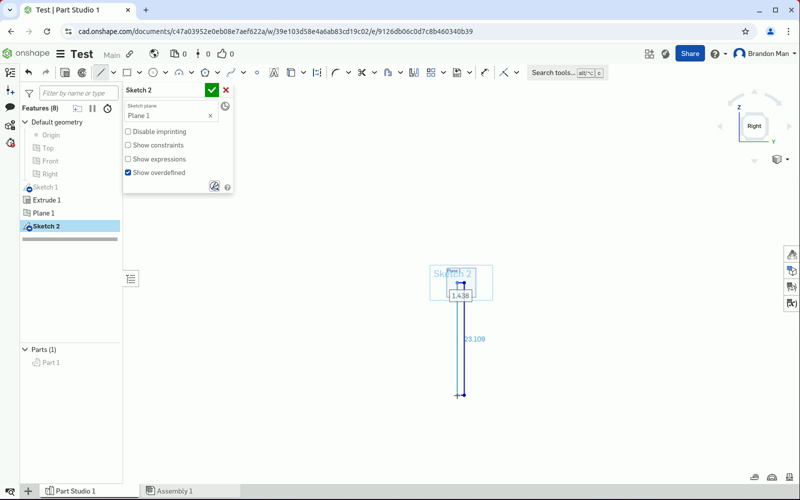
key_up(shift)
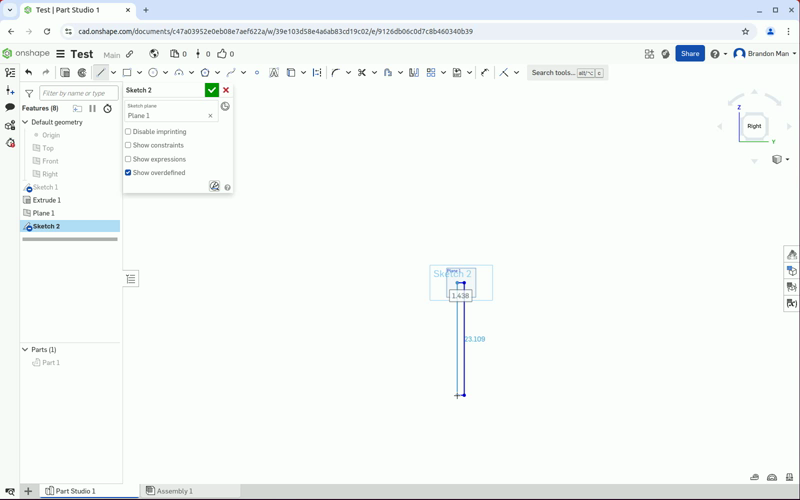
click(457, 395)
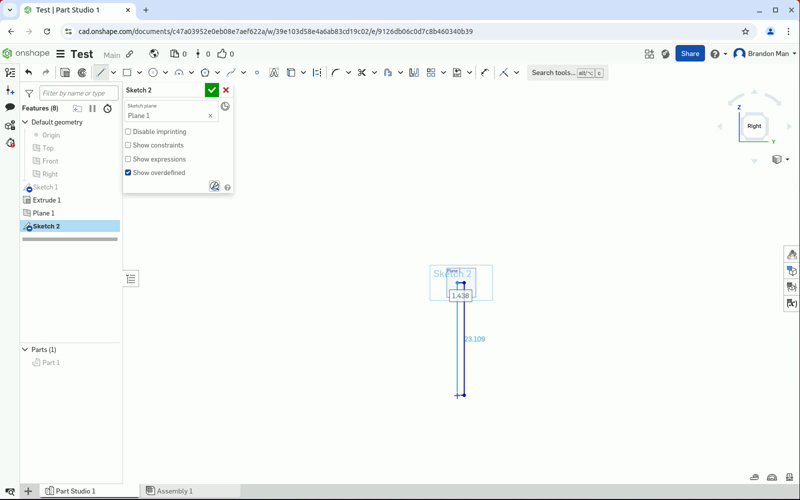
key(esc)
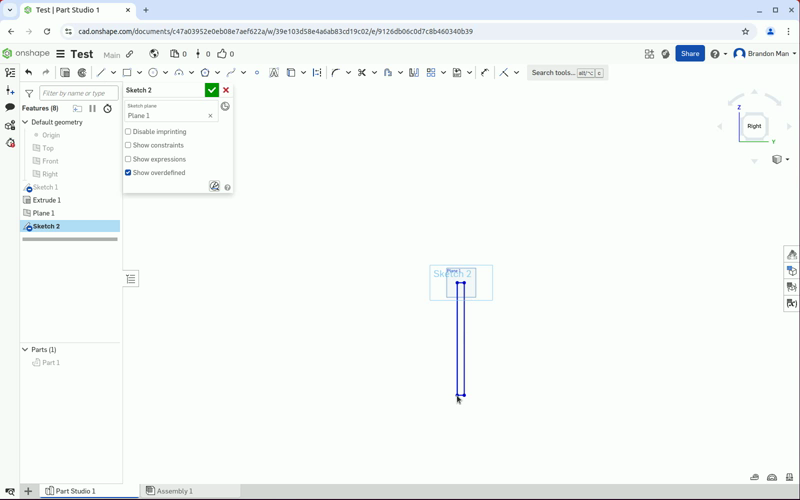
mouse_move(459, 353)
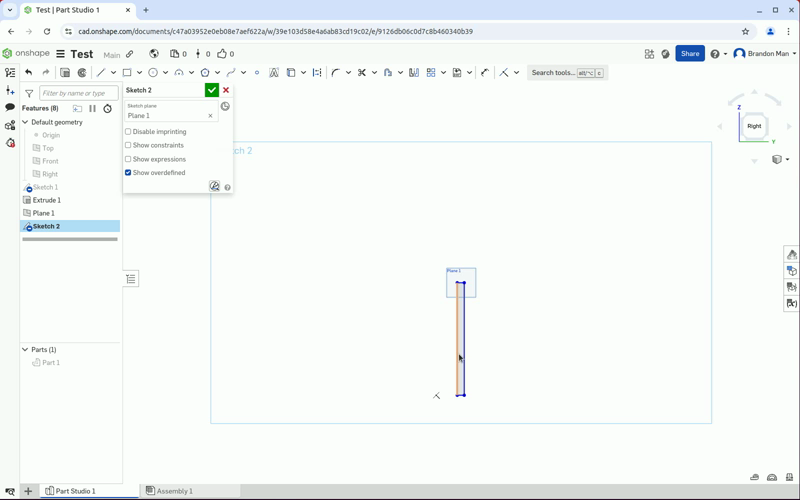
scroll(6)
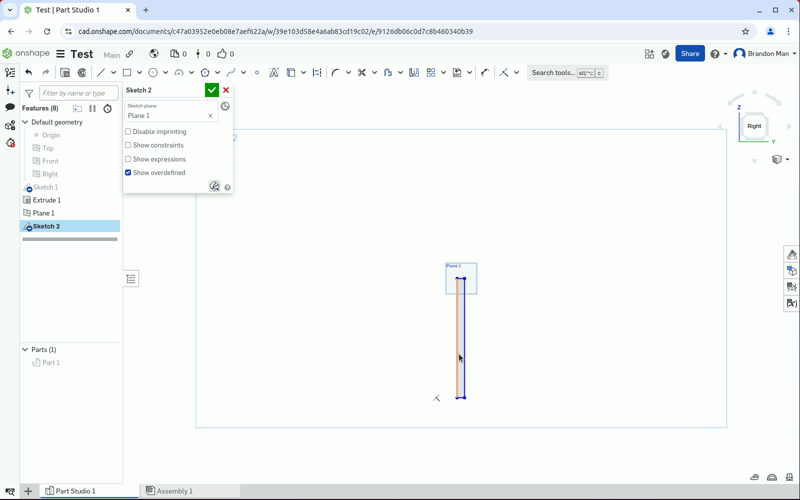
scroll(6)
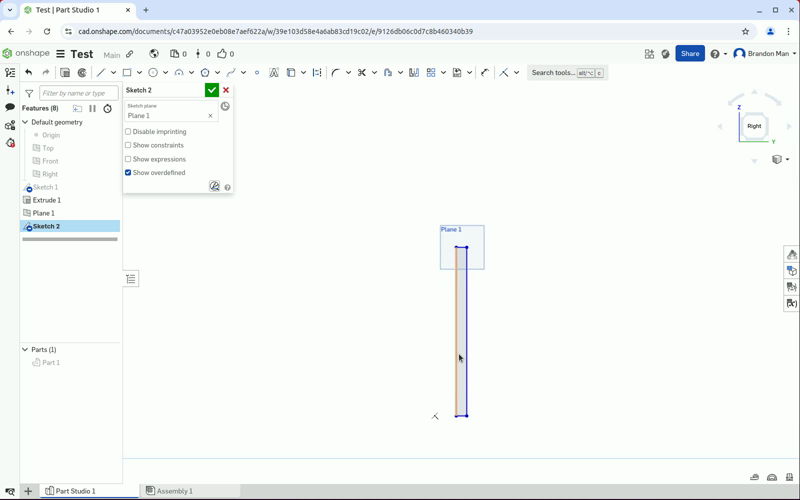
scroll(6)
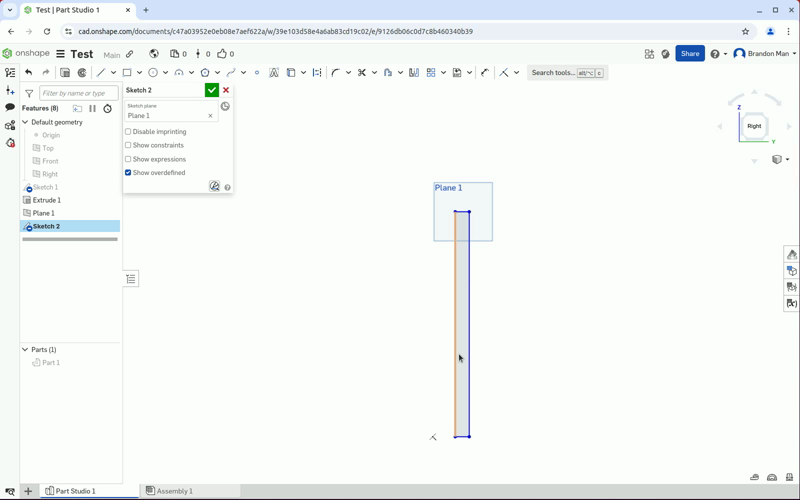
scroll(6)
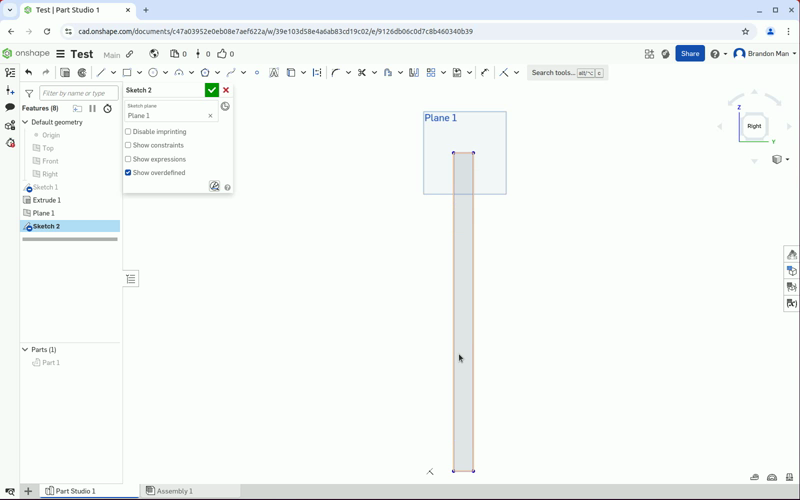
scroll(6)
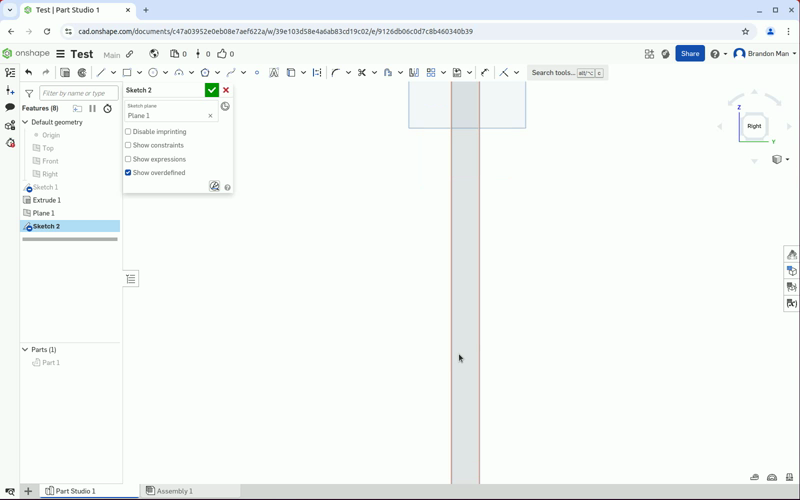
scroll(6)
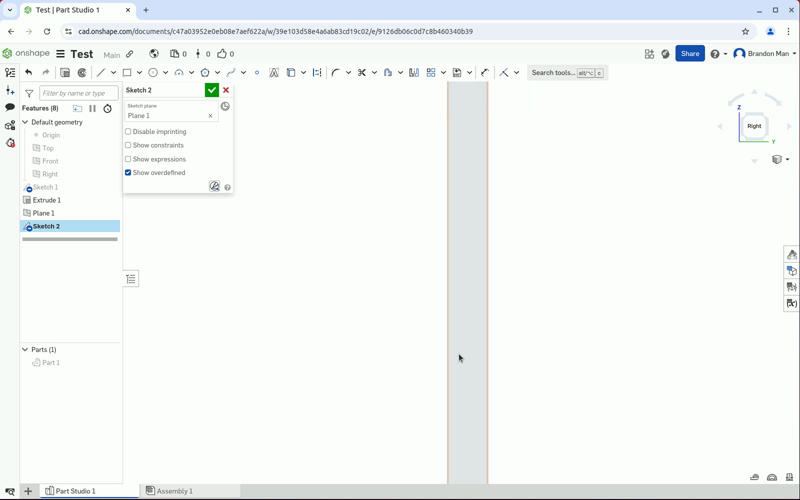
scroll(6)
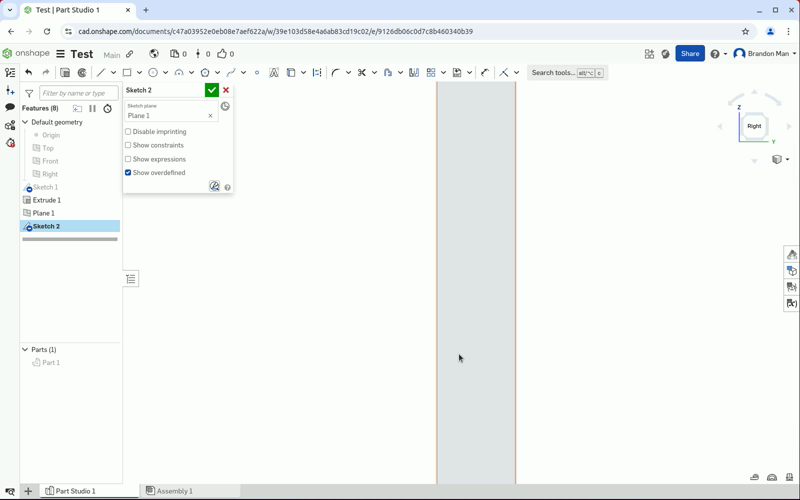
click(459, 353)
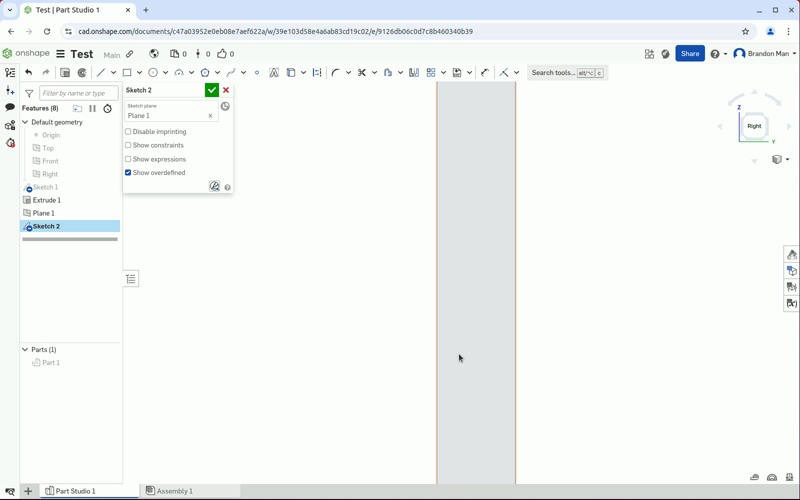
scroll(-6)
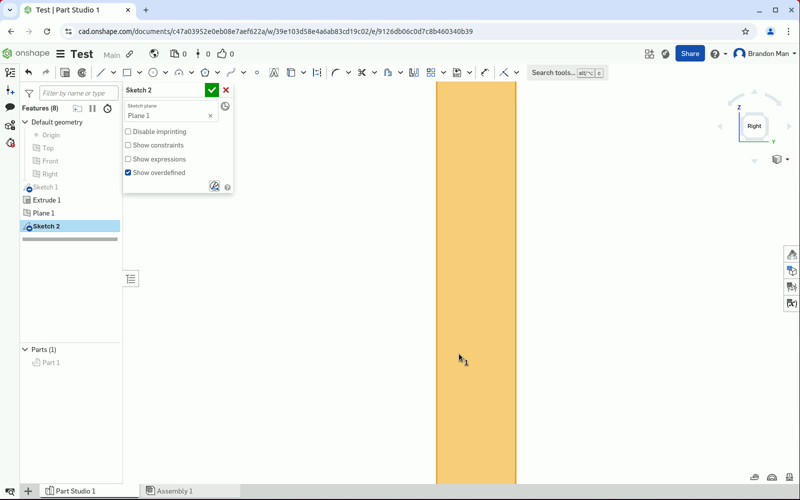
scroll(-6)
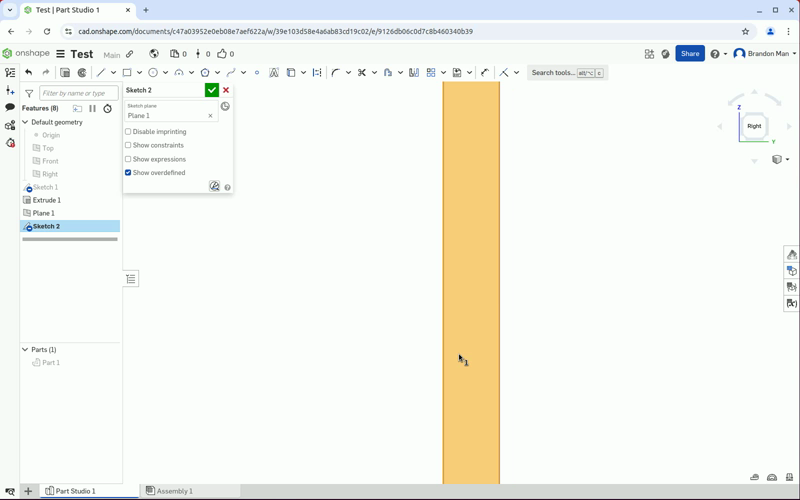
scroll(-6)
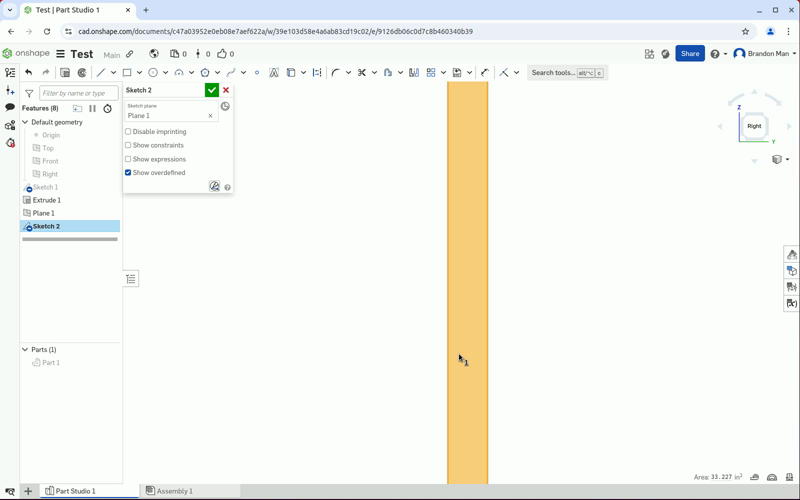
scroll(-6)
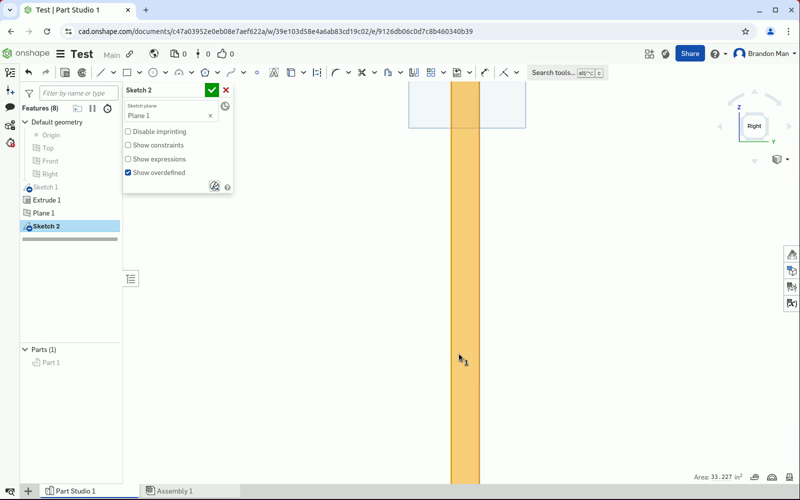
scroll(-6)
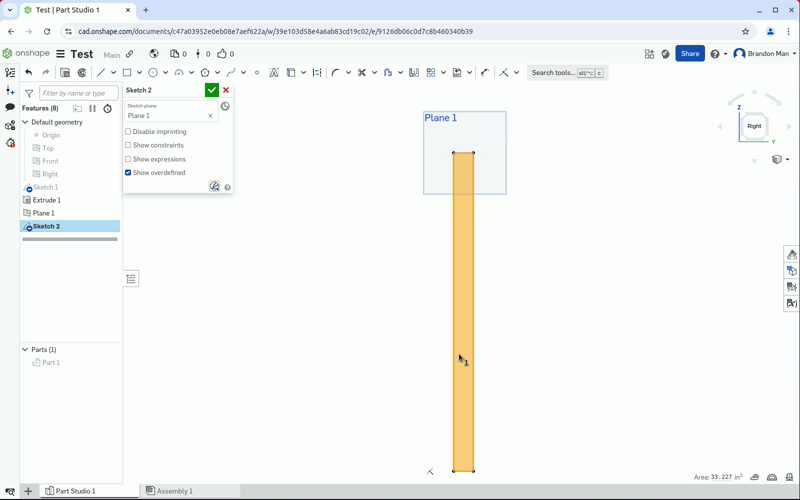
scroll(-6)
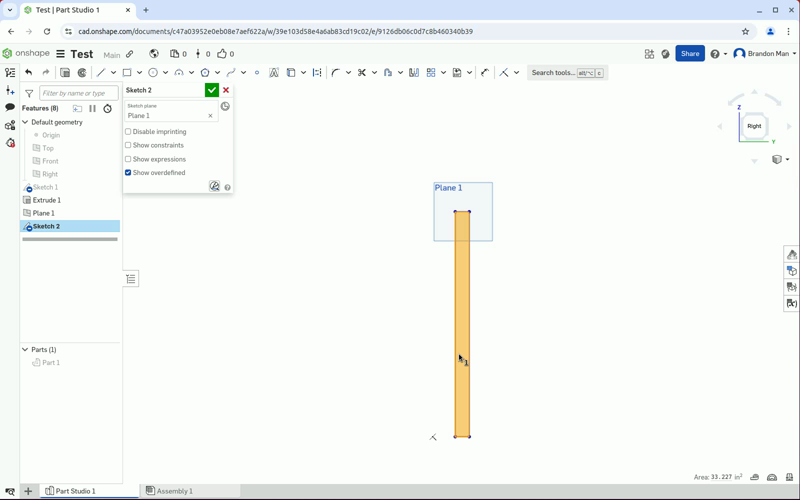
scroll(-6)
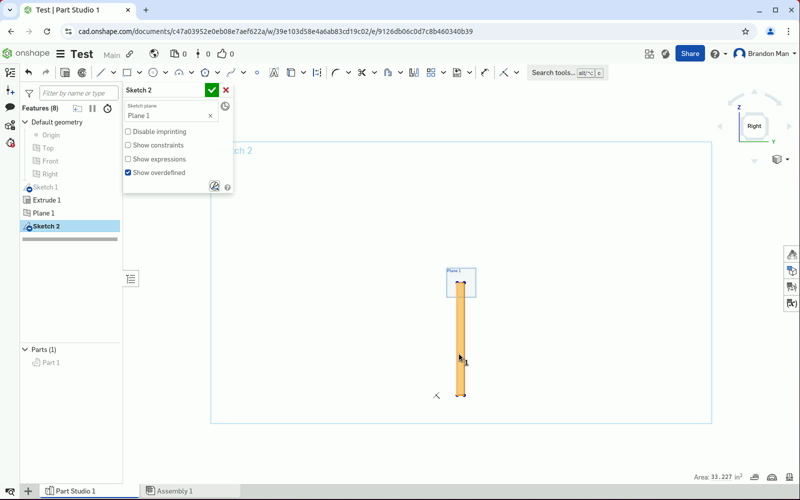
mouse_move(73, 352)
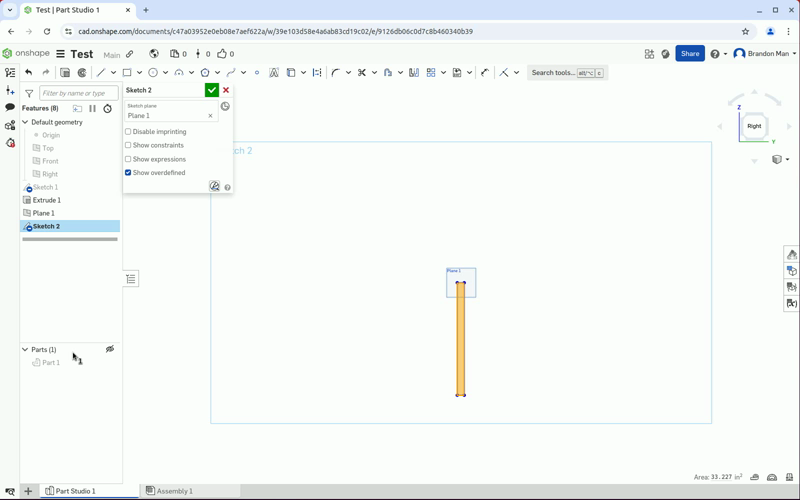
key(shift+y)
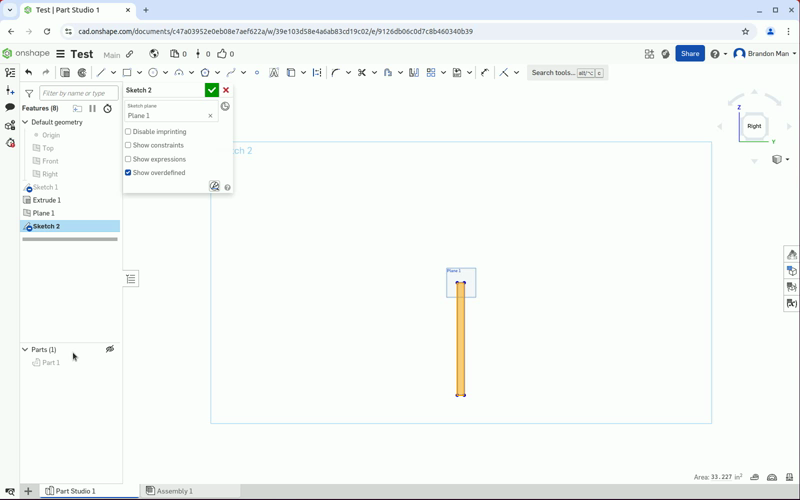
key(shift+e)
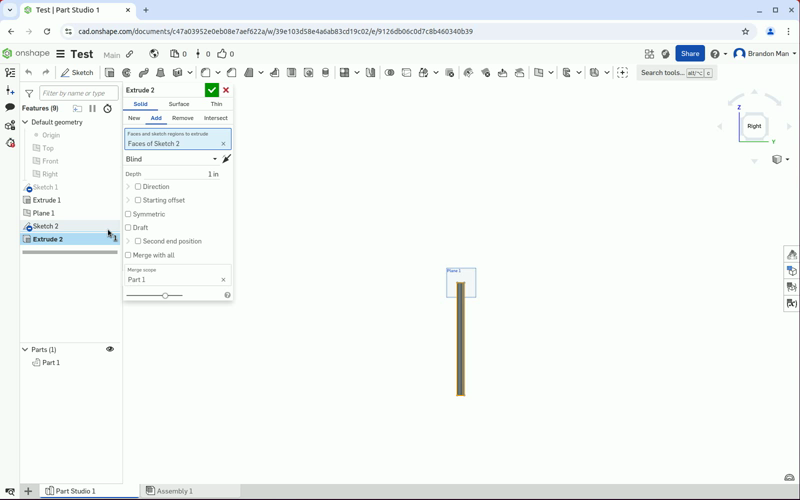
mouse_move(143, 106)
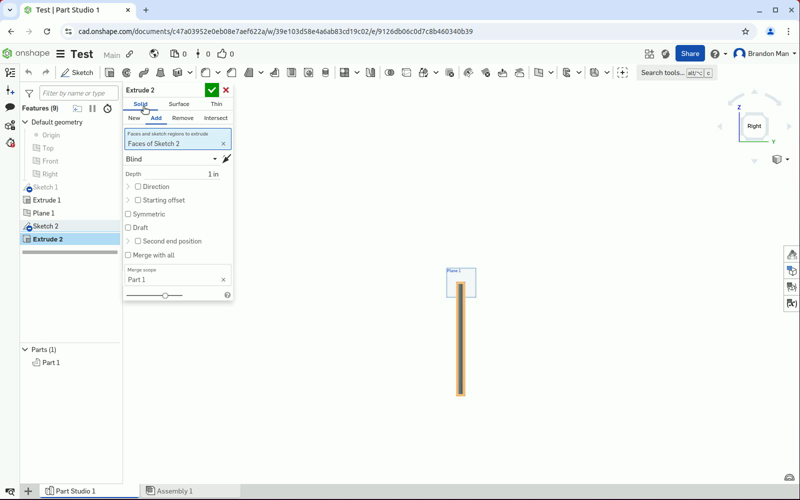
click(143, 106)
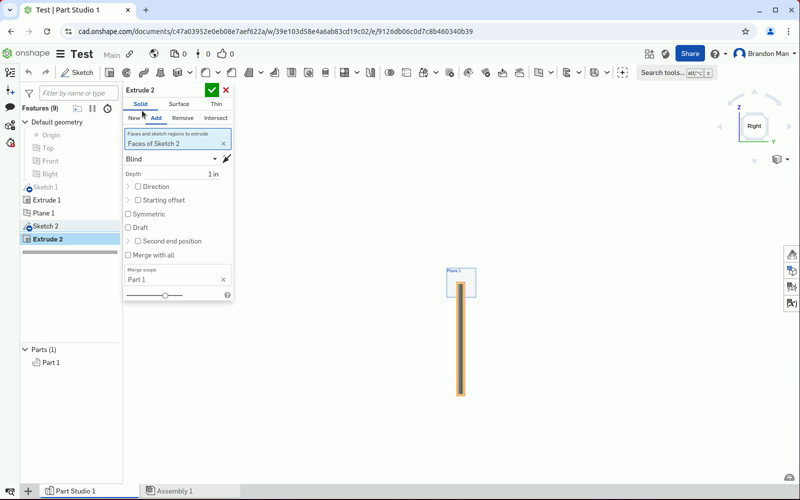
mouse_move(137, 120)
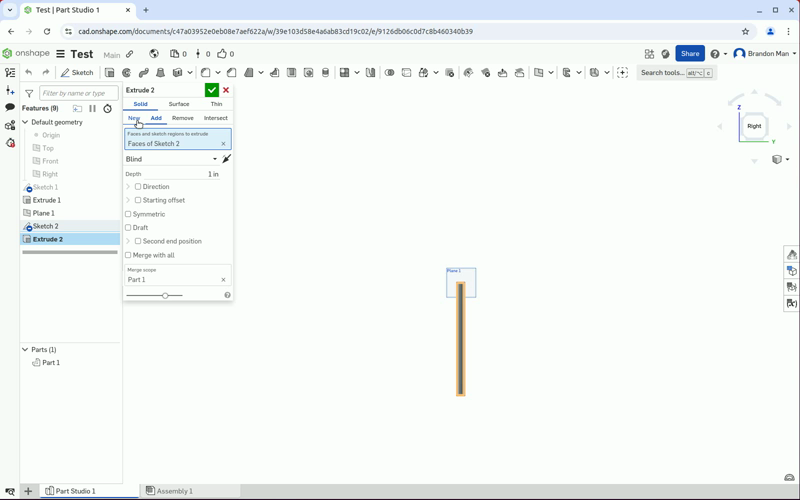
click(137, 120)
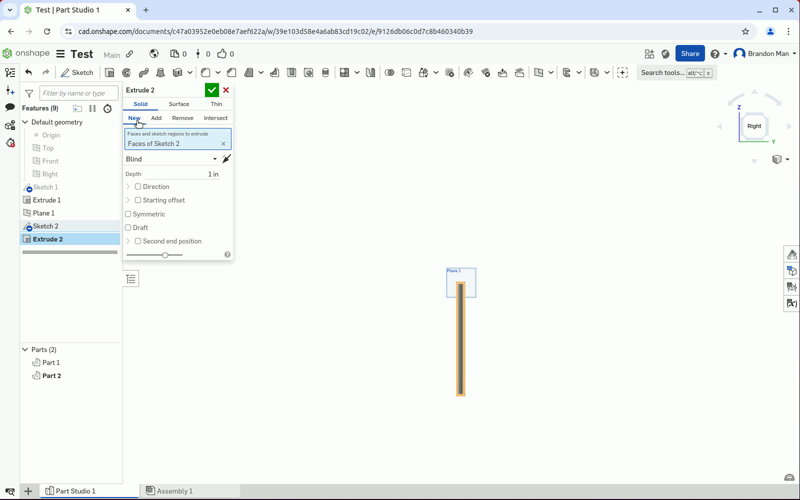
key(tab, 4)
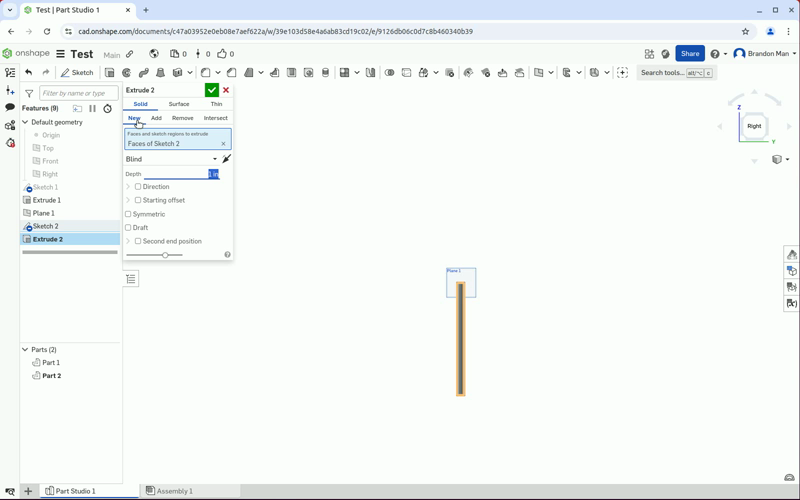
text(-0.722)
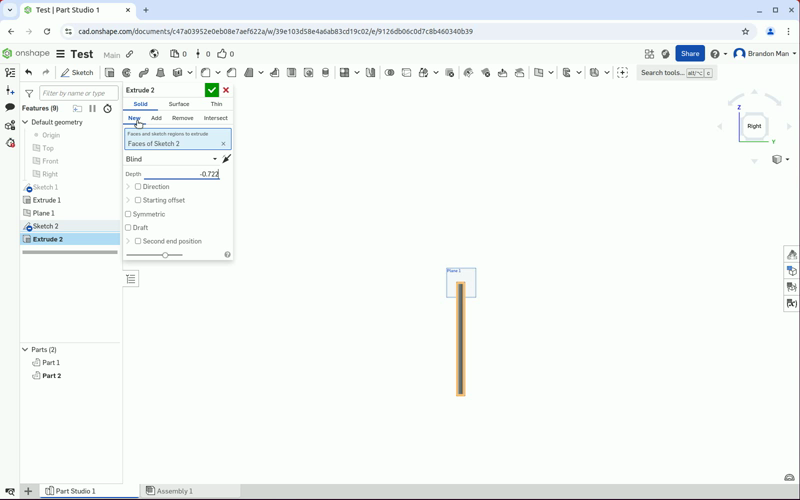
key(enter)
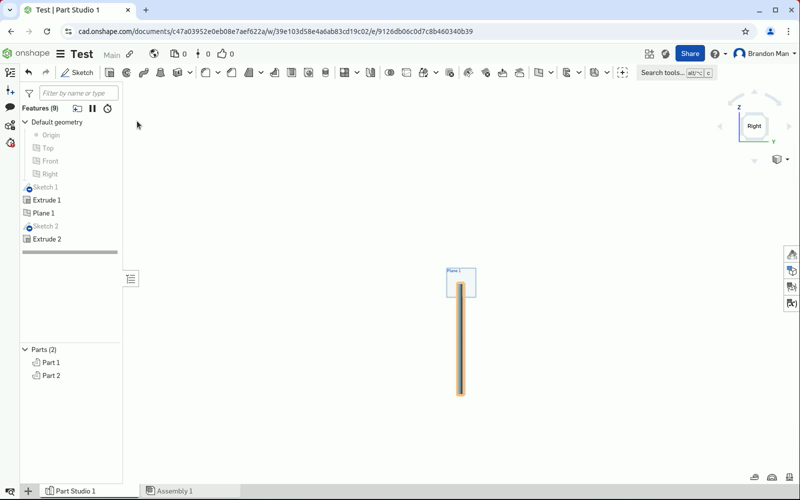
key(shift+h)
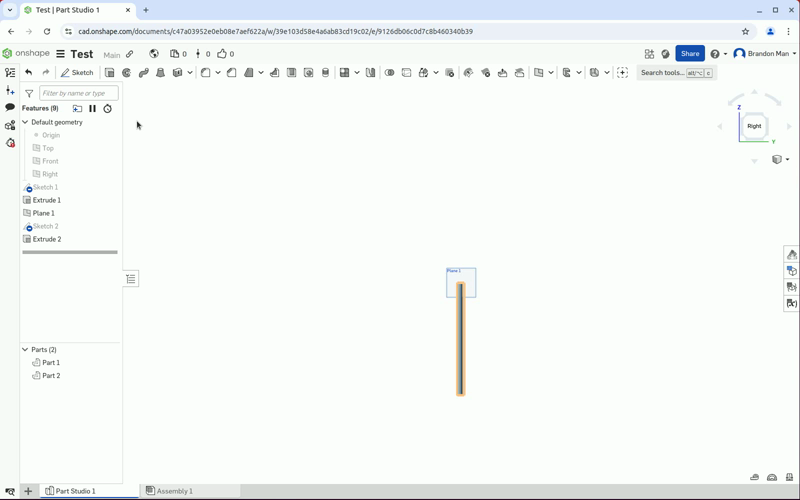
key(shift+h)
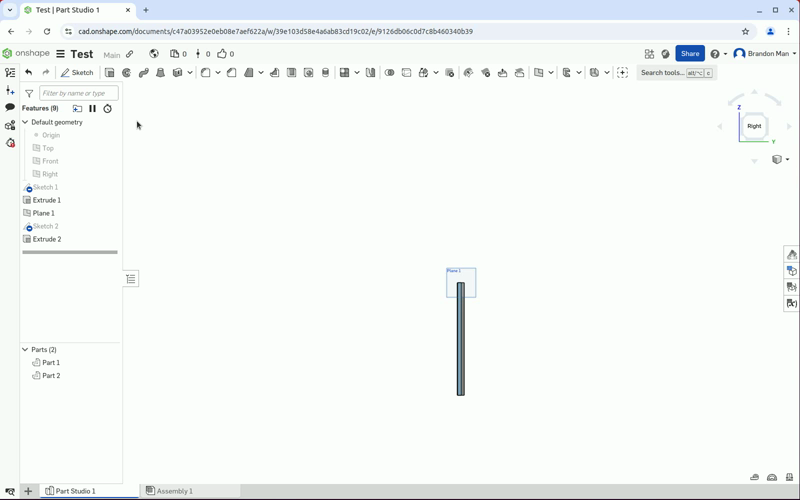
mouse_move(73, 189)
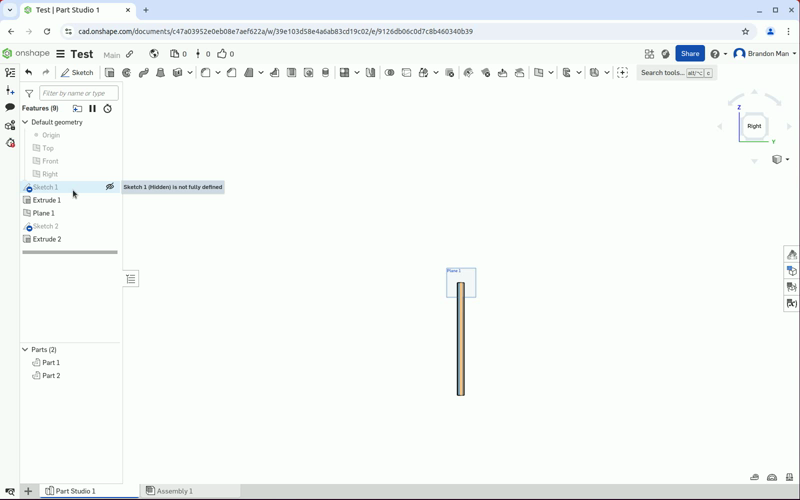
click(73, 189)
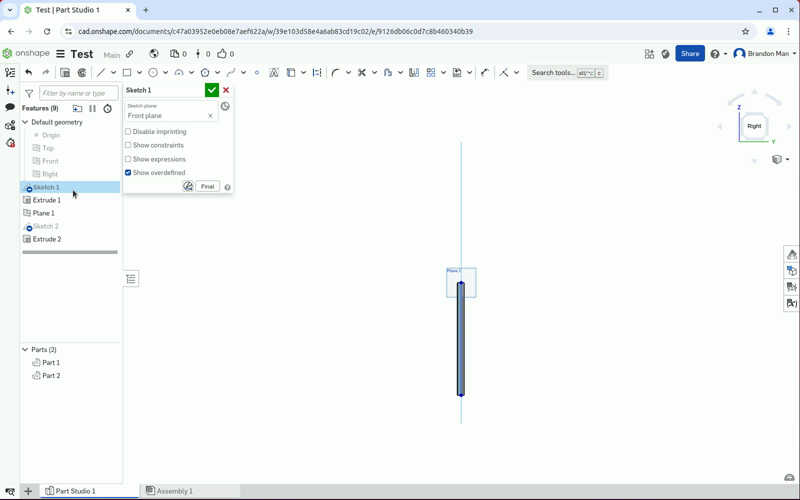
mouse_move(229, 92)
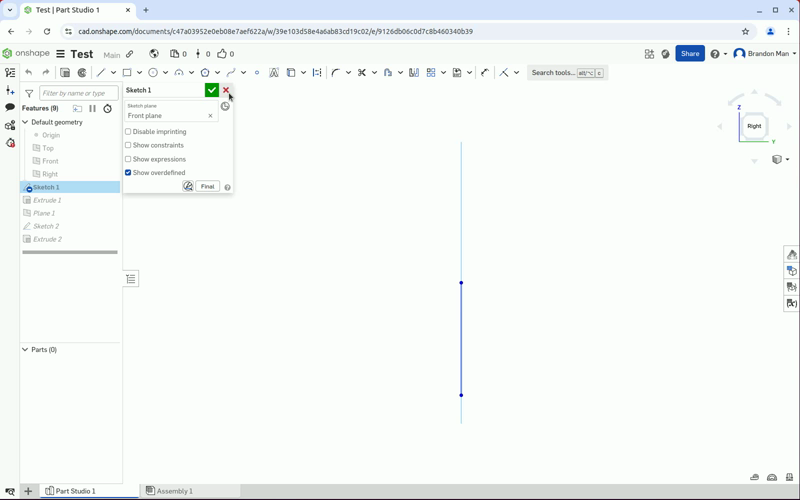
click(229, 92)
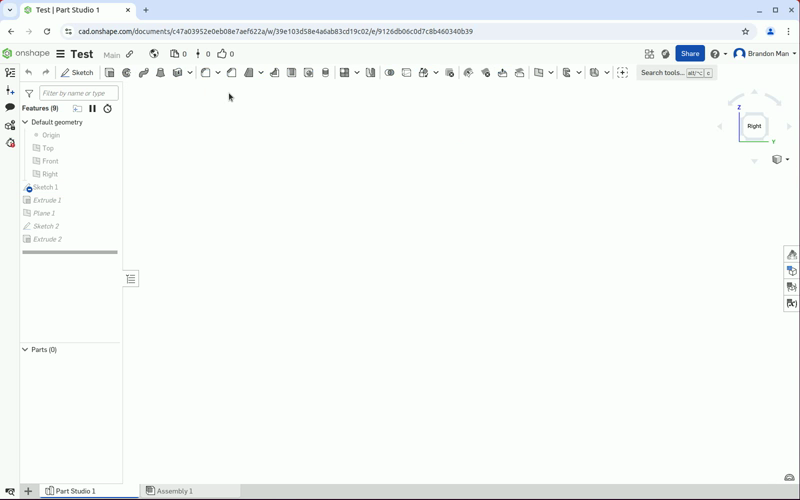
key(shift+s)
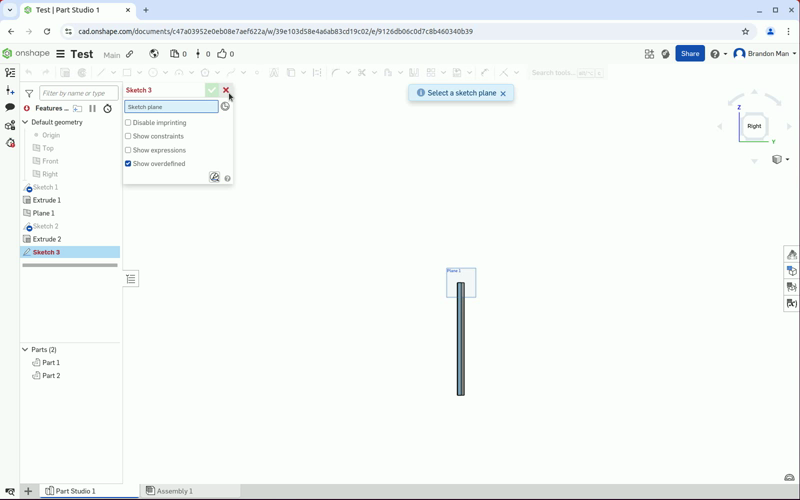
mouse_move(73, 215)
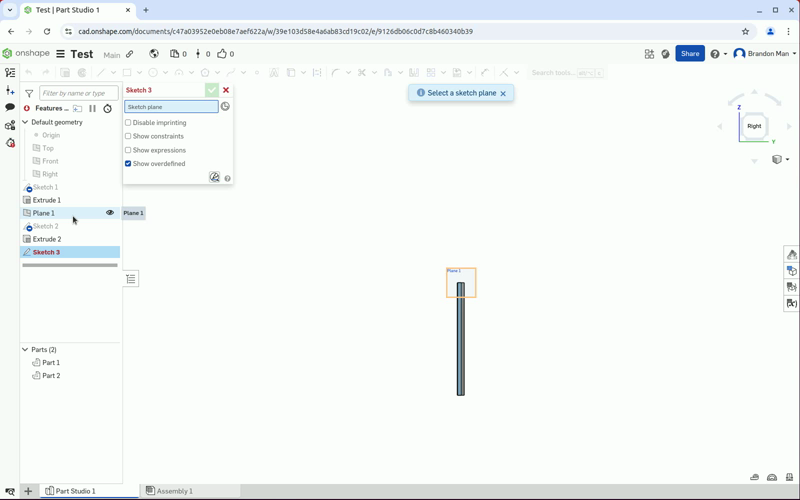
click(73, 215)
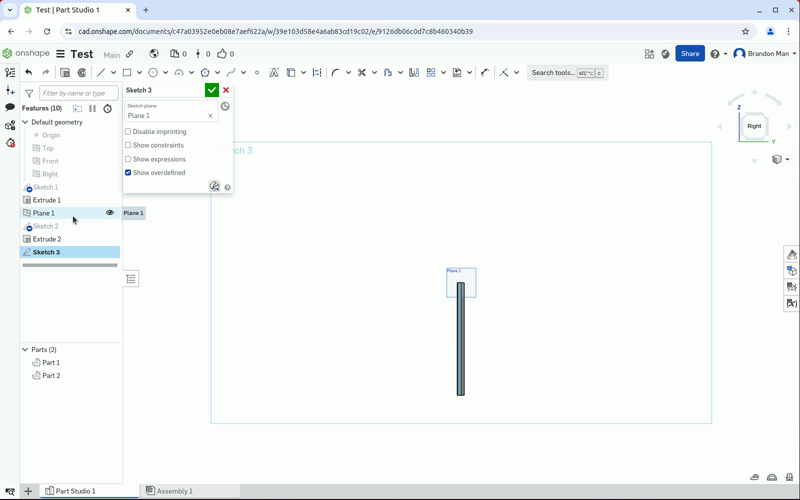
mouse_move(73, 352)
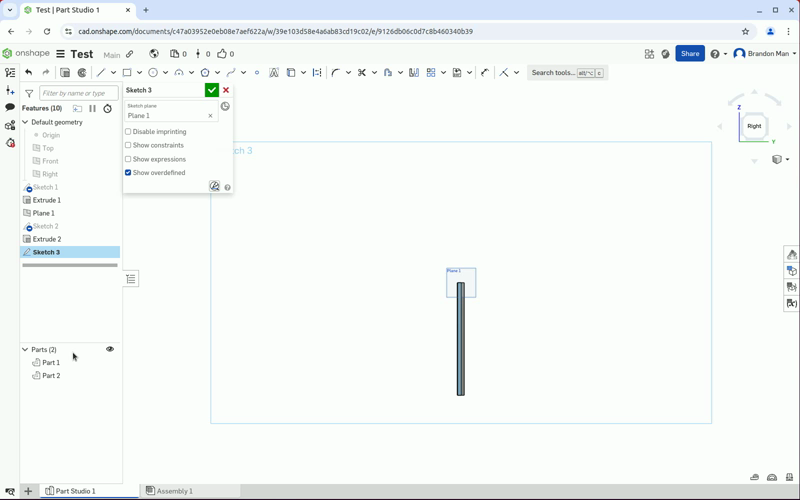
key(y)
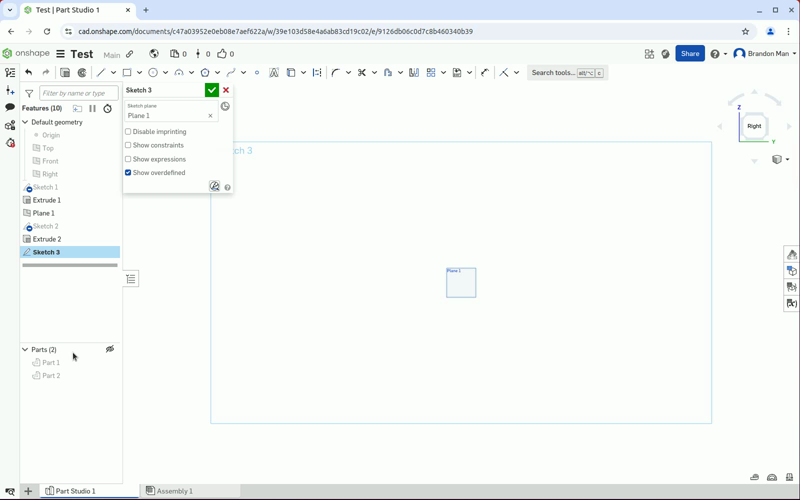
key(l)
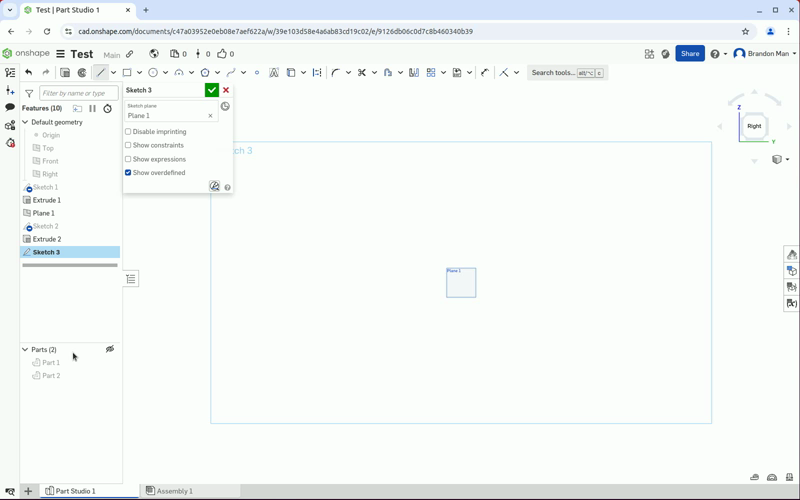
key_down(shift)
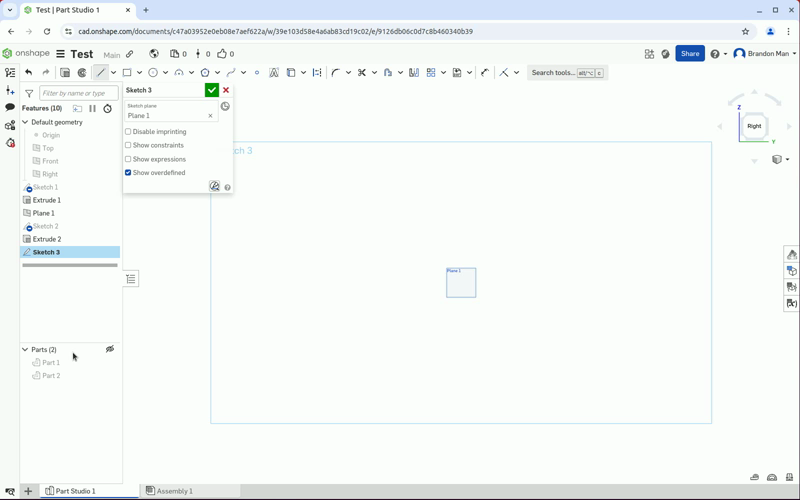
mouse_move(464, 395)
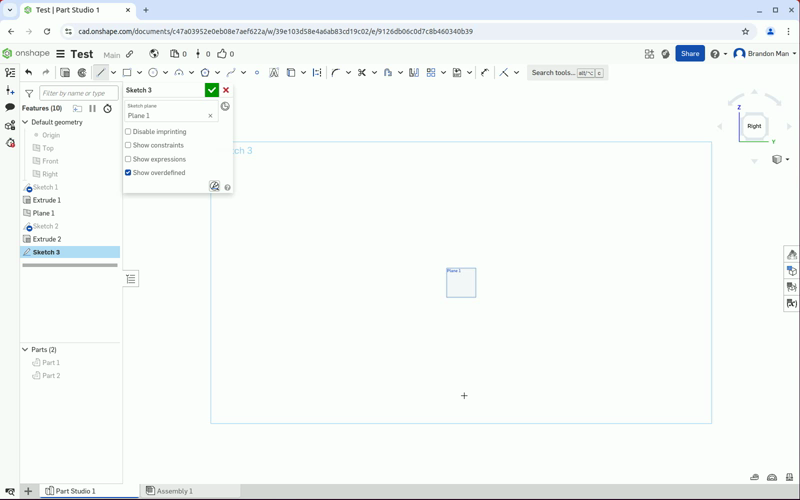
click(464, 395)
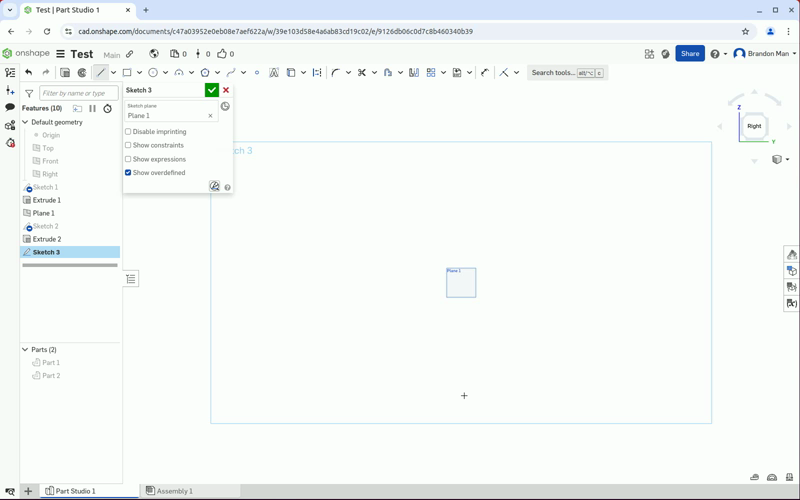
key_up(shift)
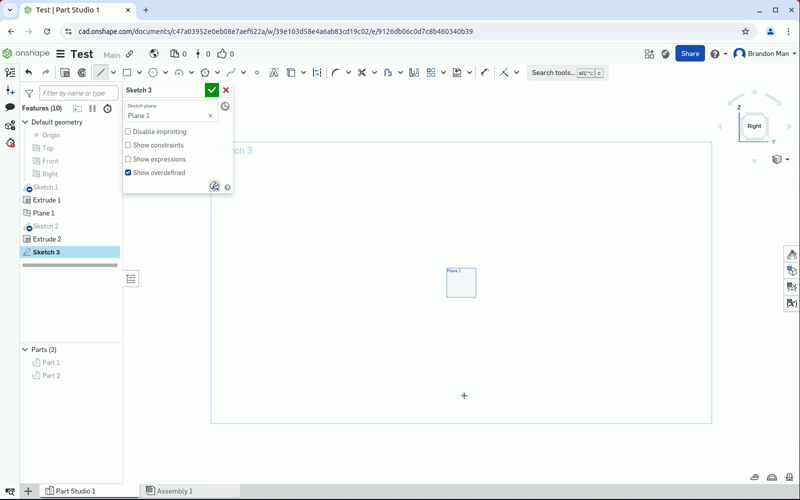
key_down(shift)
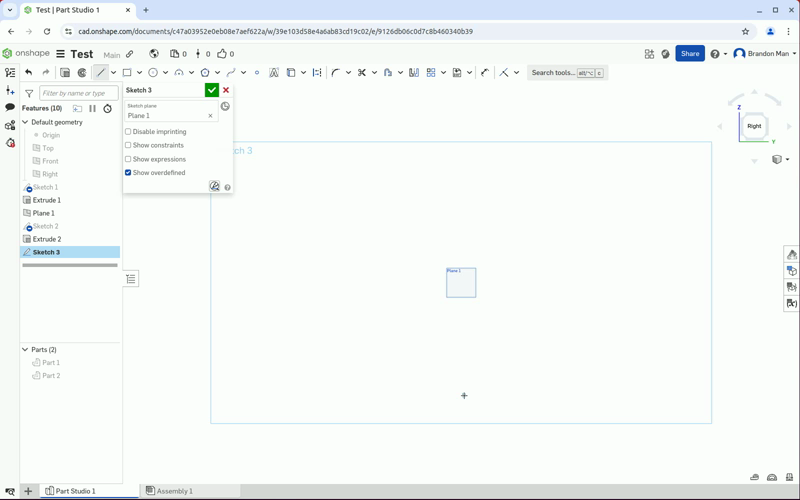
mouse_move(494, 395)
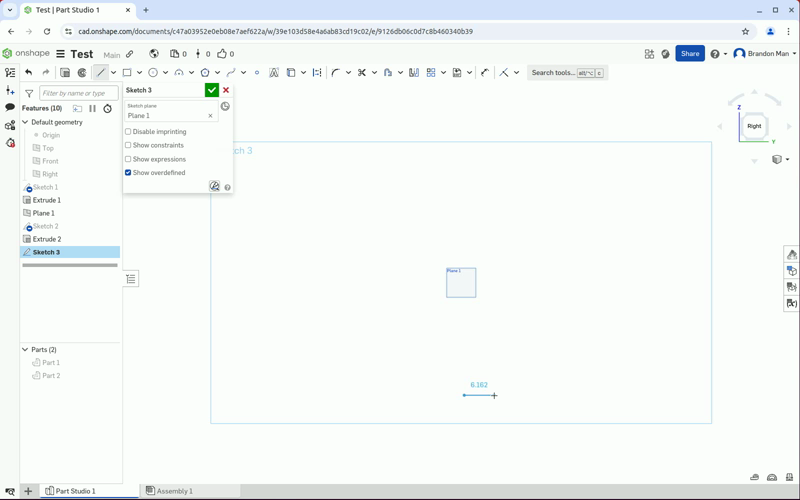
mouse_move(467, 395)
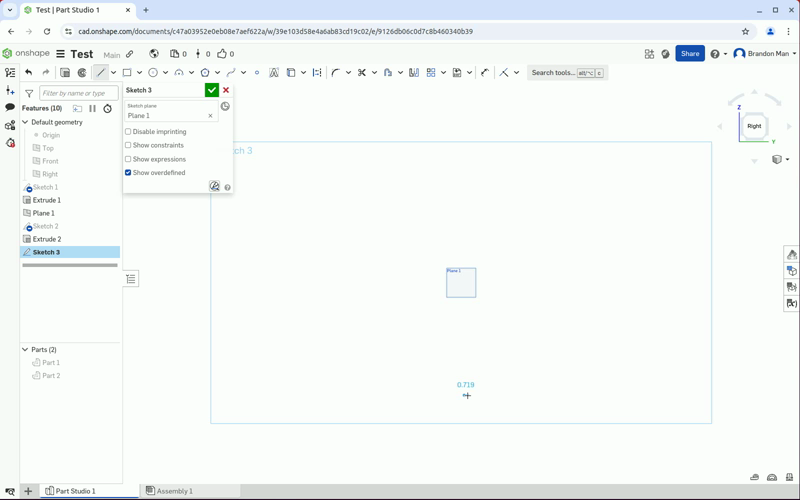
scroll(6)
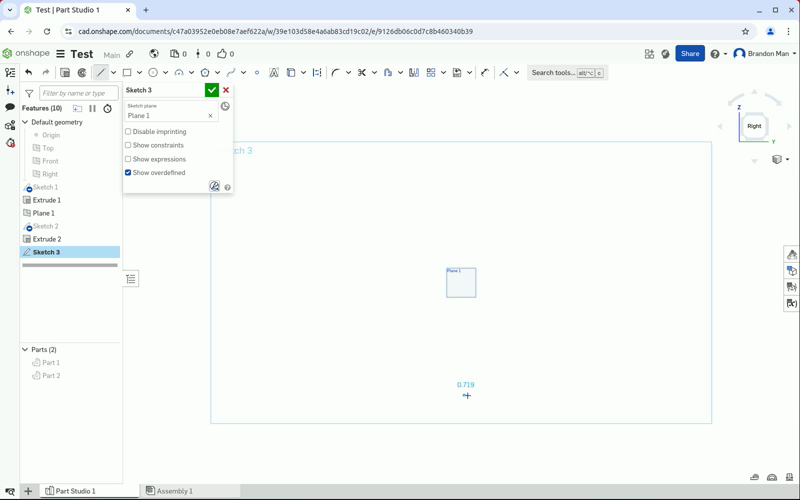
scroll(6)
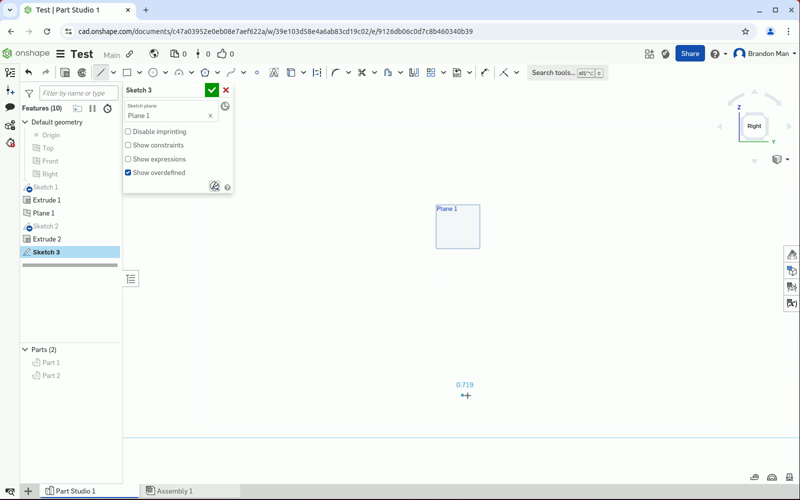
scroll(6)
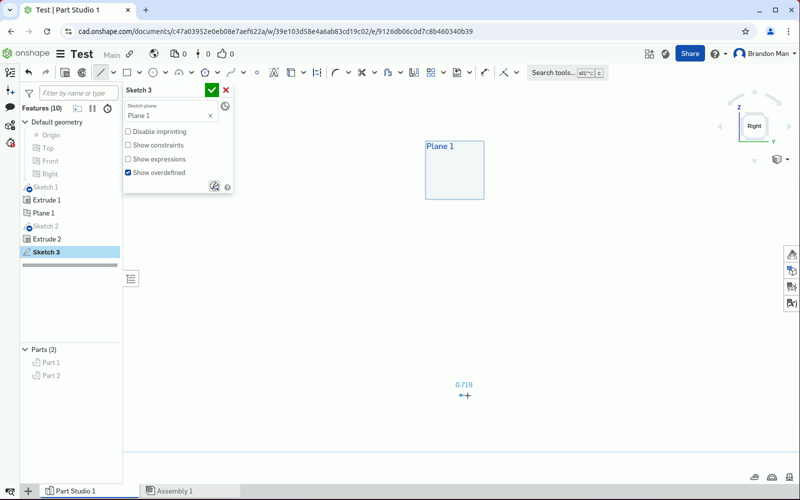
scroll(6)
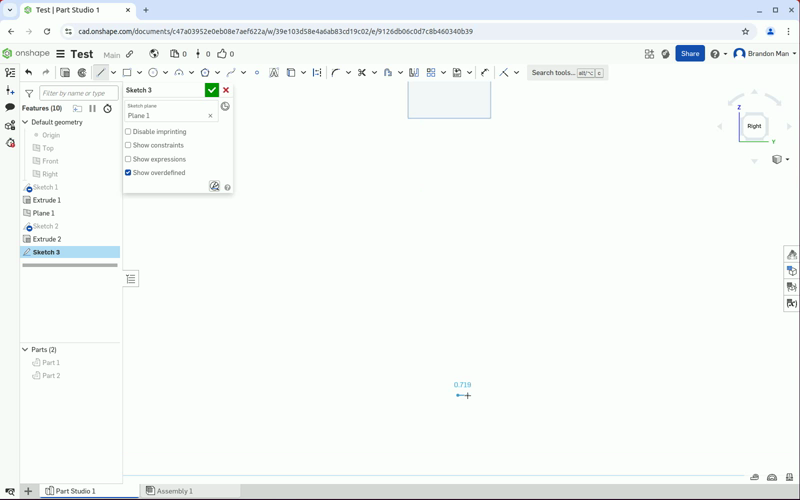
scroll(6)
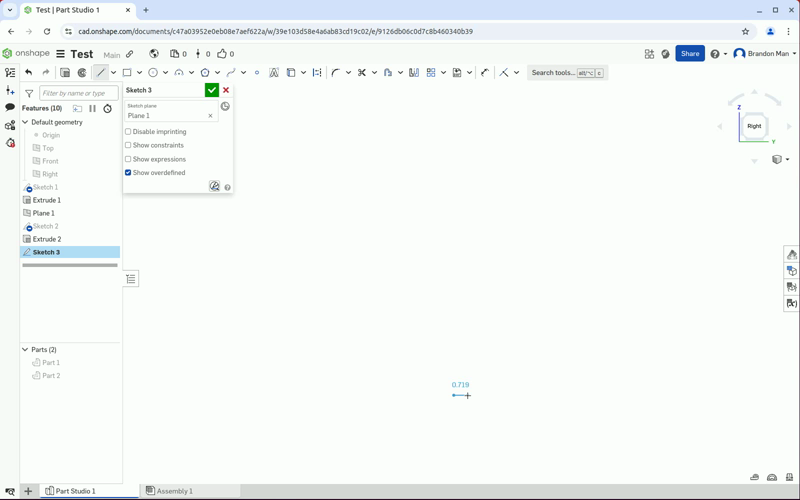
scroll(6)
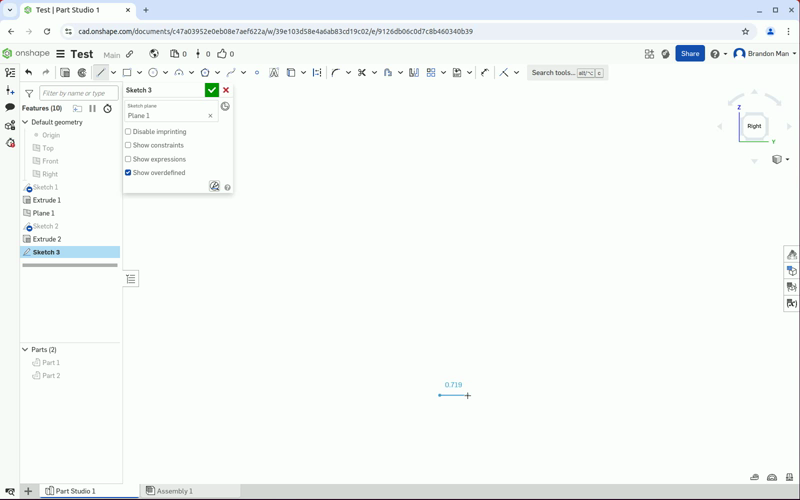
scroll(6)
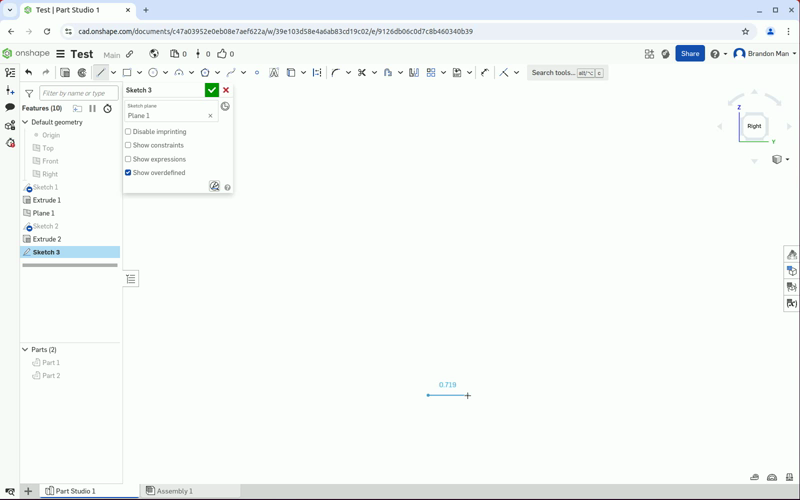
click(467, 395)
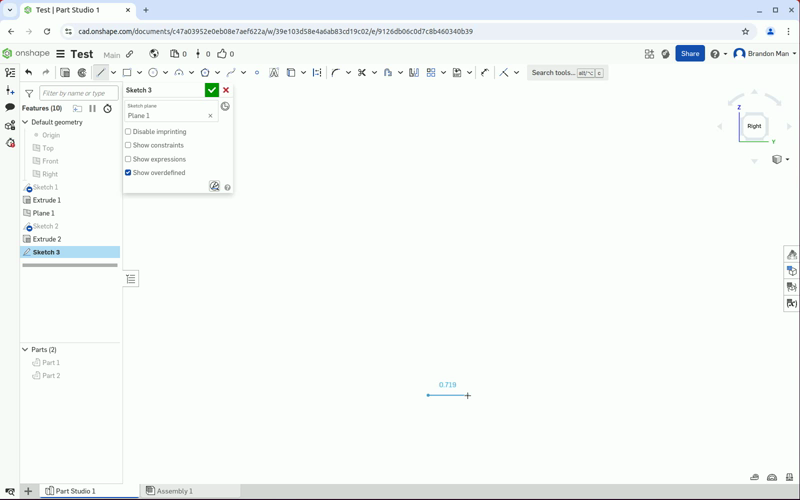
scroll(-6)
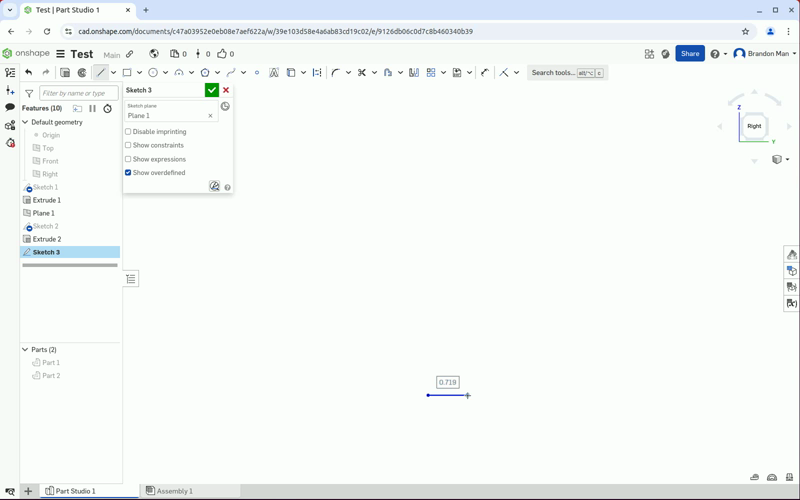
scroll(-6)
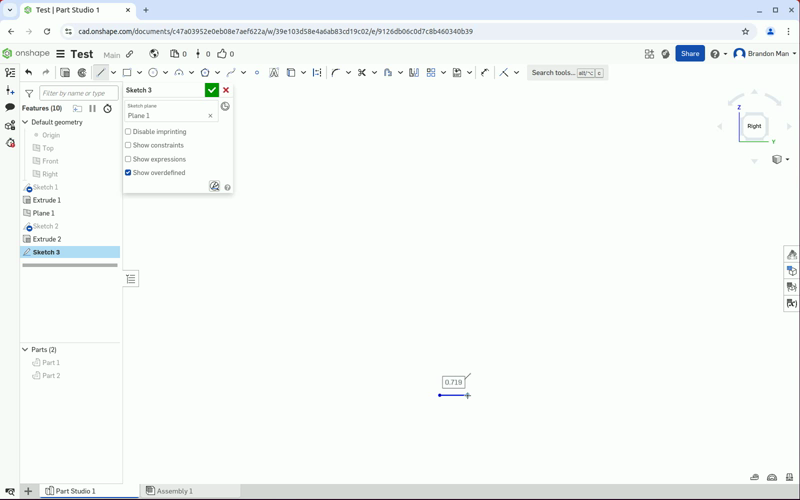
scroll(-6)
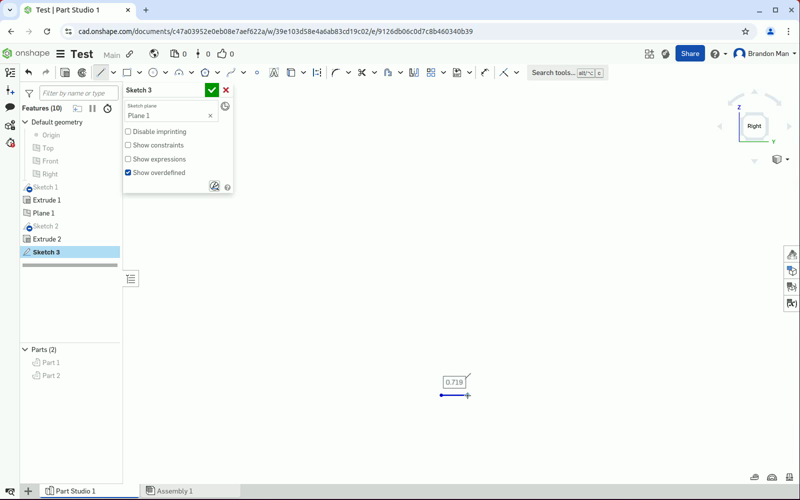
scroll(-6)
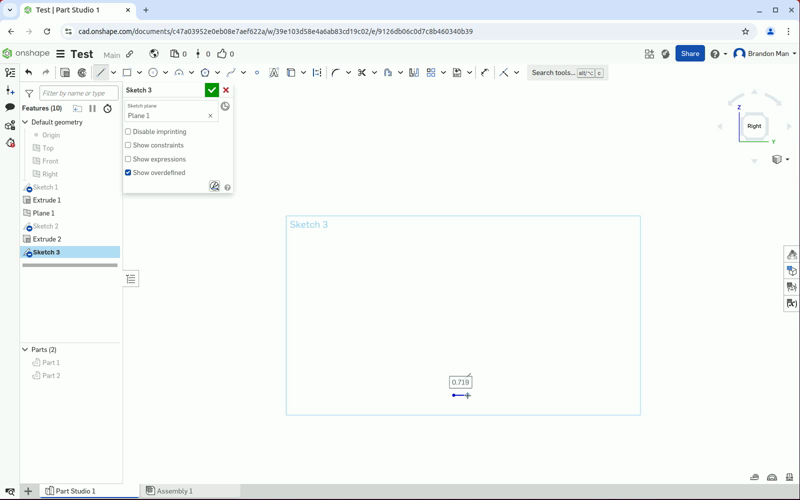
scroll(-6)
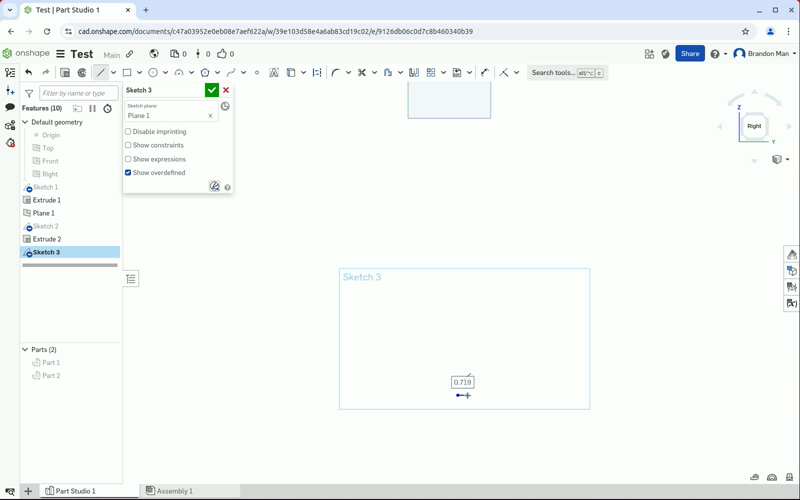
scroll(-6)
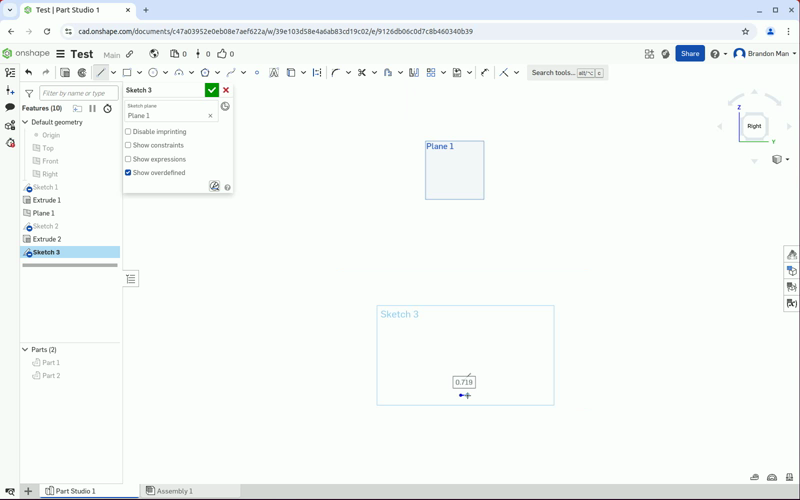
scroll(-6)
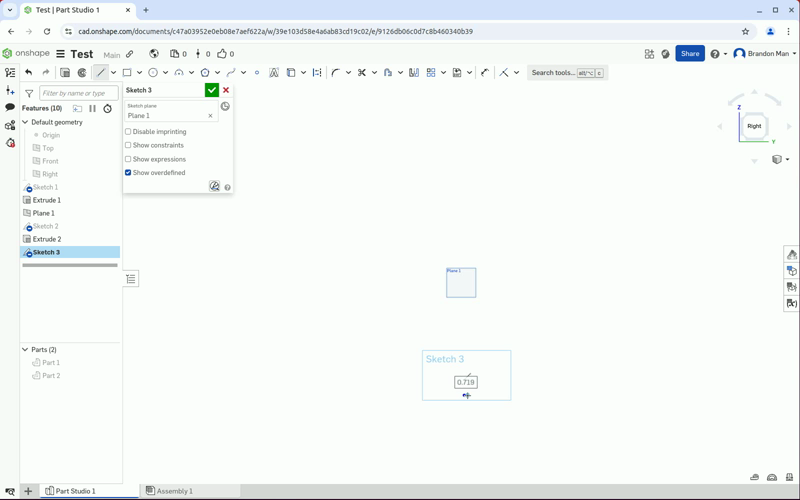
key_up(shift)
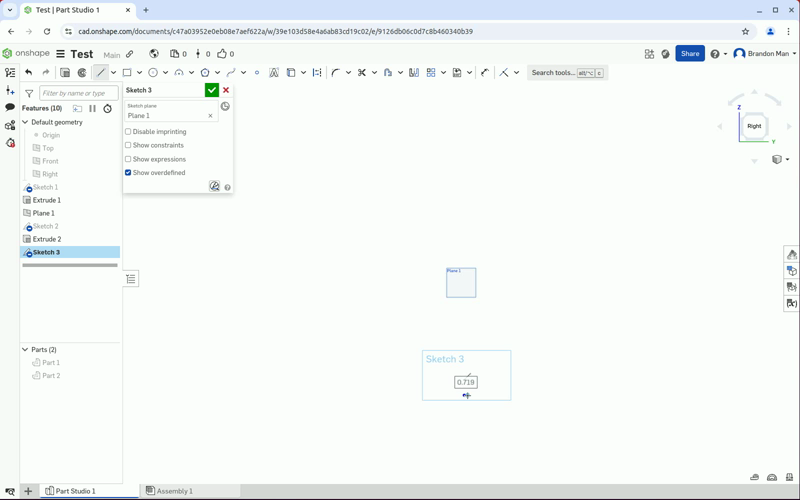
key_down(shift)
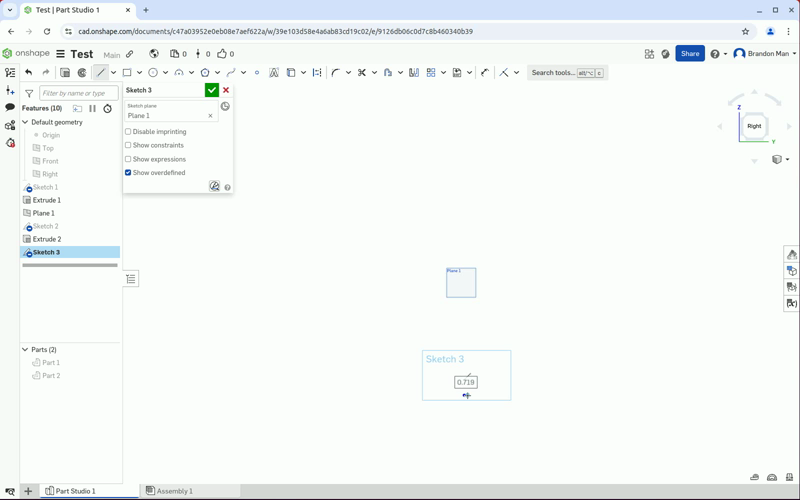
mouse_move(467, 282)
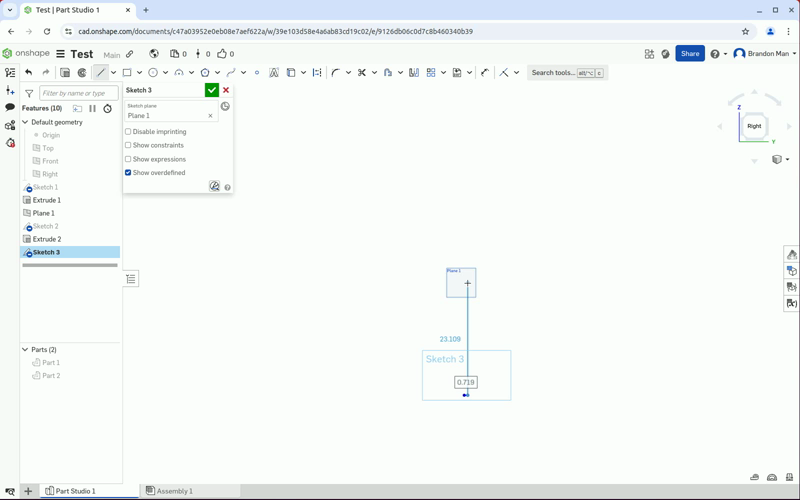
click(467, 282)
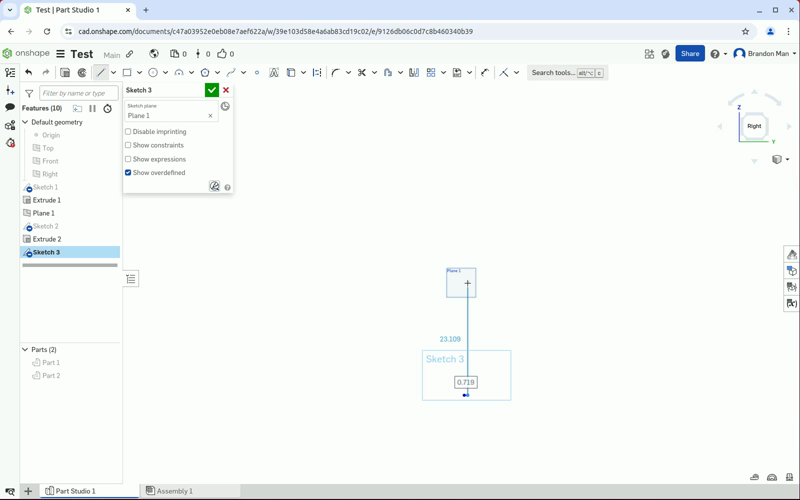
key_up(shift)
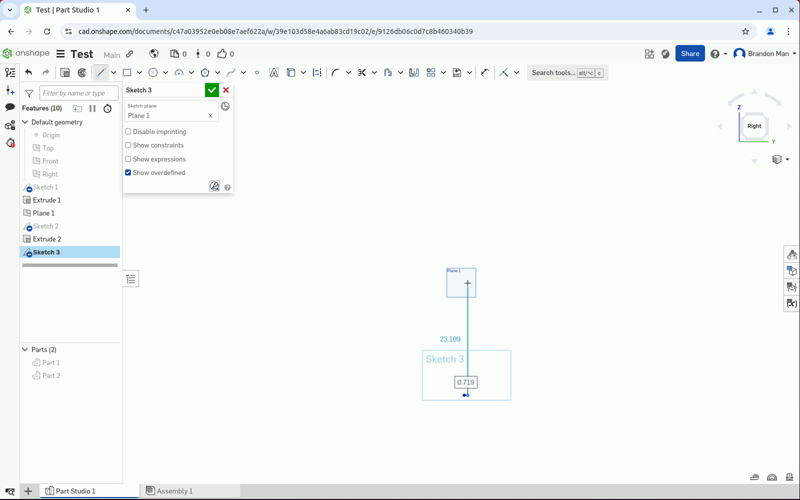
key_down(shift)
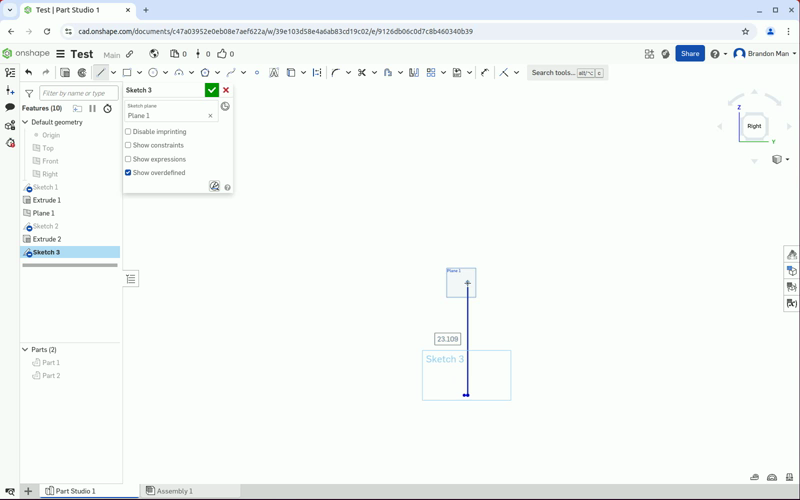
mouse_move(497, 282)
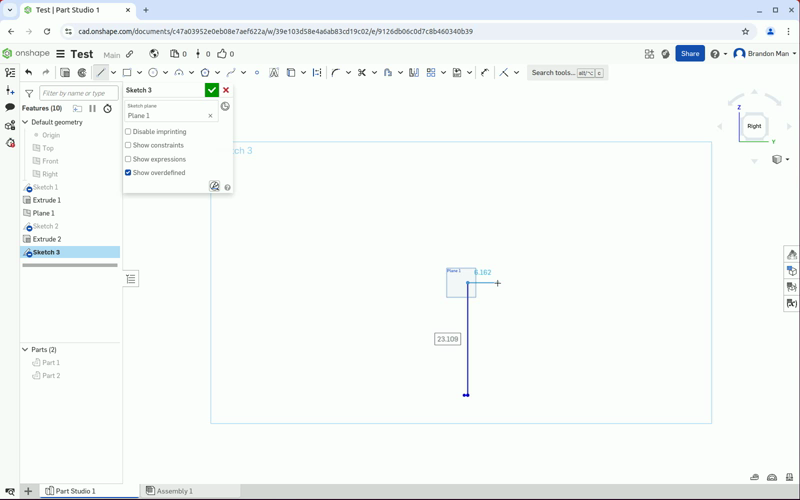
mouse_move(464, 282)
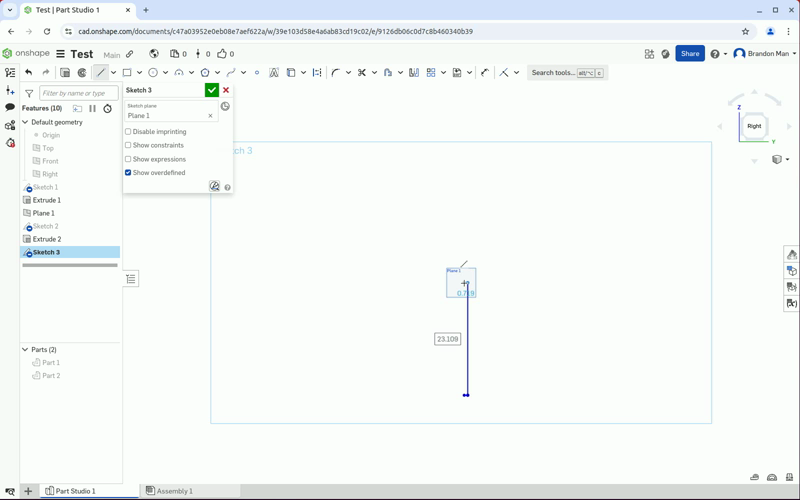
scroll(6)
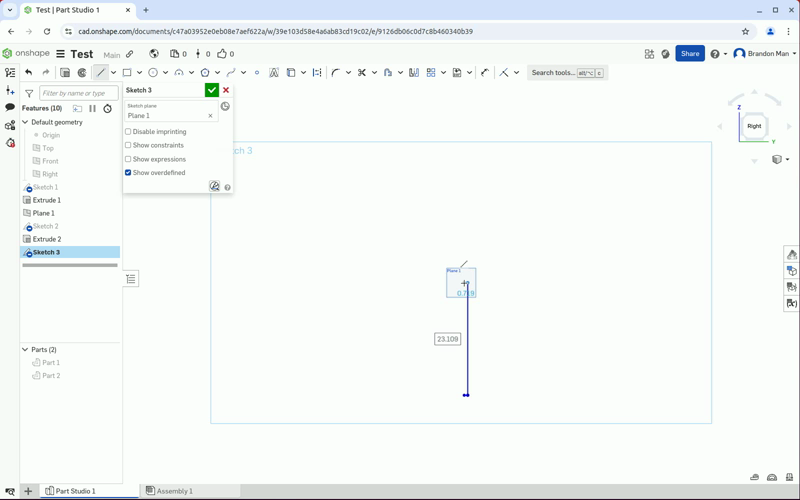
scroll(6)
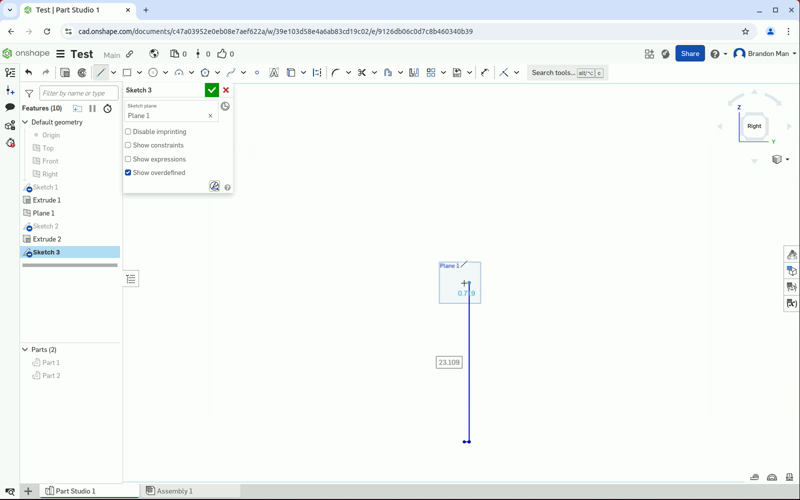
scroll(6)
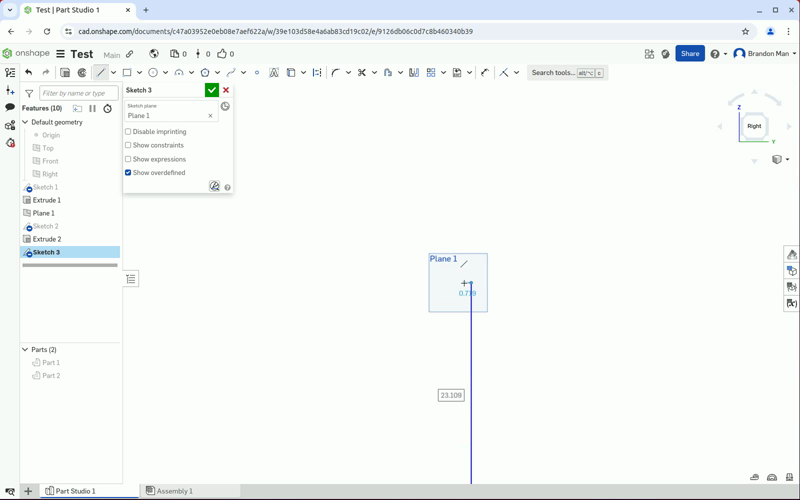
scroll(6)
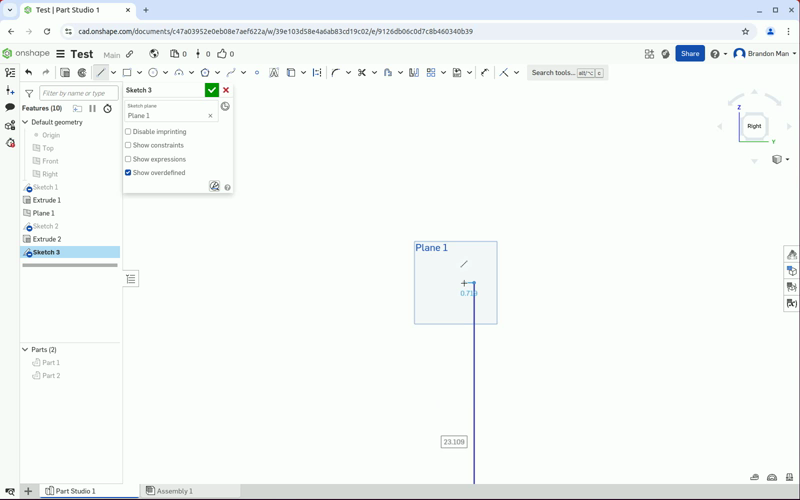
scroll(6)
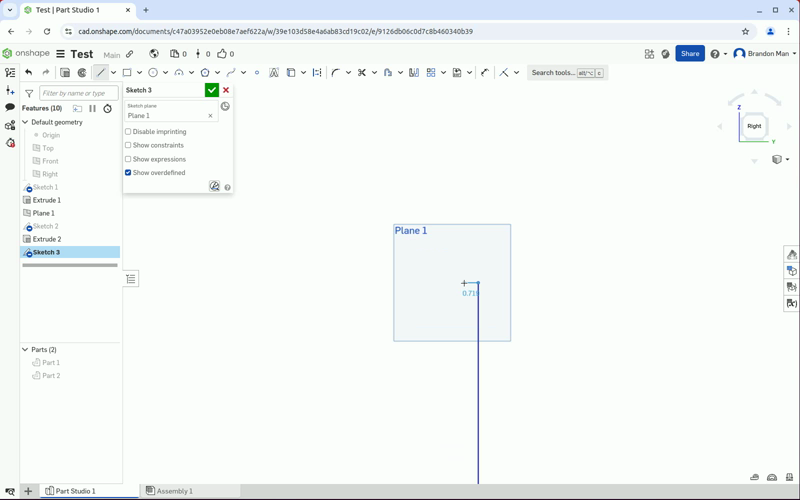
scroll(6)
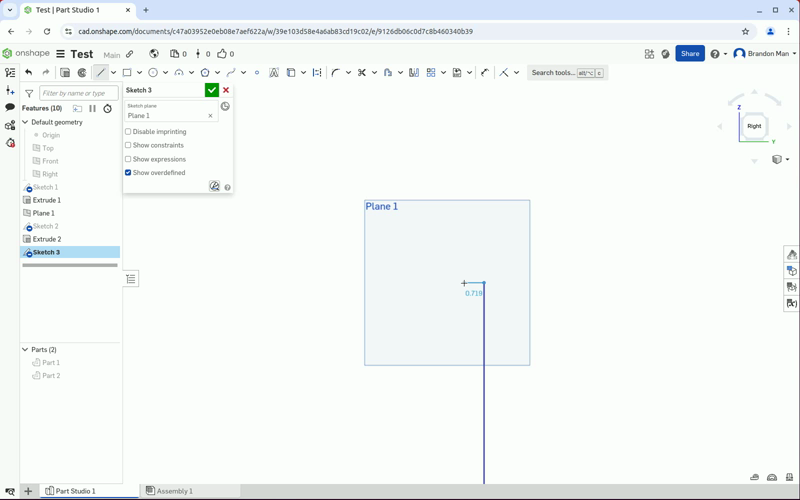
scroll(6)
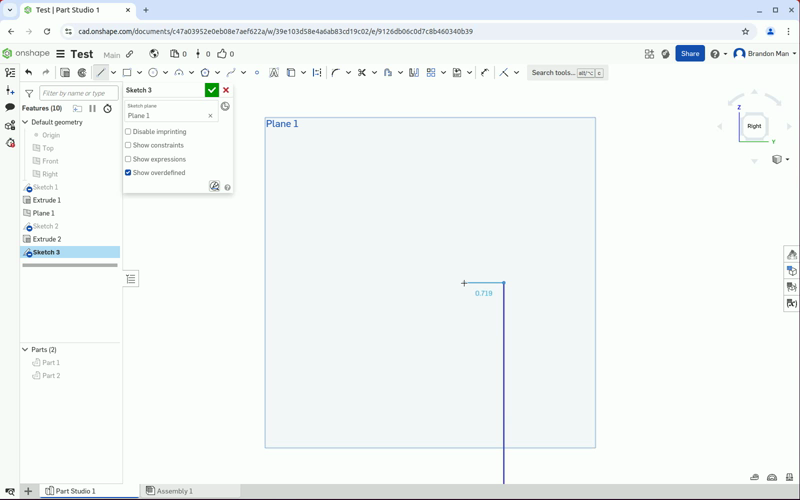
click(464, 282)
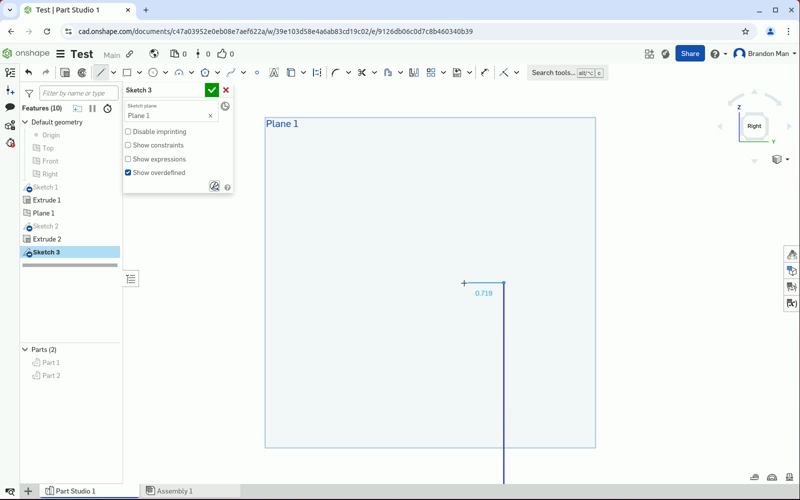
scroll(-6)
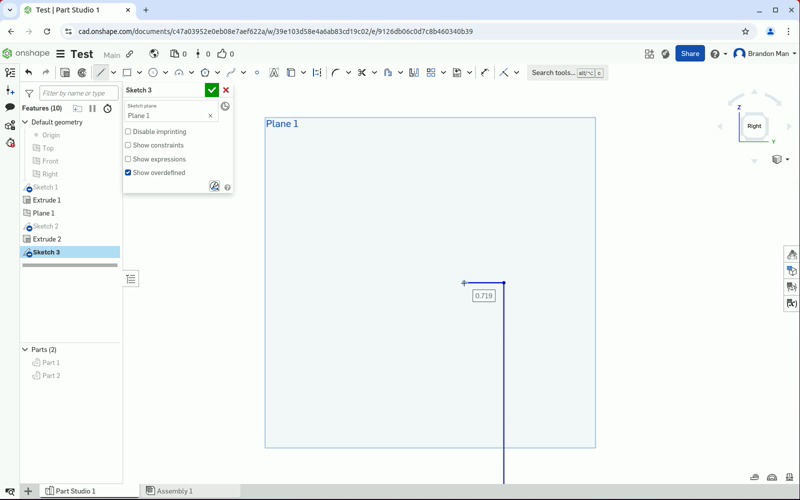
scroll(-6)
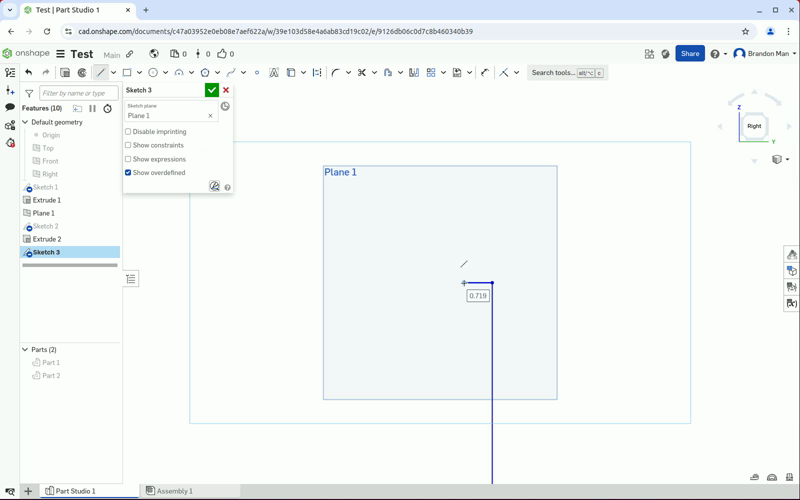
scroll(-6)
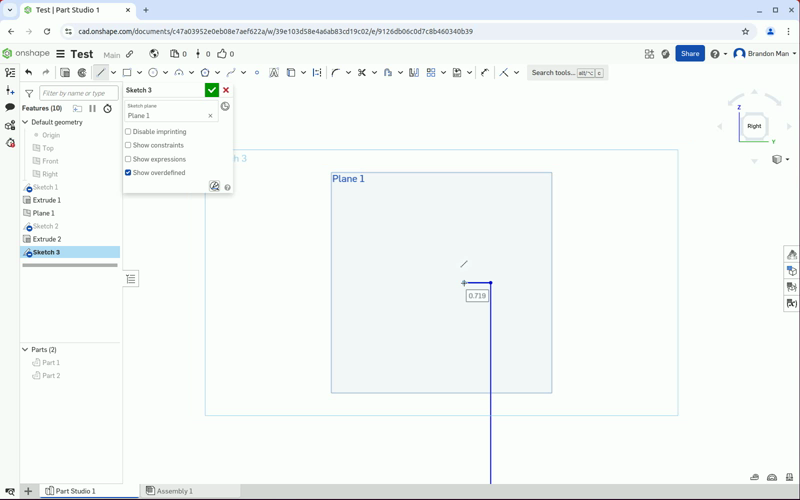
scroll(-6)
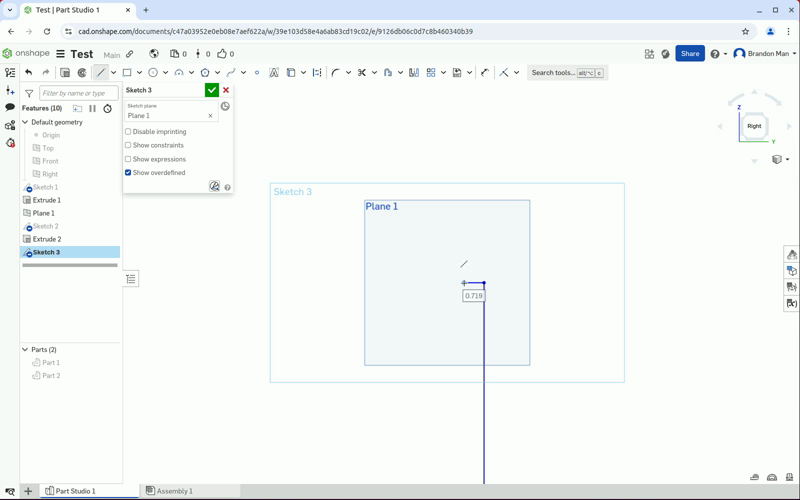
scroll(-6)
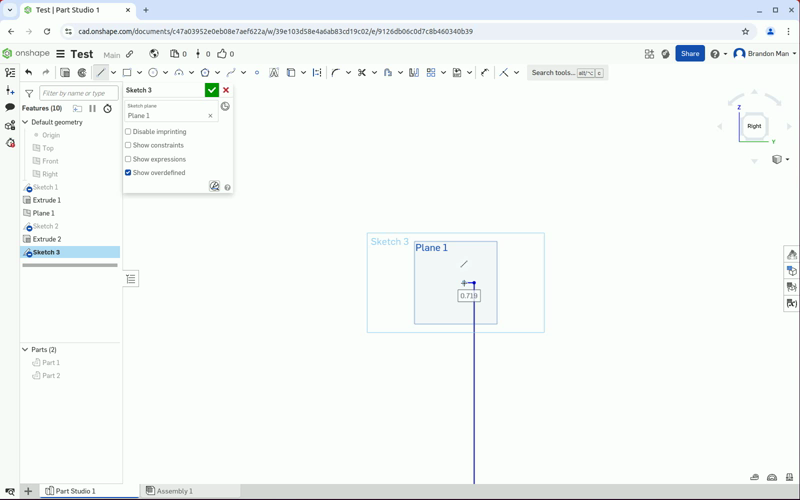
scroll(-6)
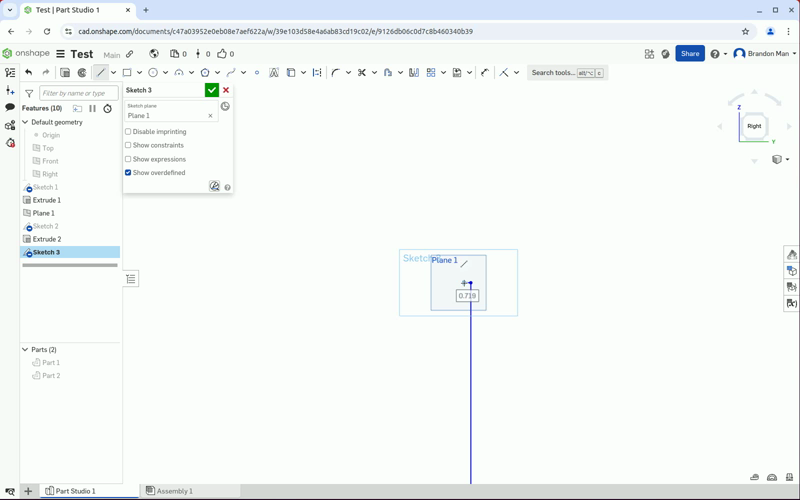
scroll(-6)
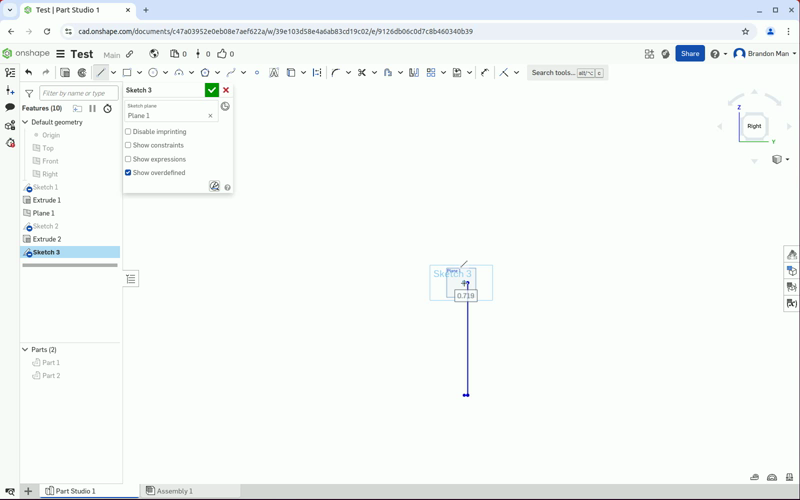
key_up(shift)
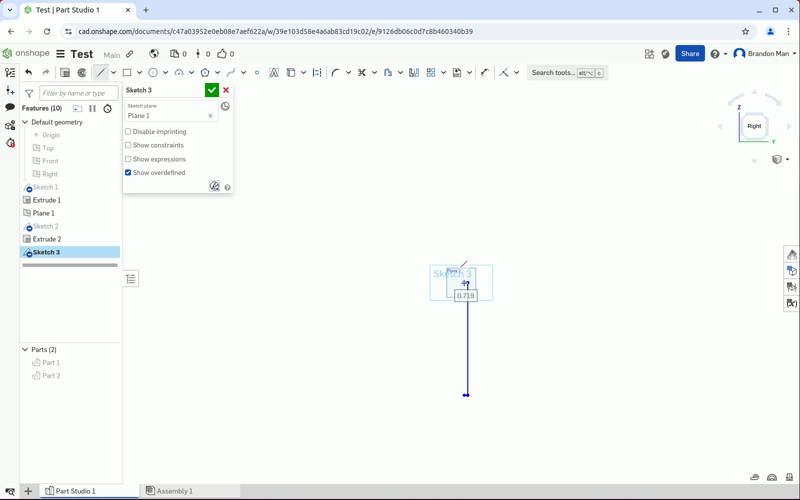
key_down(shift)
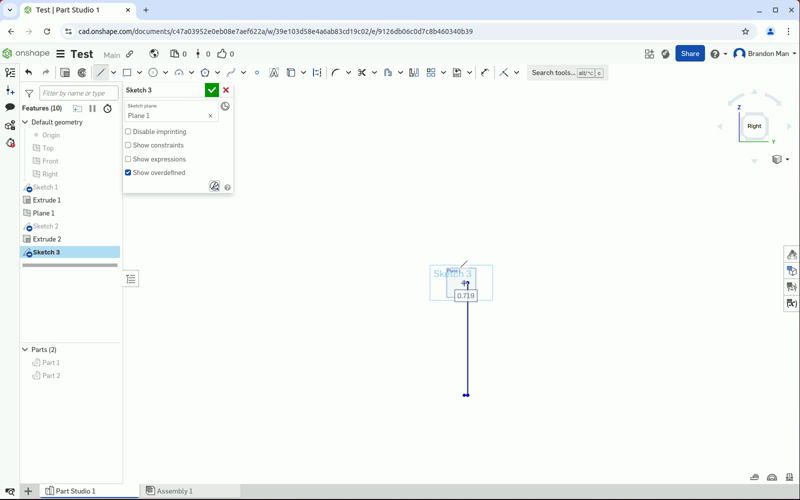
mouse_move(464, 395)
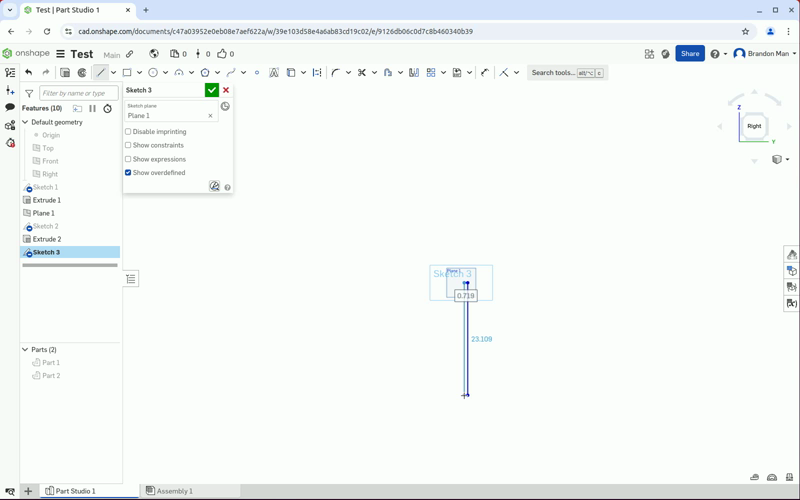
scroll(6)
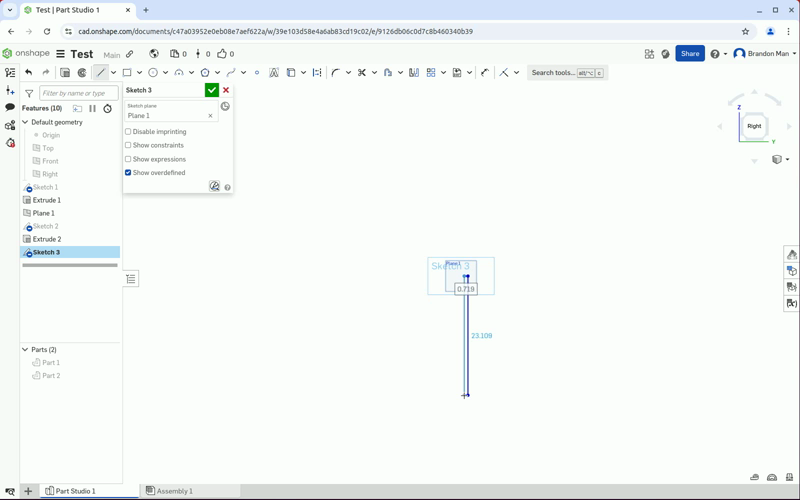
scroll(6)
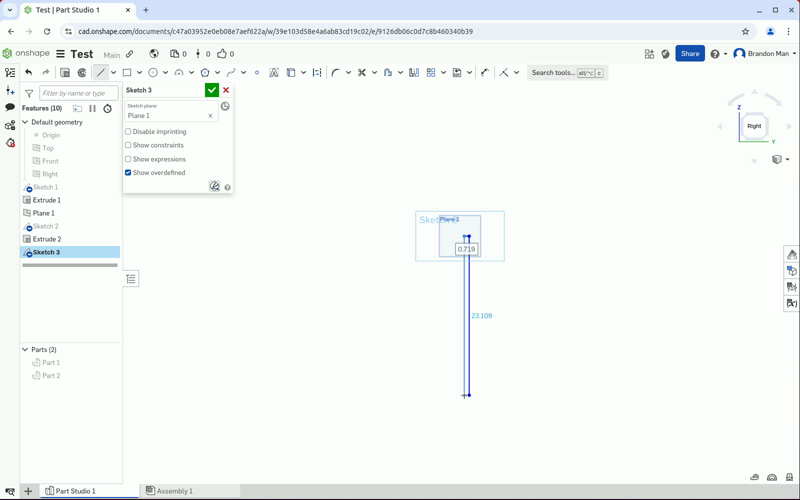
scroll(6)
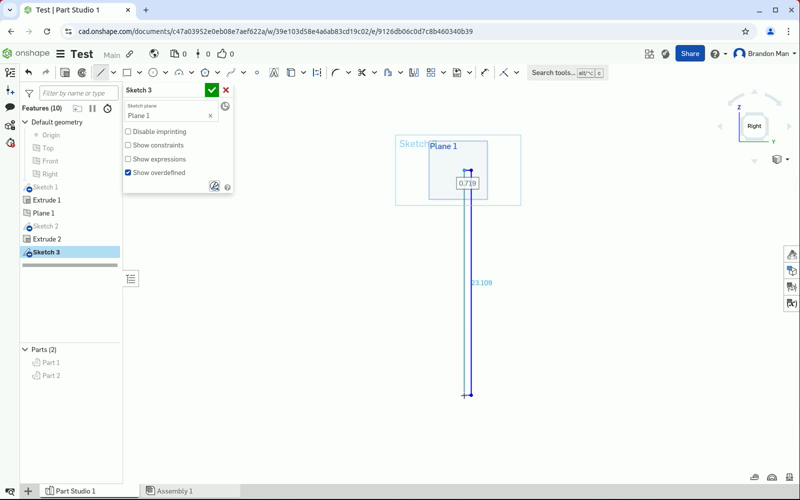
scroll(6)
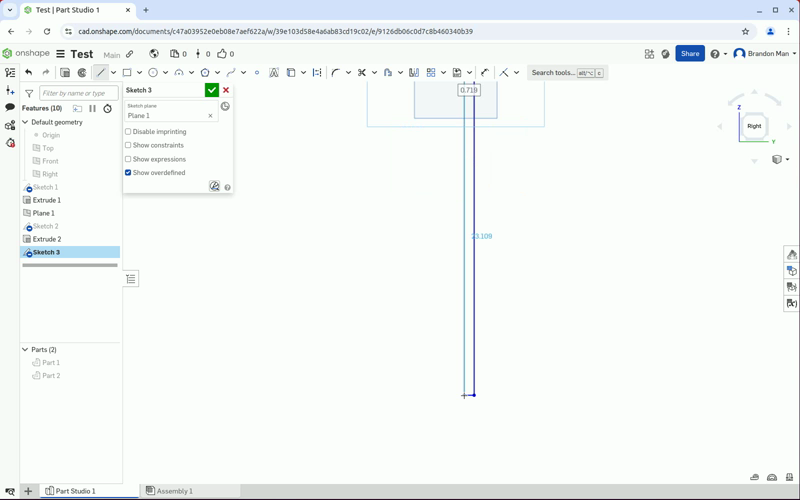
scroll(6)
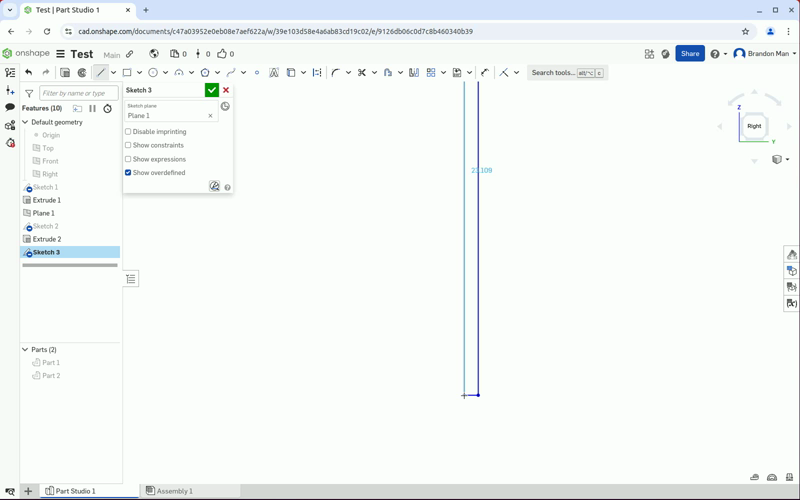
scroll(6)
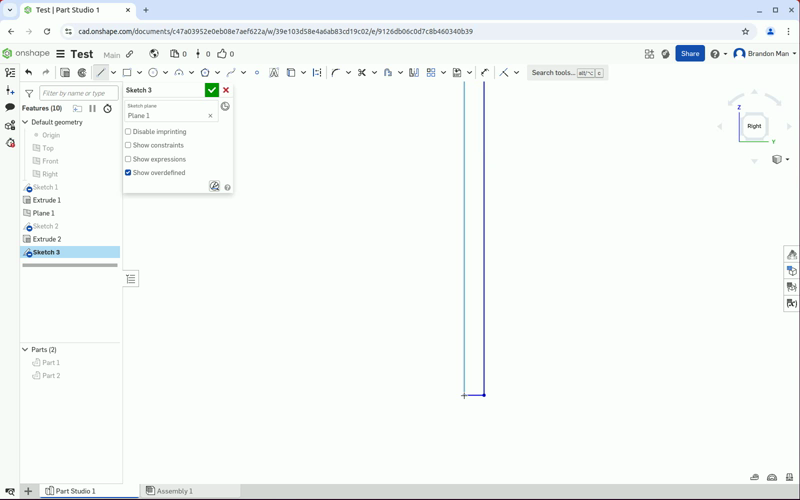
scroll(6)
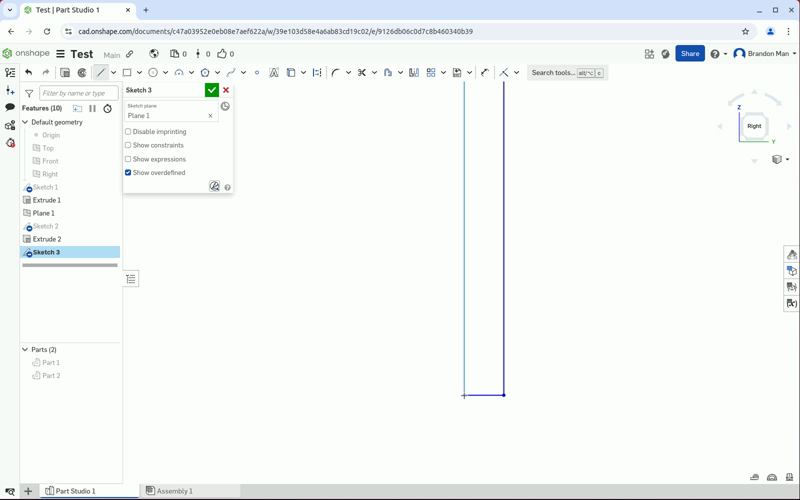
key_up(shift)
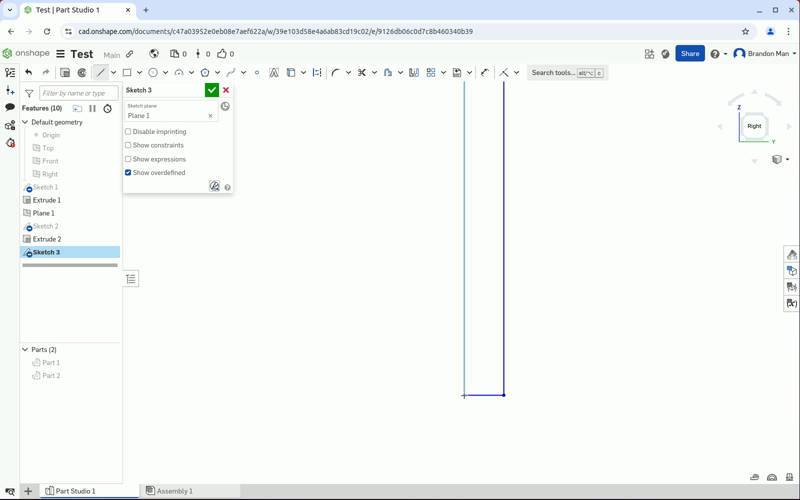
click(464, 395)
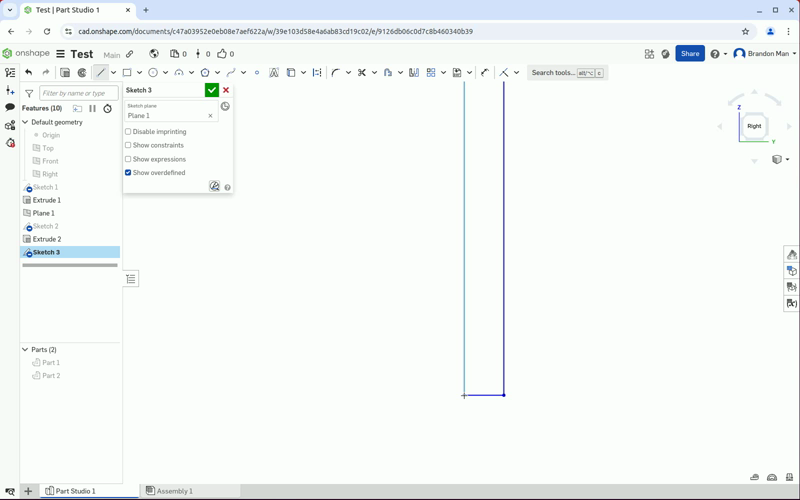
scroll(-6)
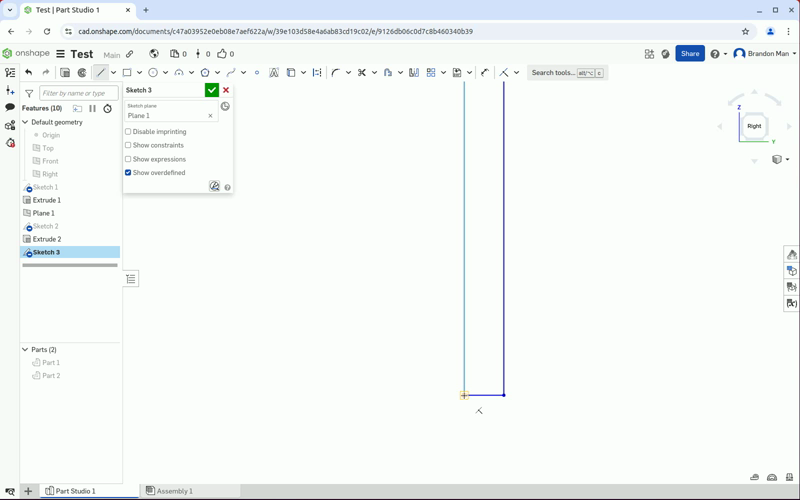
scroll(-6)
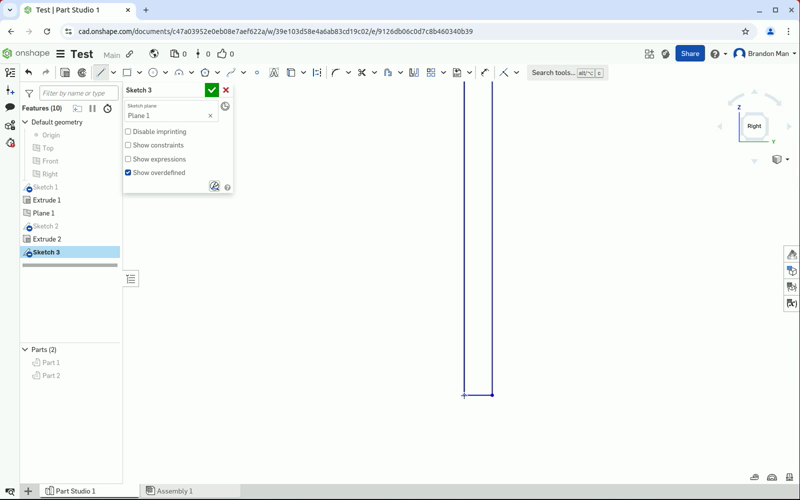
scroll(-6)
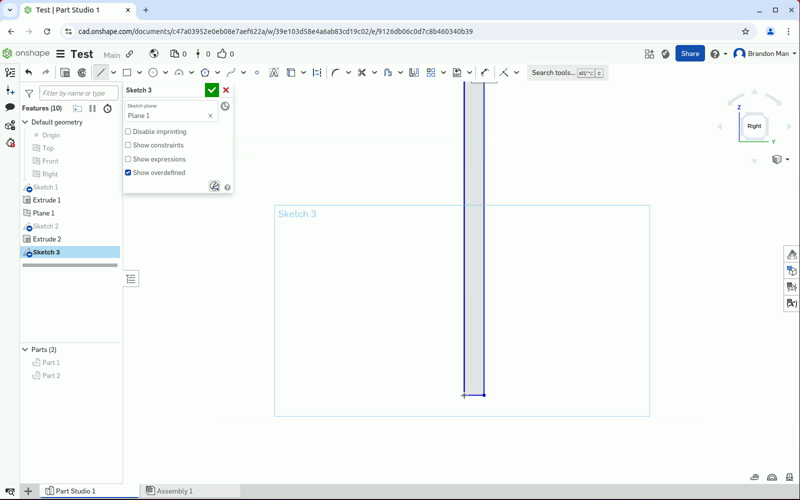
scroll(-6)
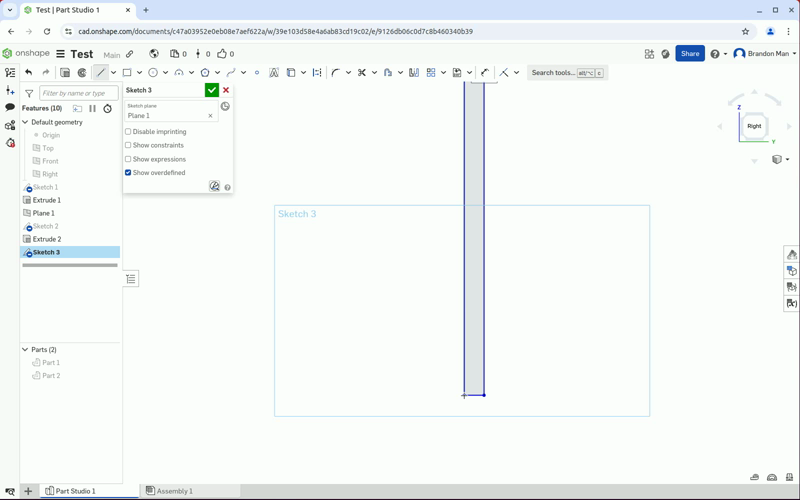
scroll(-6)
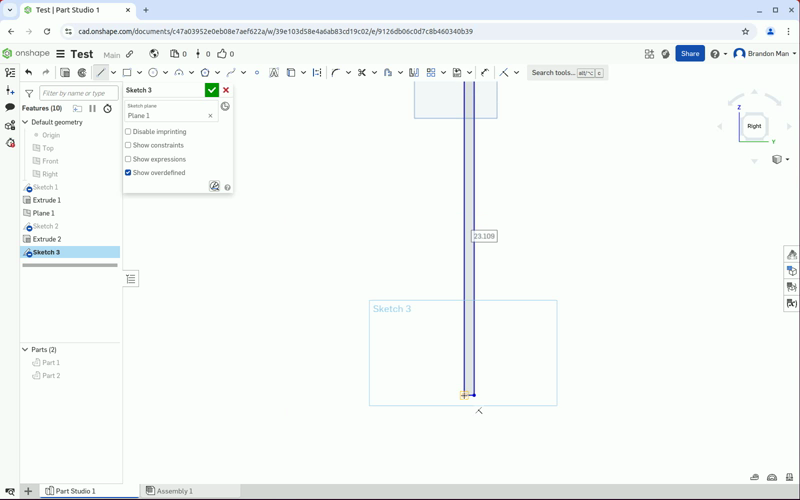
scroll(-6)
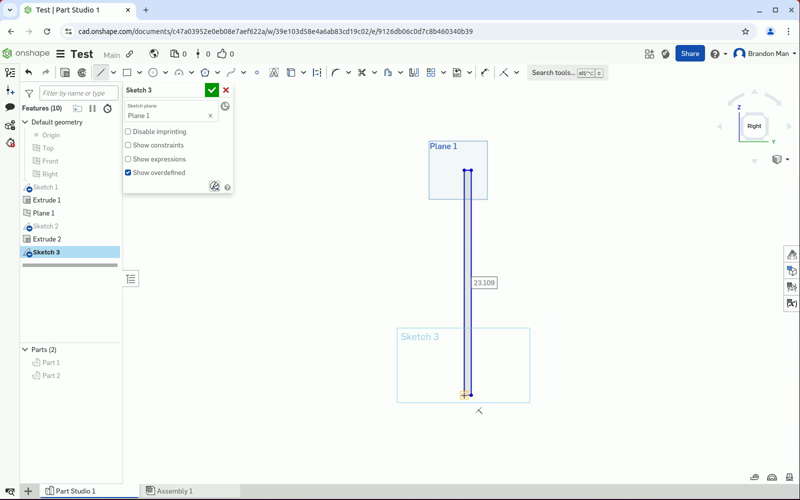
scroll(-6)
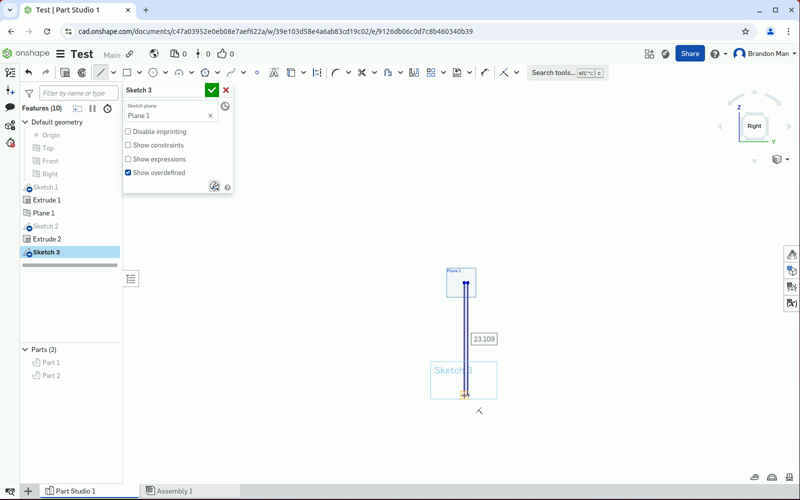
key(esc)
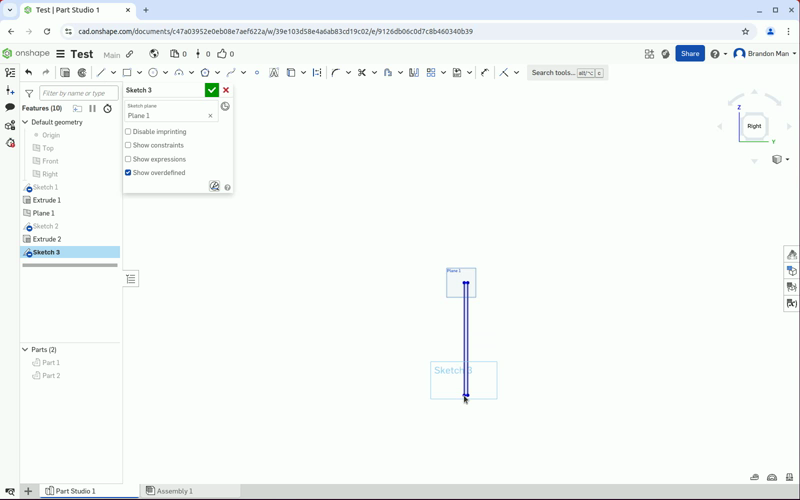
mouse_move(466, 295)
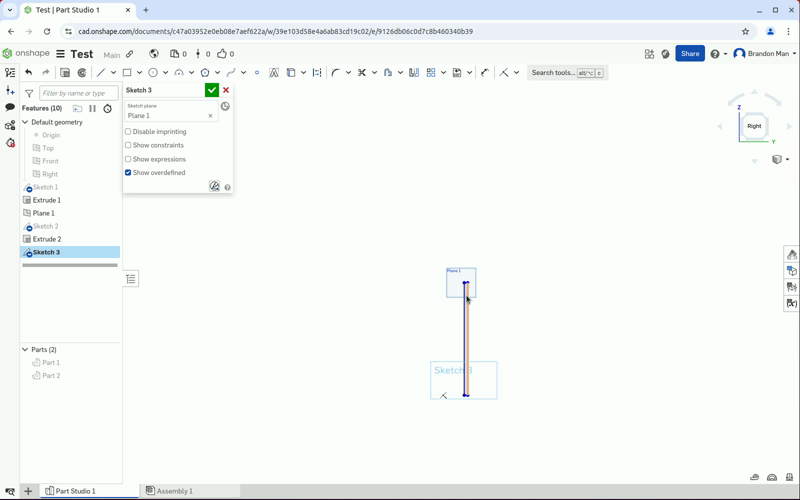
scroll(6)
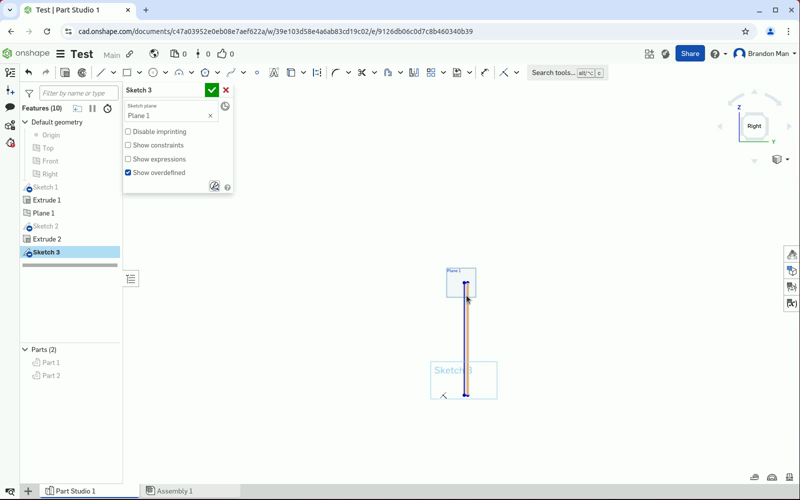
scroll(6)
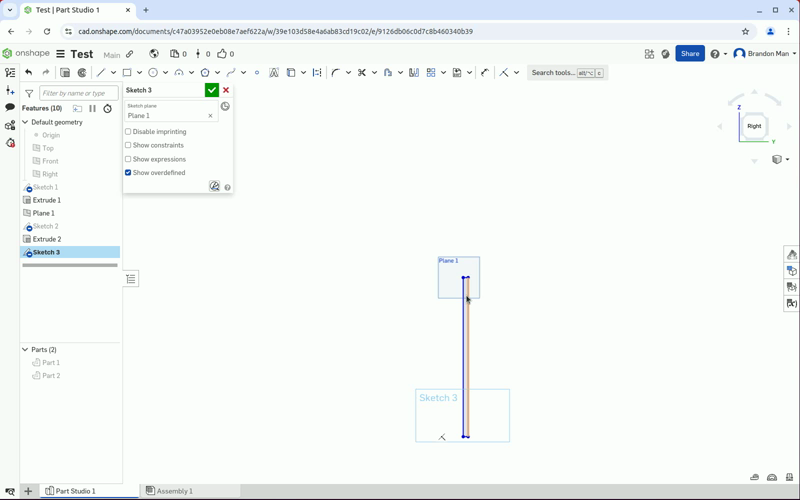
scroll(6)
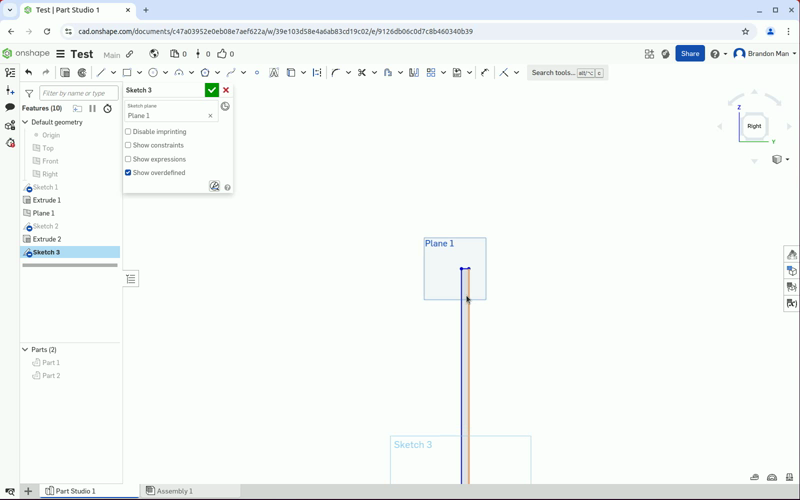
scroll(6)
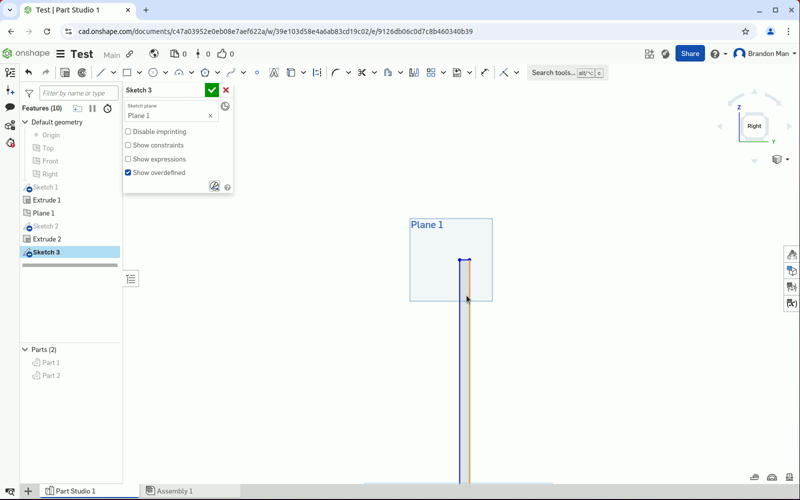
scroll(6)
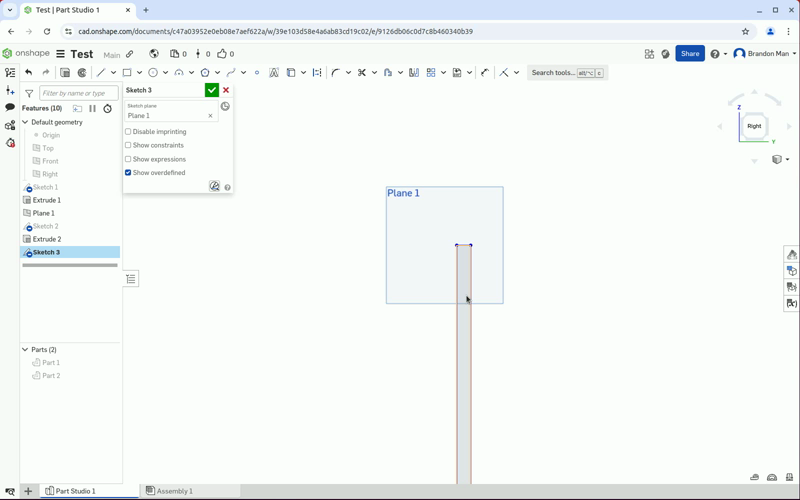
scroll(6)
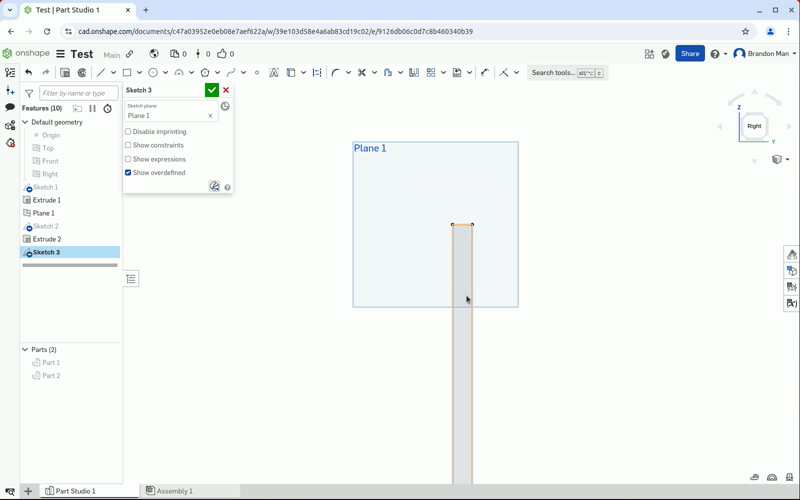
scroll(6)
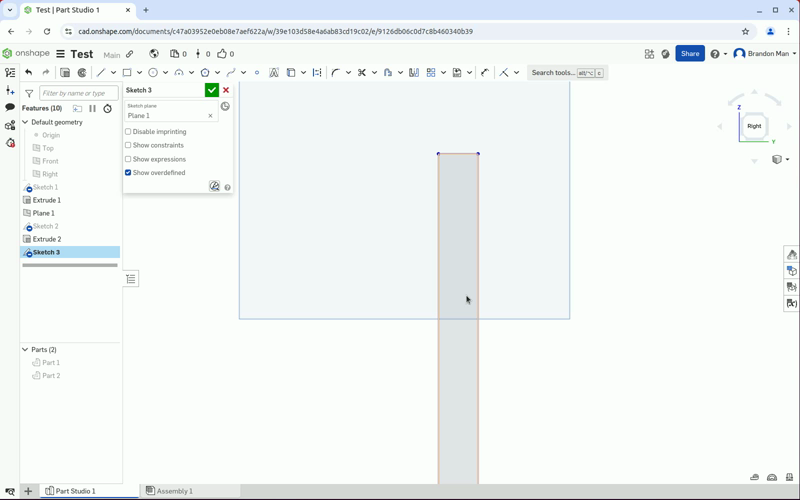
click(466, 295)
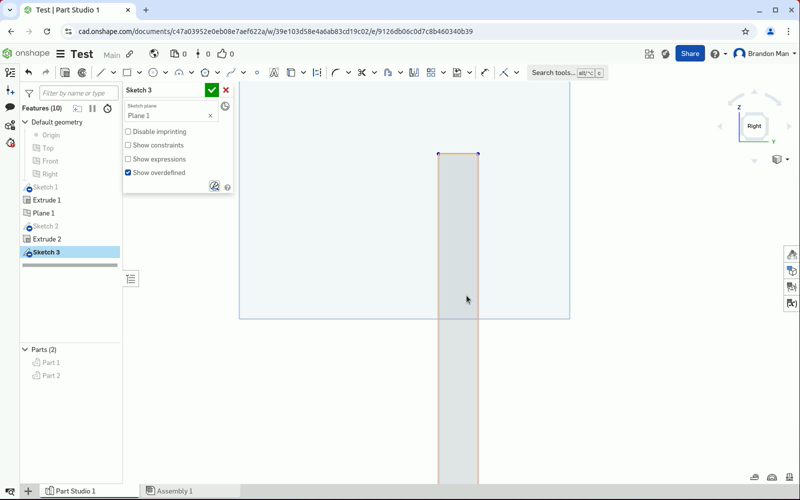
scroll(-6)
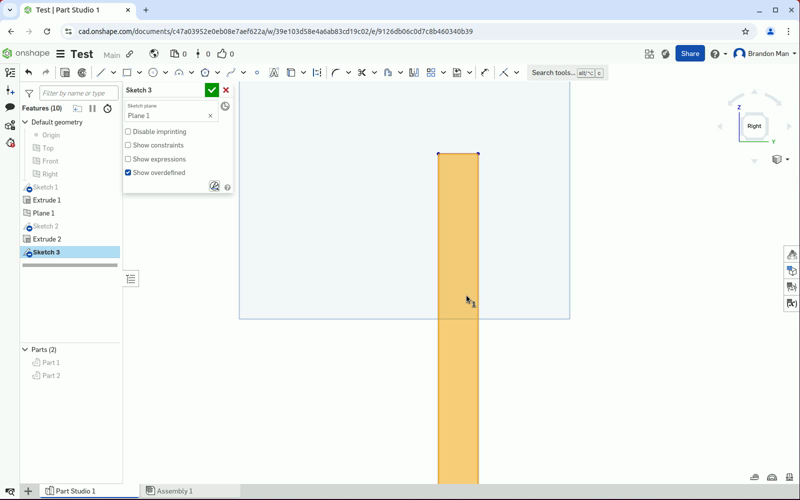
scroll(-6)
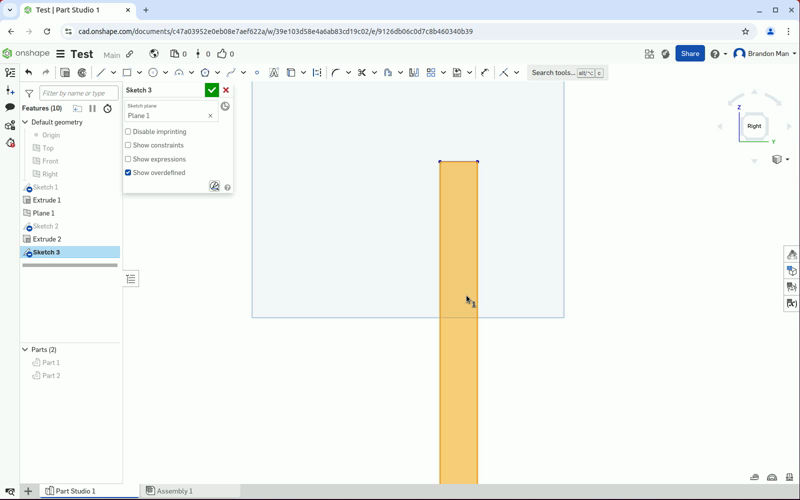
scroll(-6)
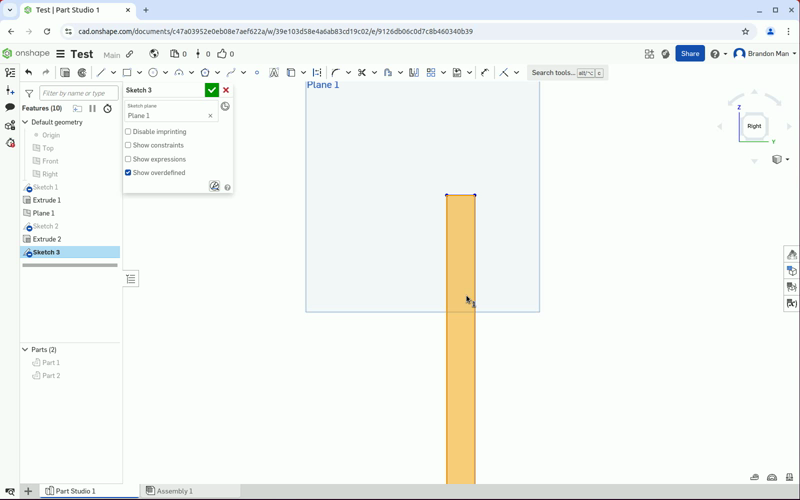
scroll(-6)
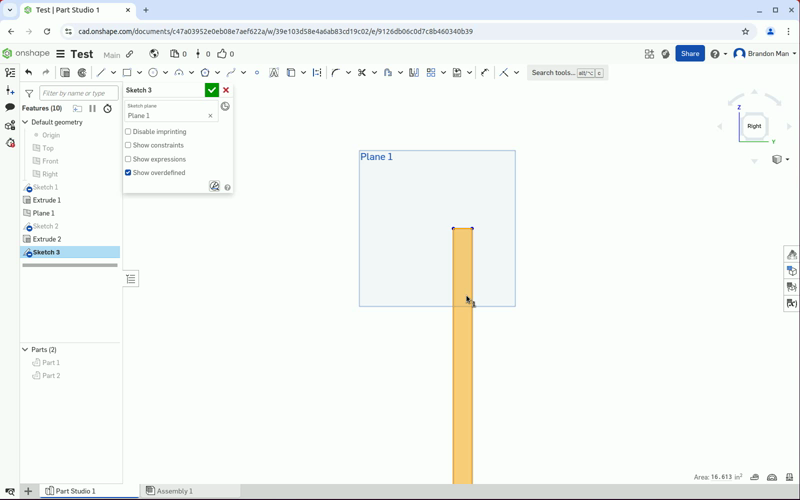
scroll(-6)
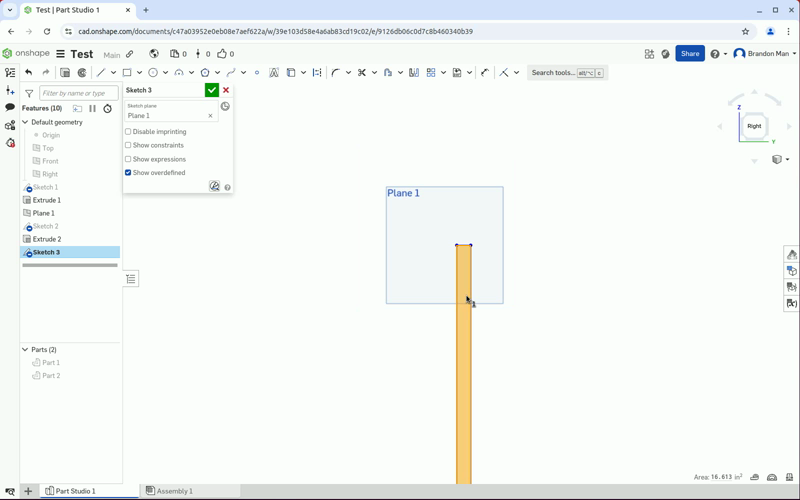
scroll(-6)
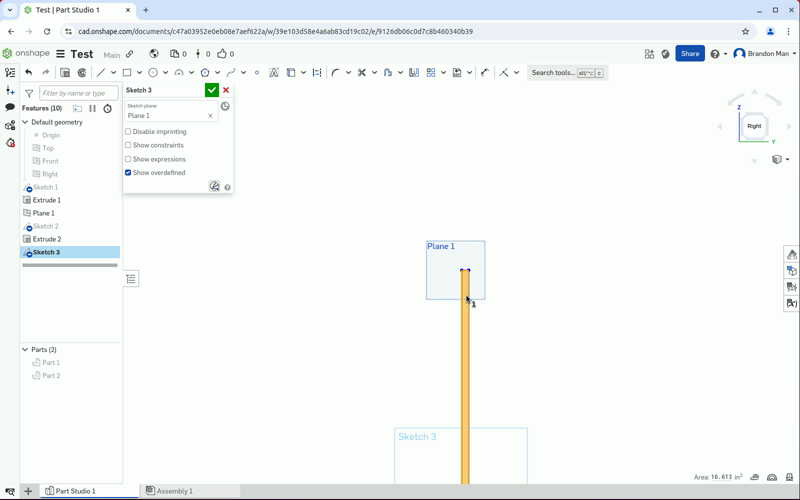
scroll(-6)
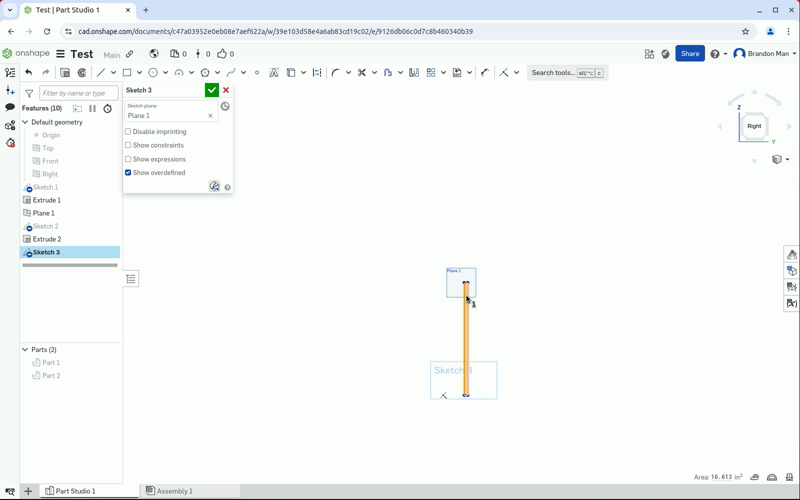
mouse_move(73, 352)
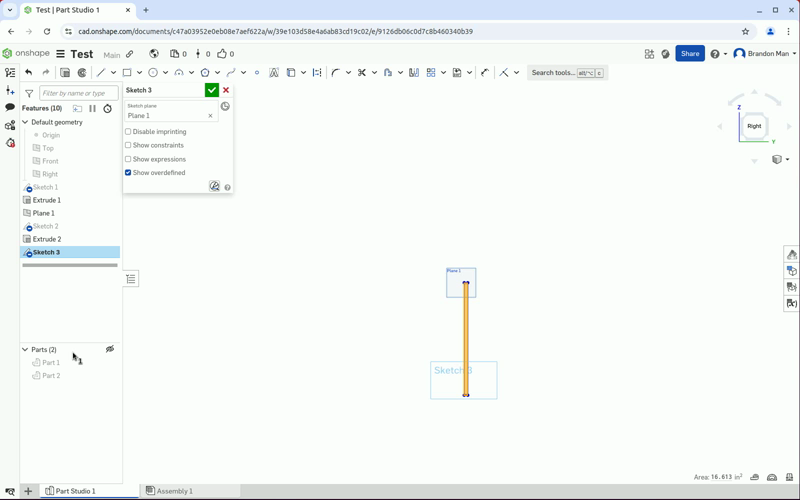
key(shift+y)
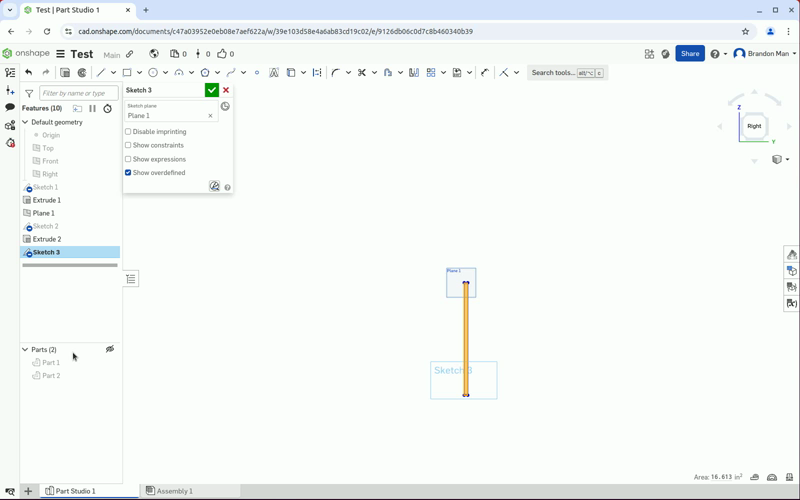
key(shift+e)
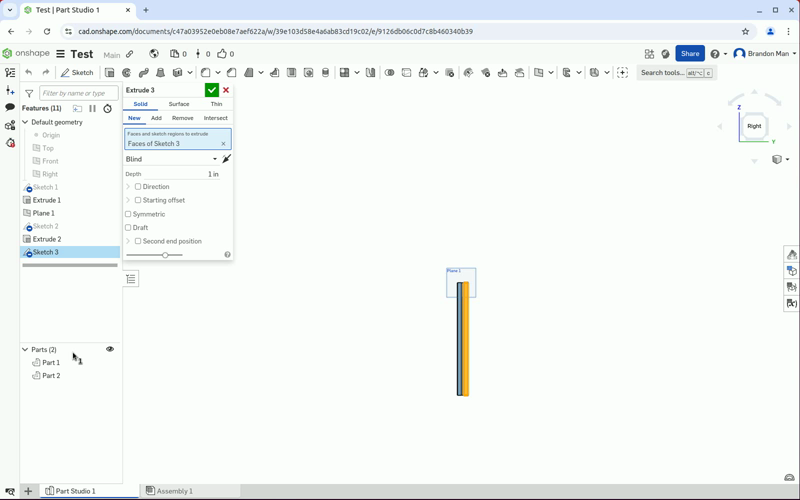
mouse_move(143, 106)
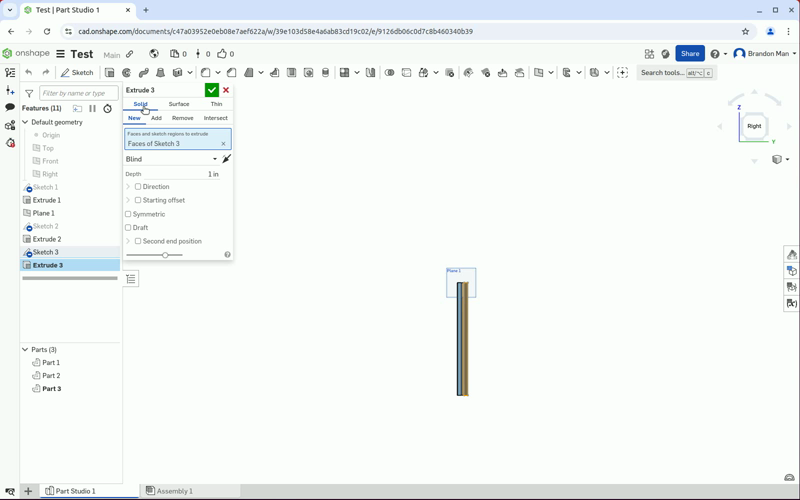
click(143, 106)
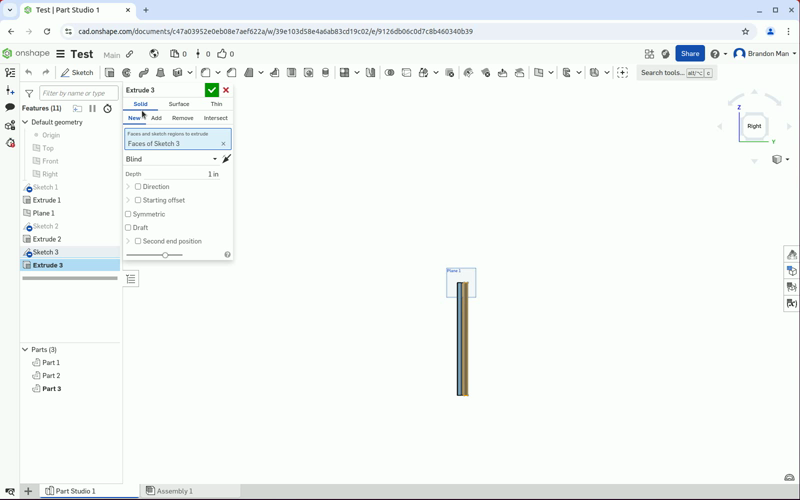
mouse_move(137, 120)
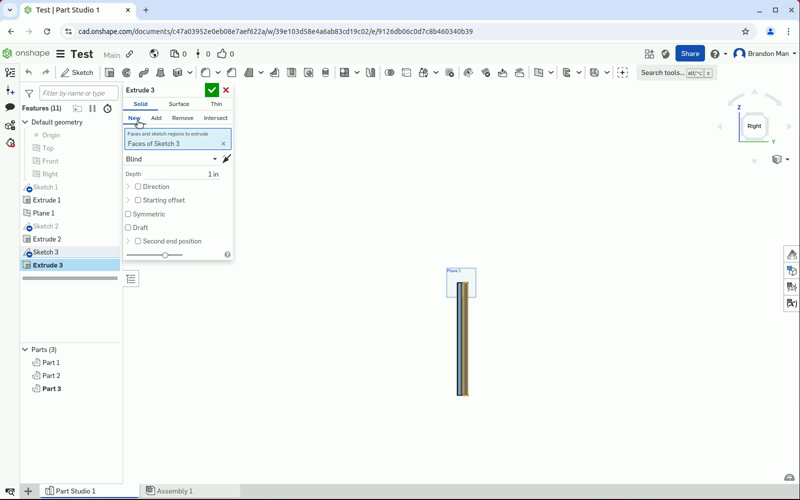
click(137, 120)
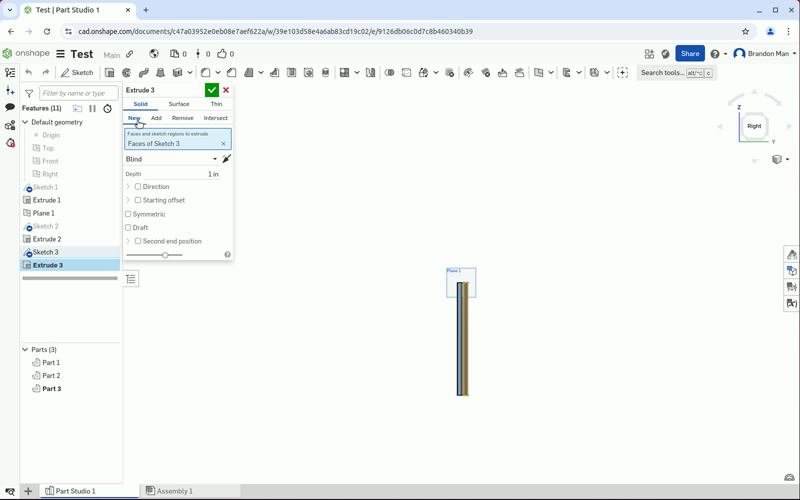
key(tab, 4)
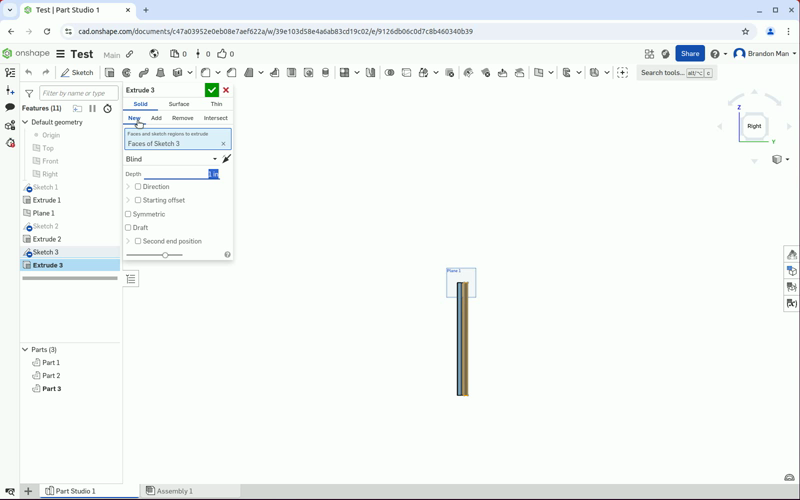
text(-0.722)
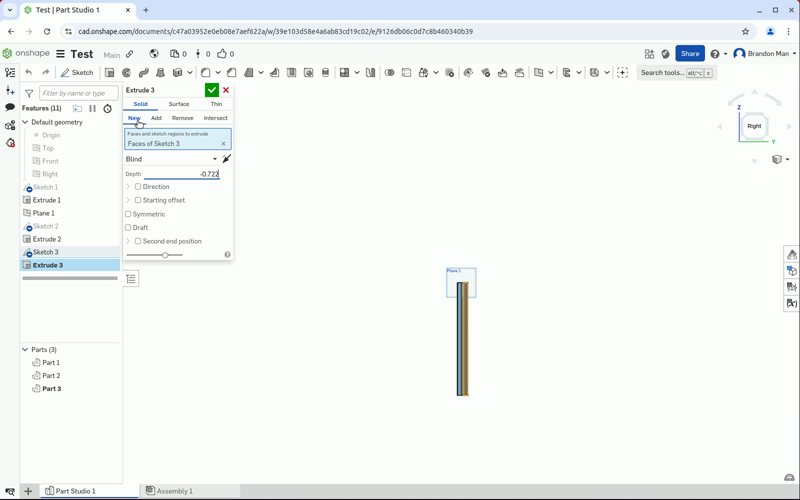
key(enter)
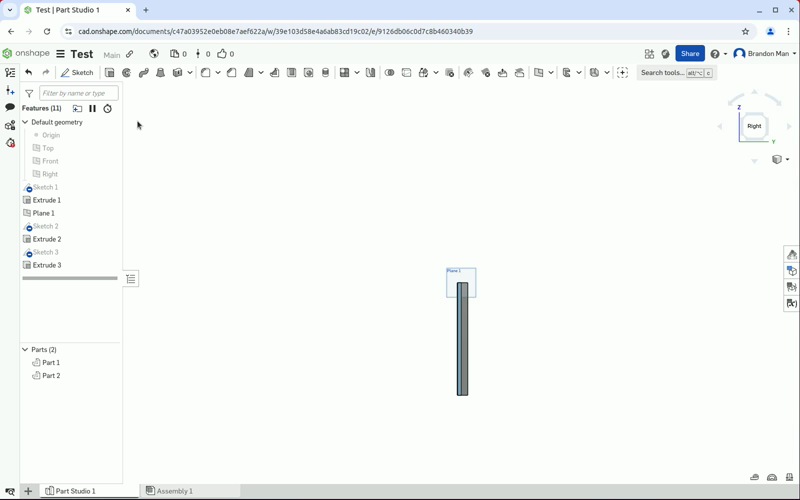
key(shift+h)
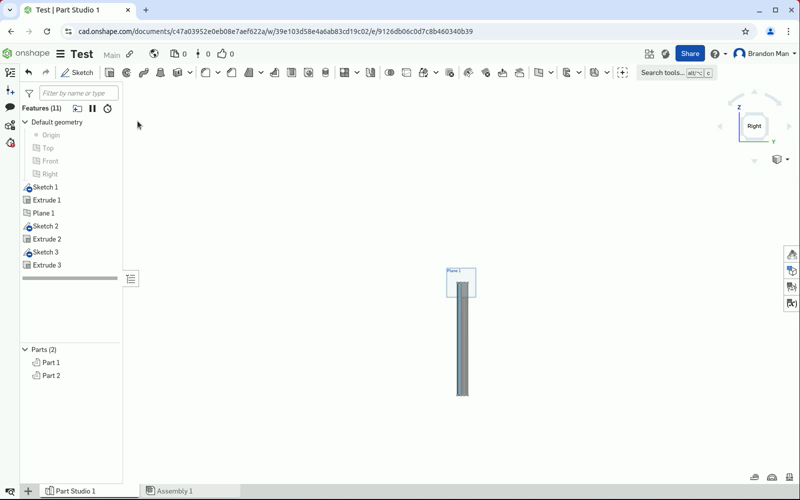
key(shift+h)
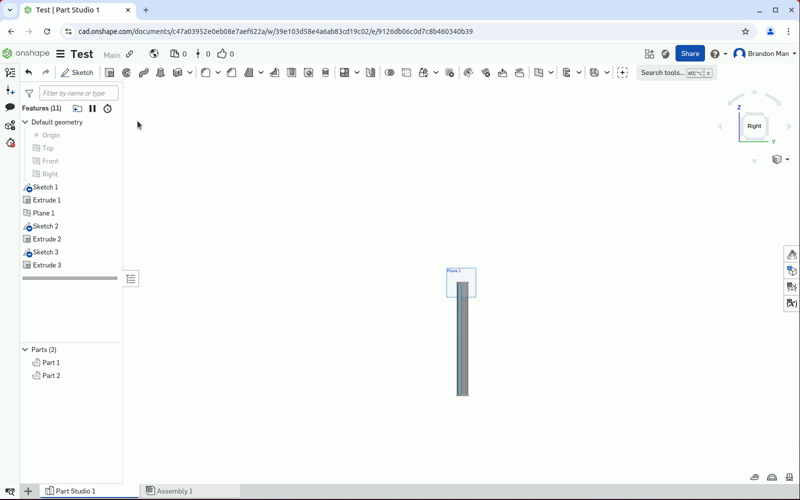
key(shift+7)
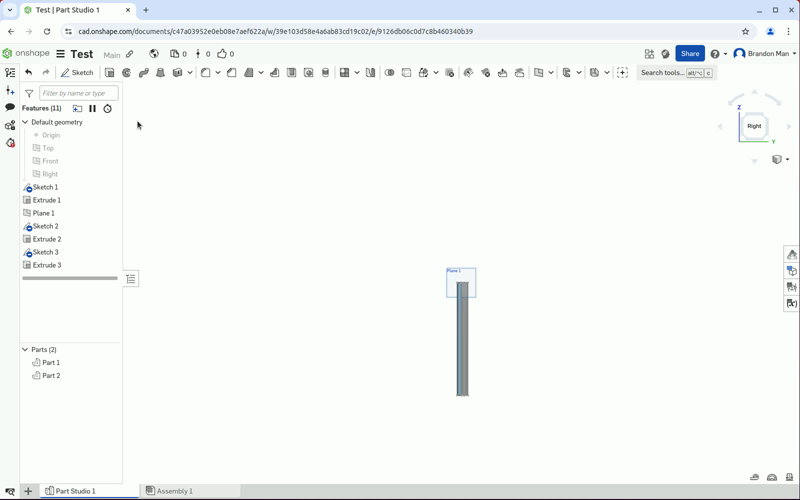
key(right, 2)
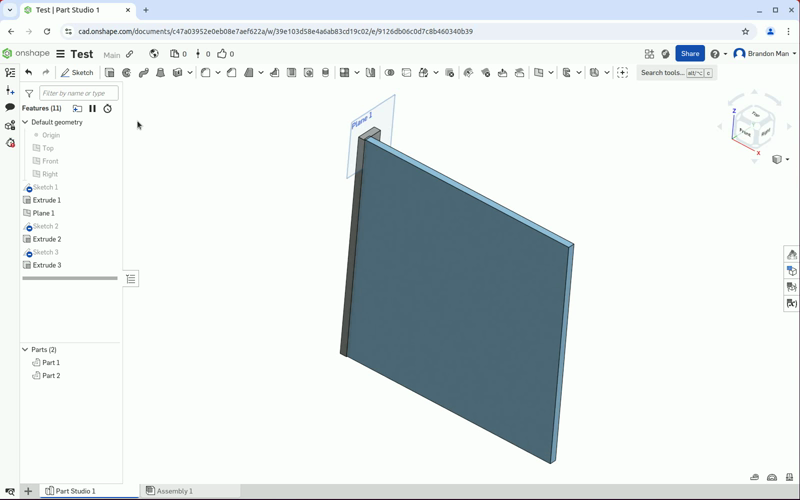
key(down, 2)
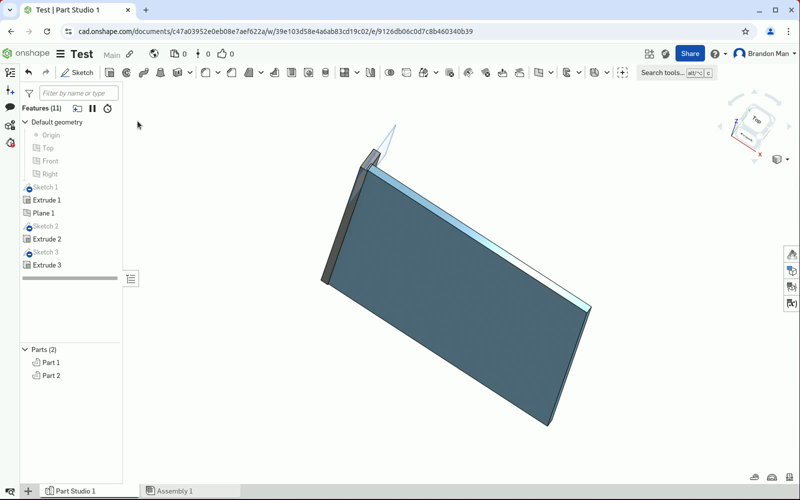
key(up, 2)
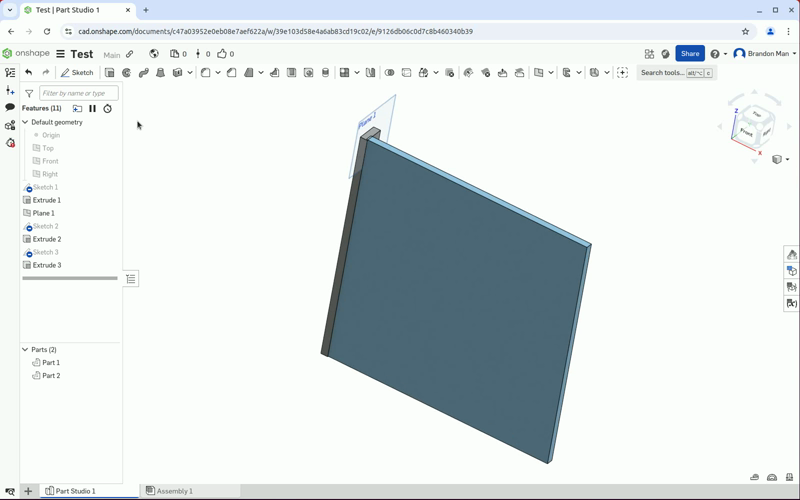
key(left, 2)
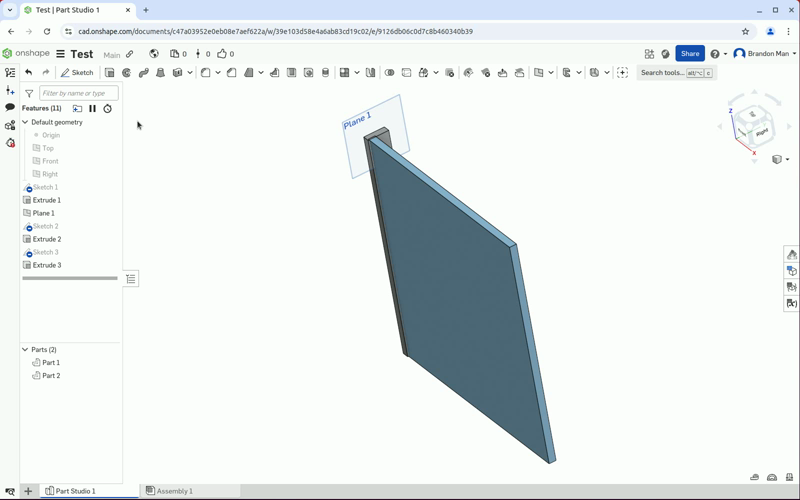
mouse_move(73, 189)
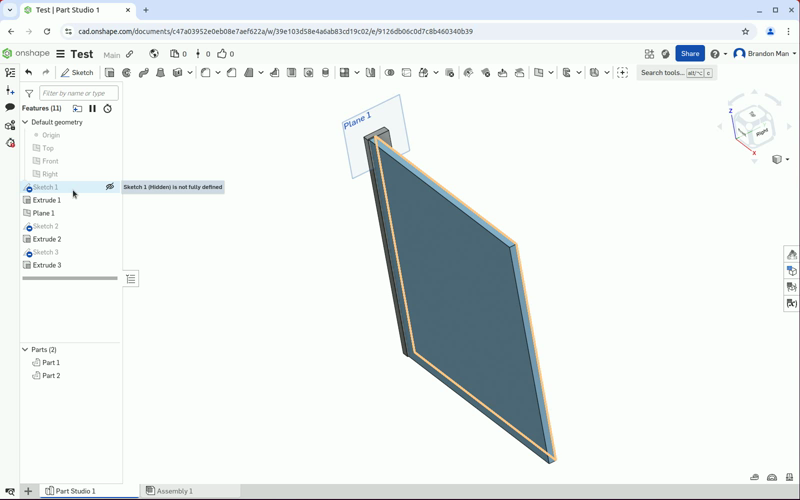
click(73, 189)